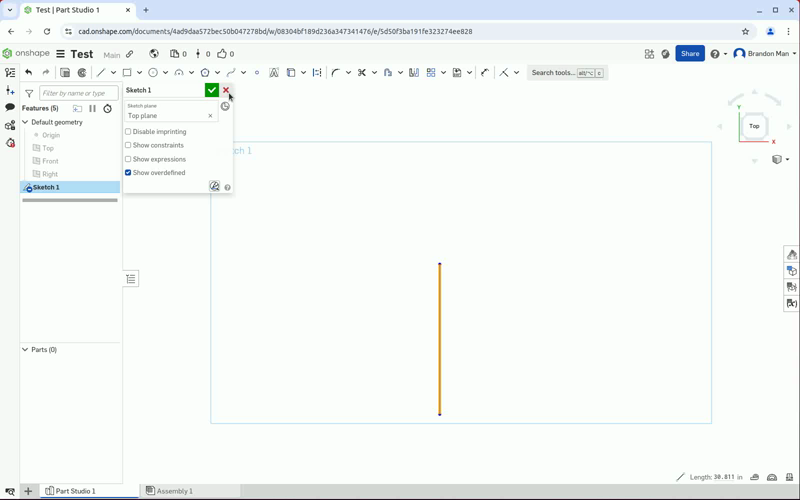
key(shift+h)
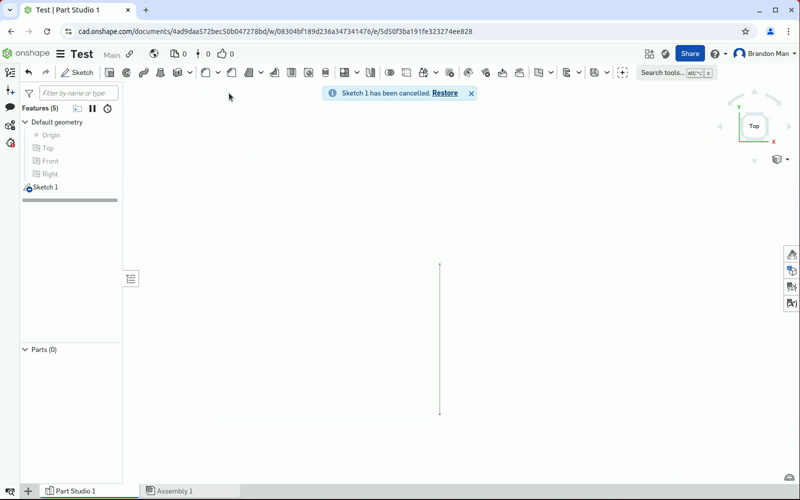
key(shift+s)
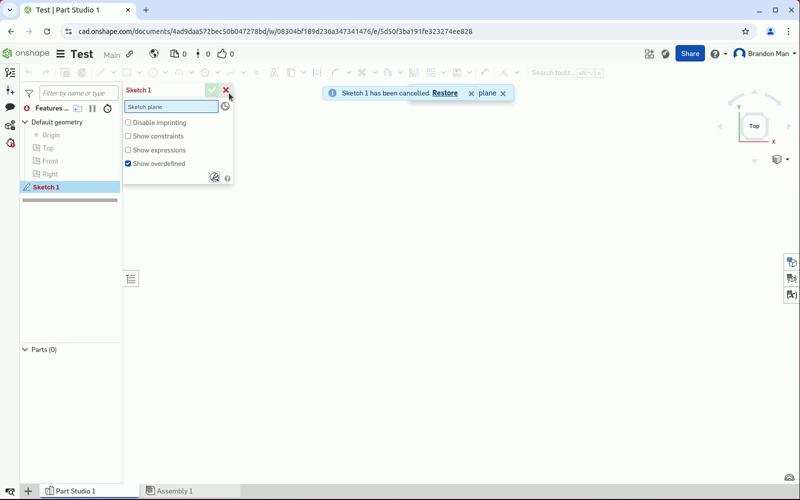
mouse_move(73, 150)
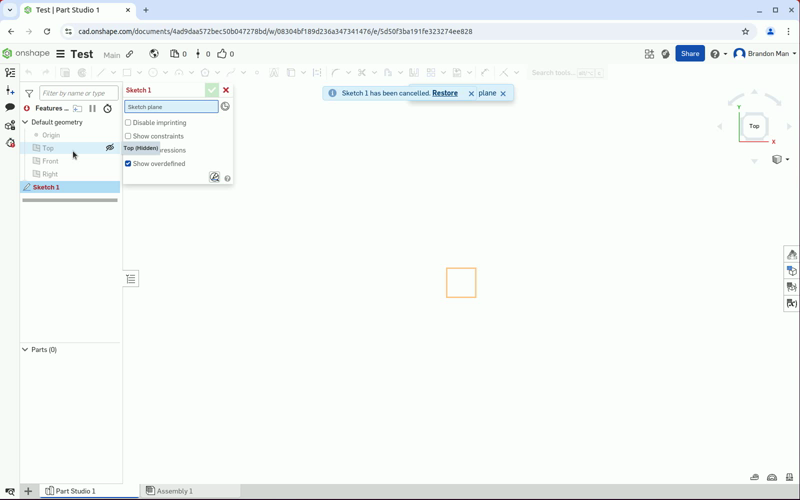
click(73, 150)
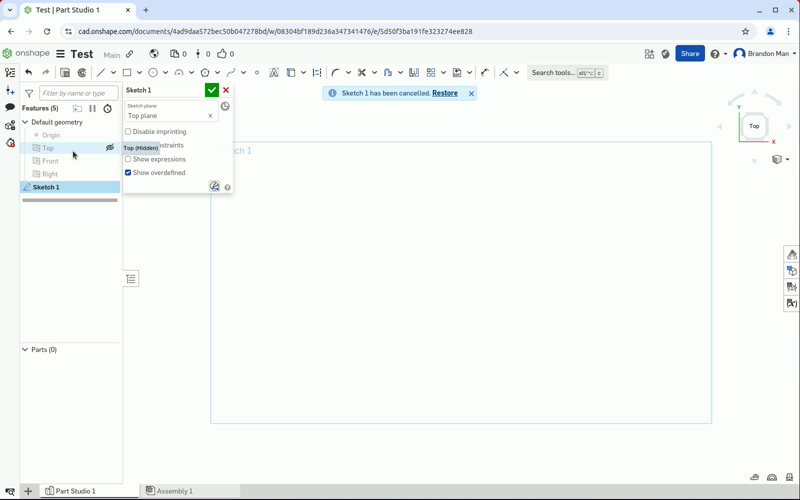
mouse_move(73, 352)
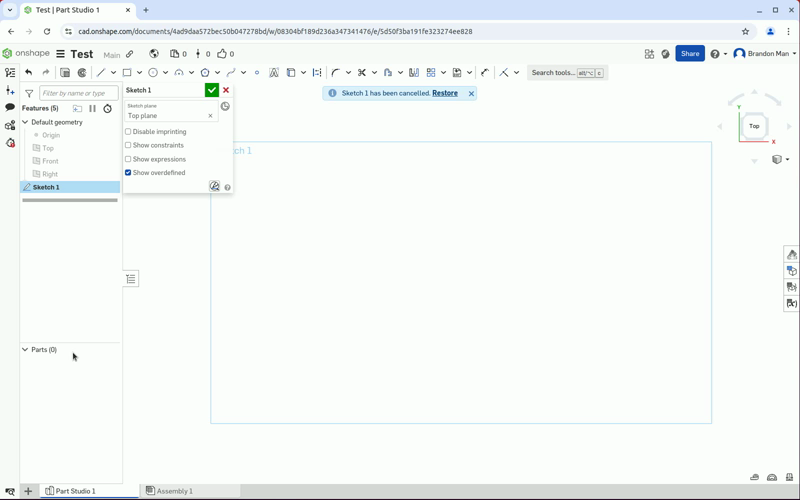
key(y)
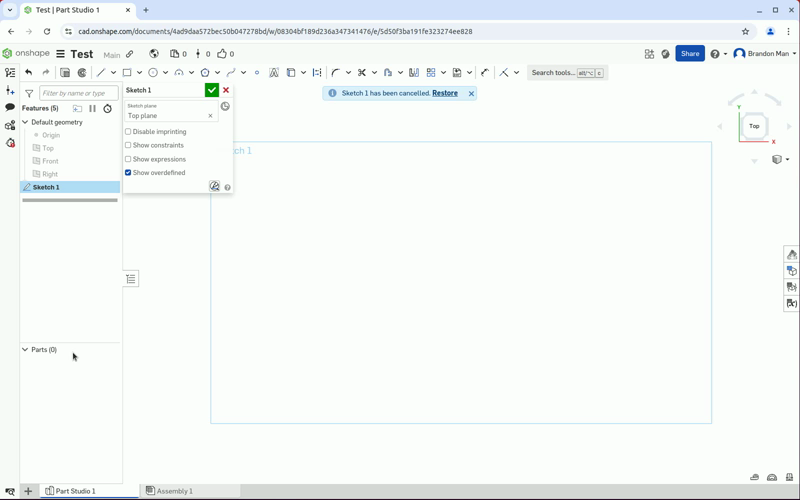
key(a)
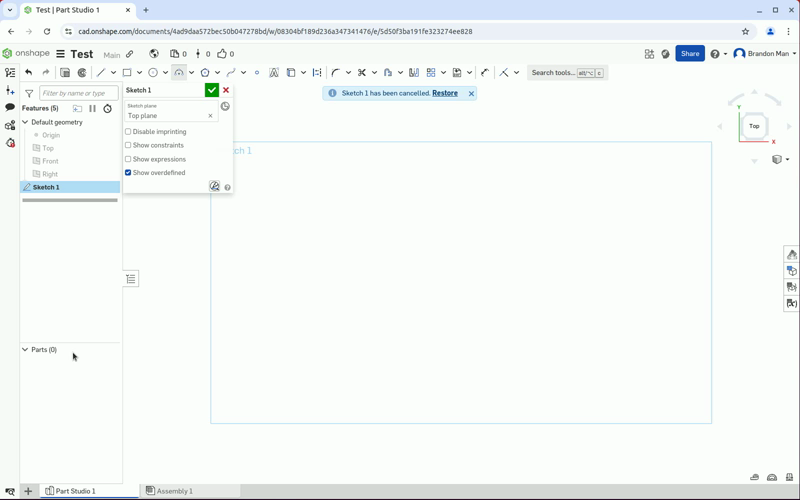
key_down(shift)
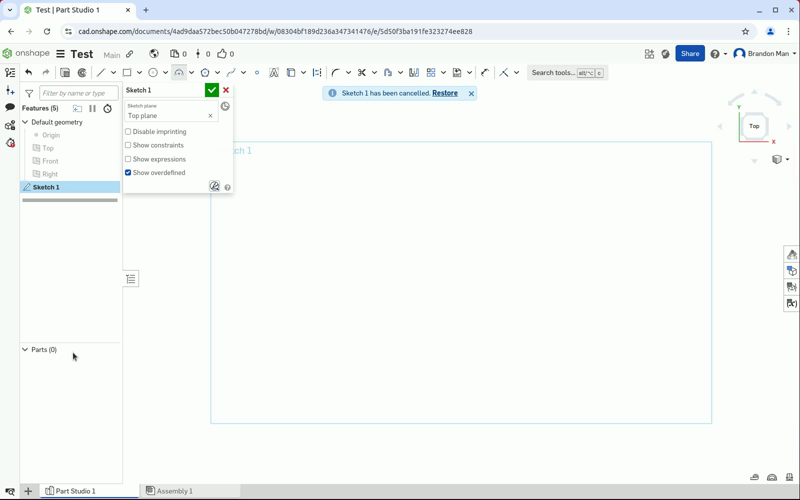
mouse_move(348, 278)
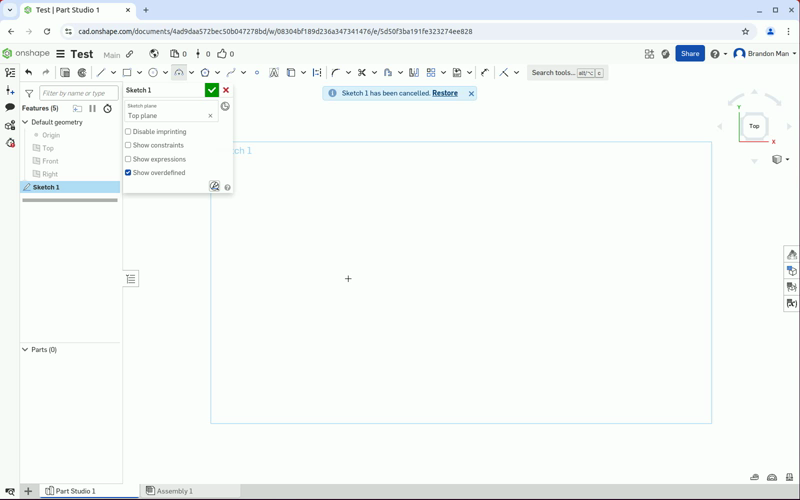
click(348, 278)
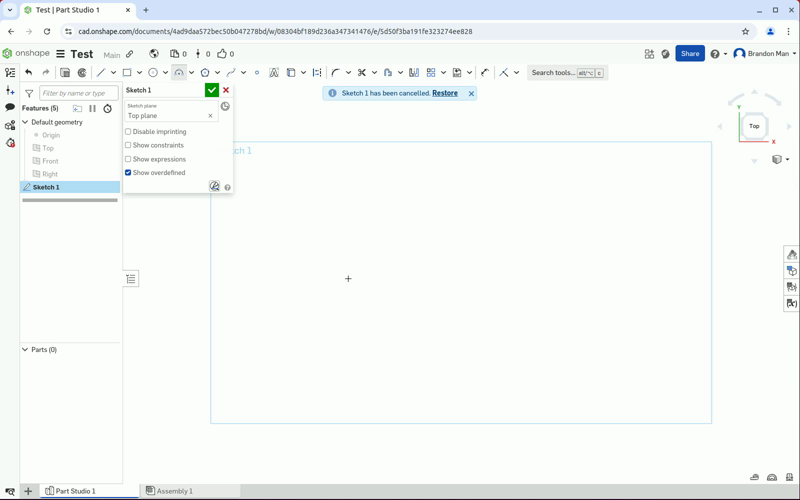
key_up(shift)
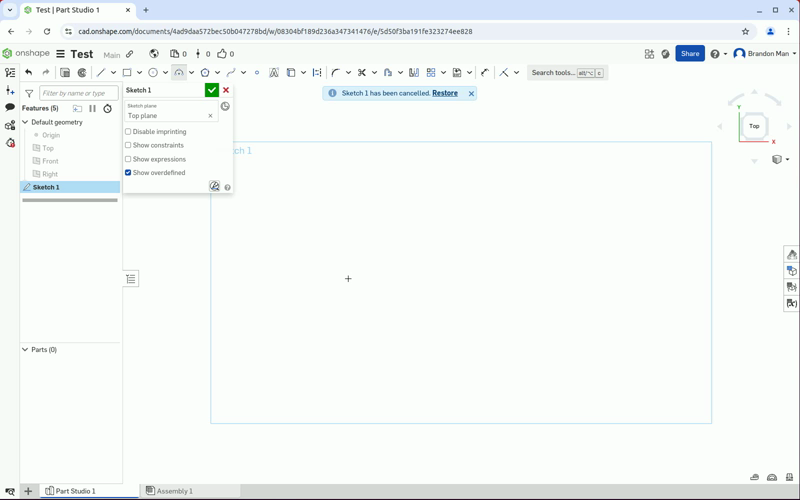
key_down(shift)
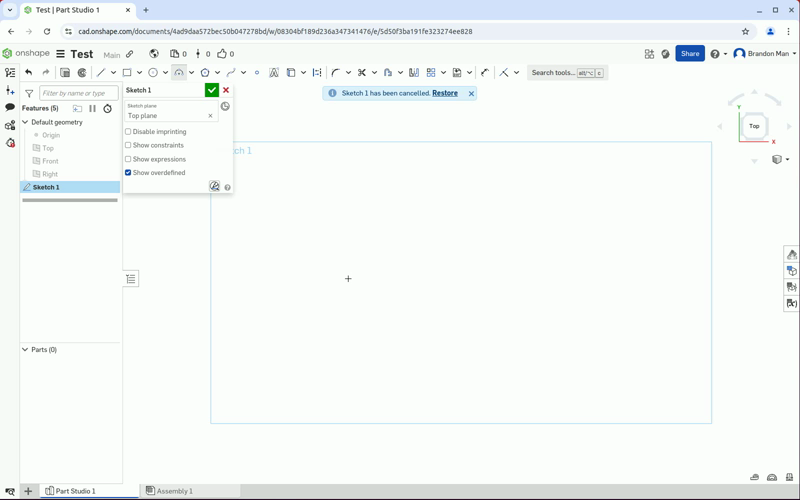
mouse_move(353, 282)
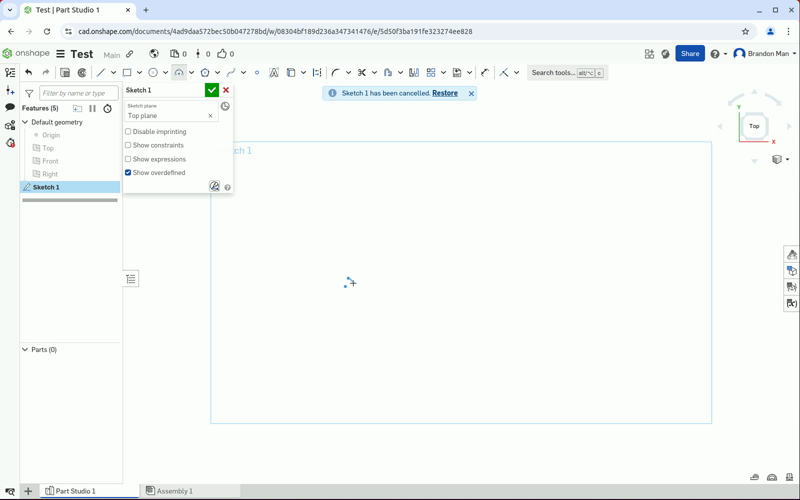
scroll(6)
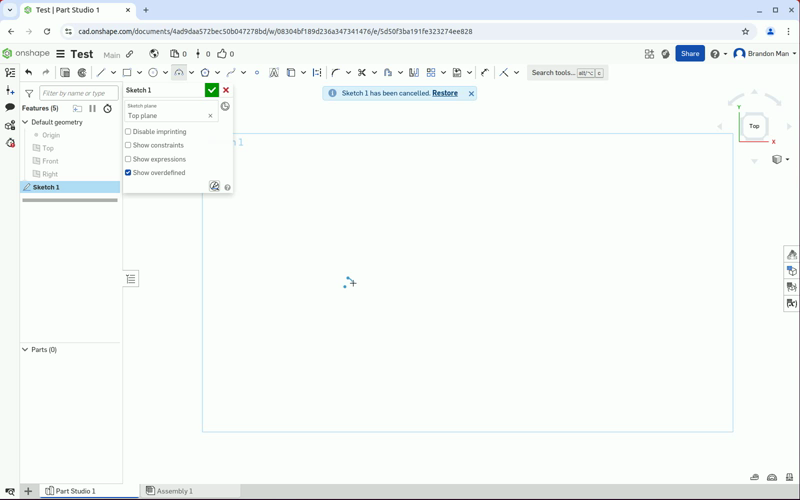
scroll(6)
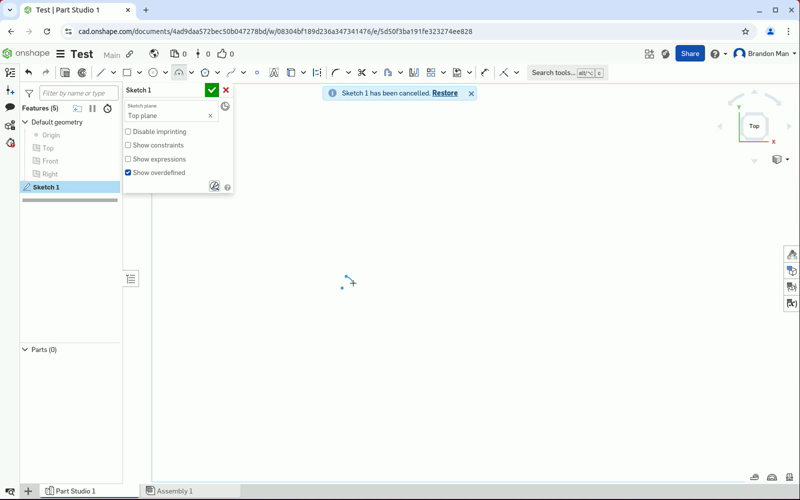
scroll(6)
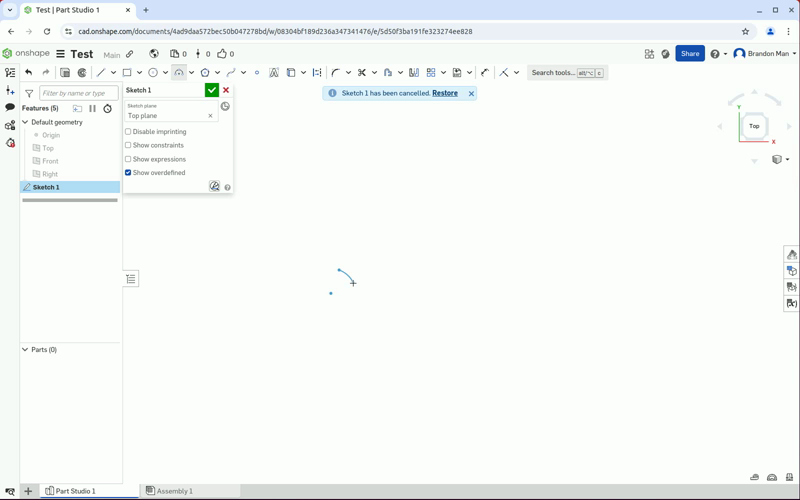
scroll(6)
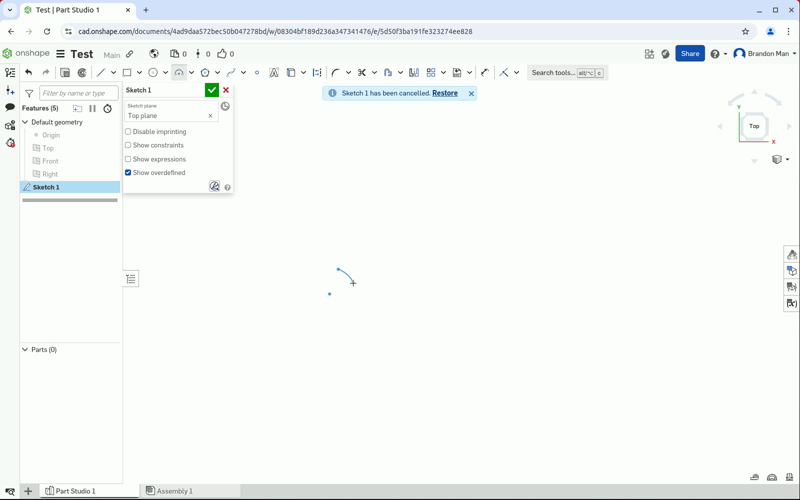
scroll(6)
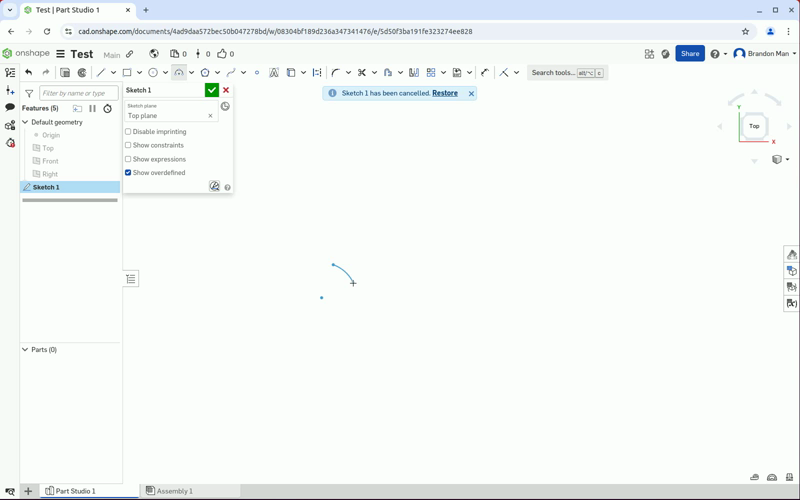
scroll(6)
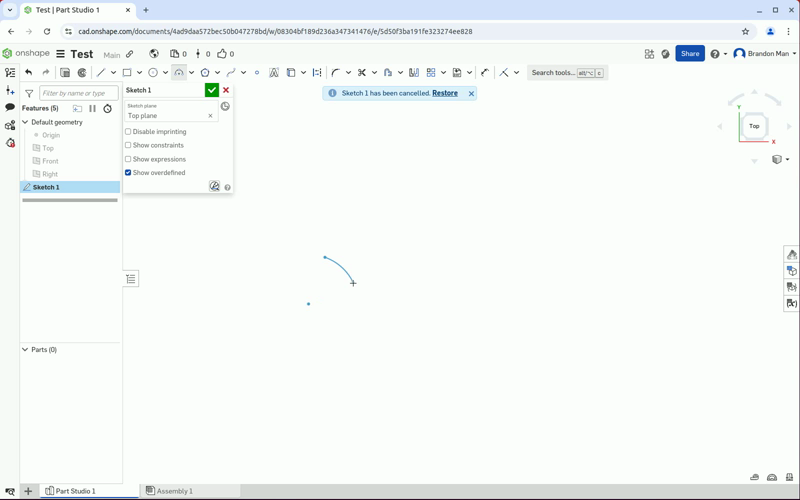
scroll(6)
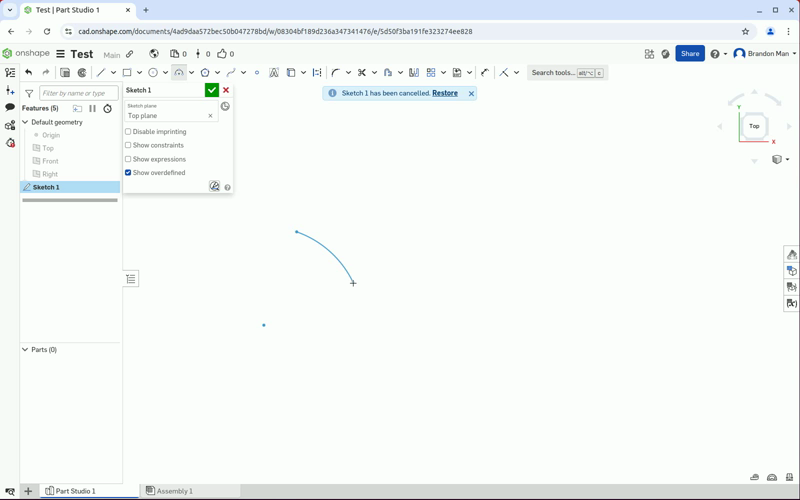
click(353, 282)
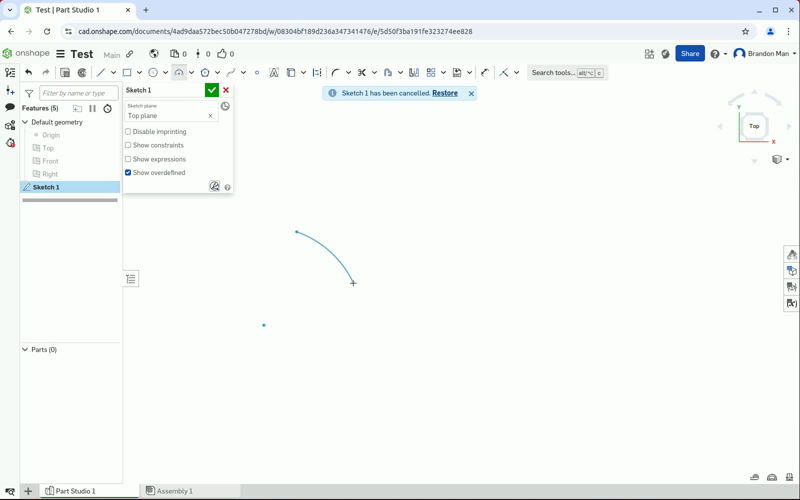
scroll(-6)
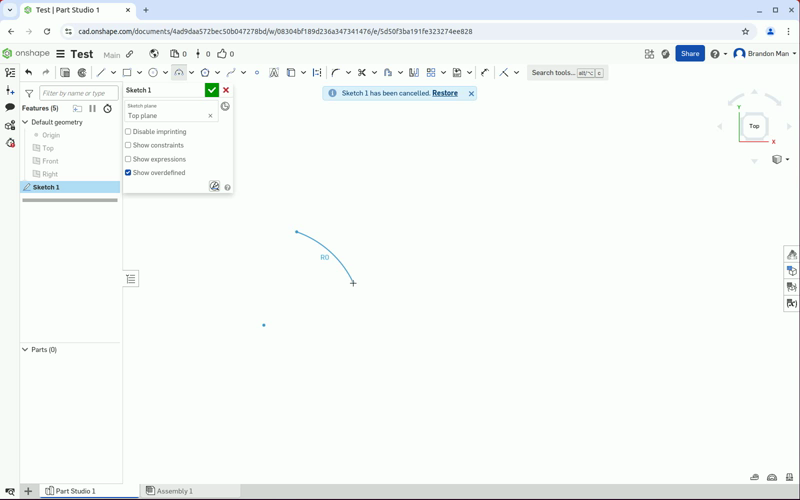
scroll(-6)
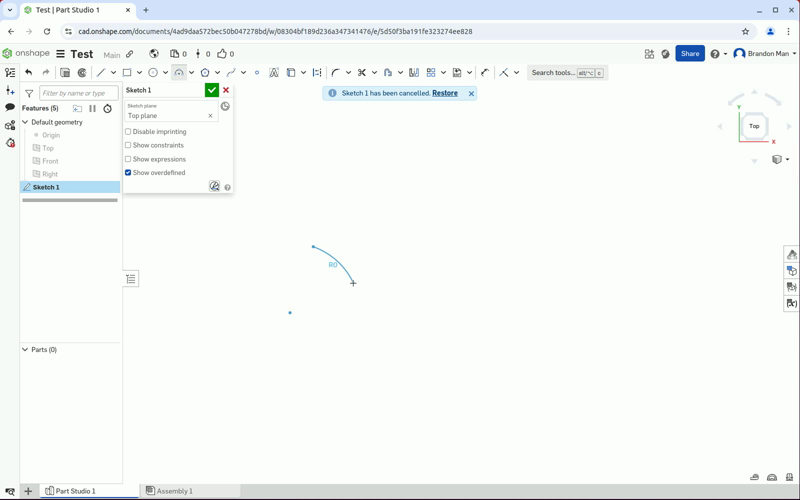
scroll(-6)
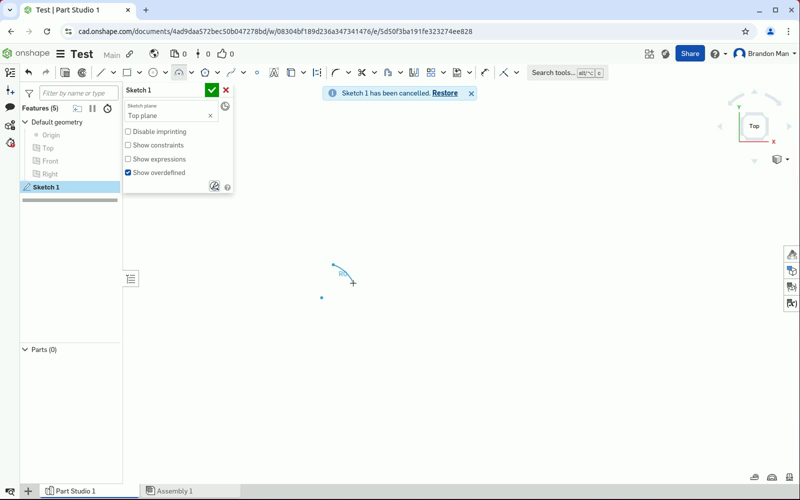
scroll(-6)
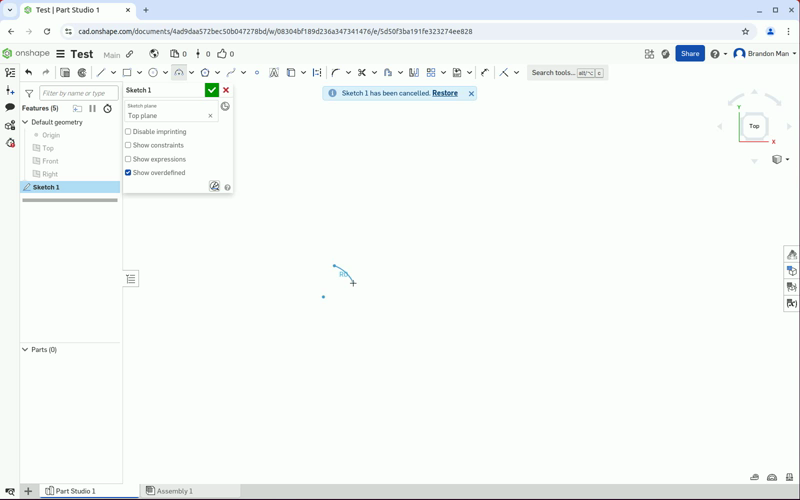
scroll(-6)
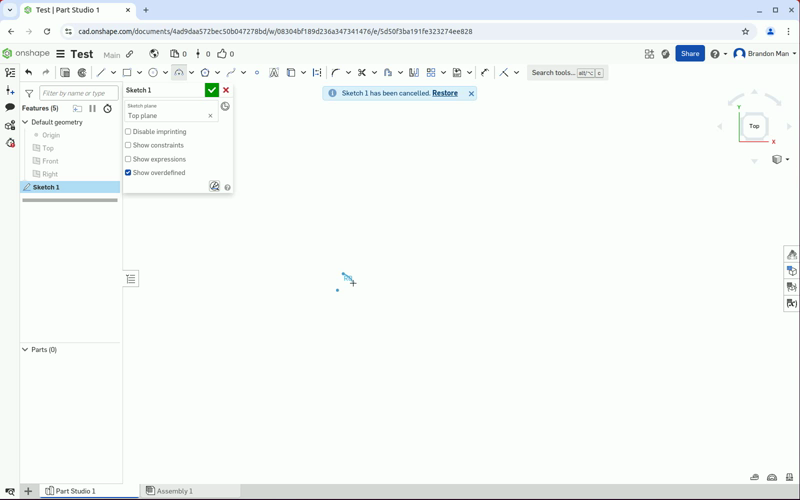
scroll(-6)
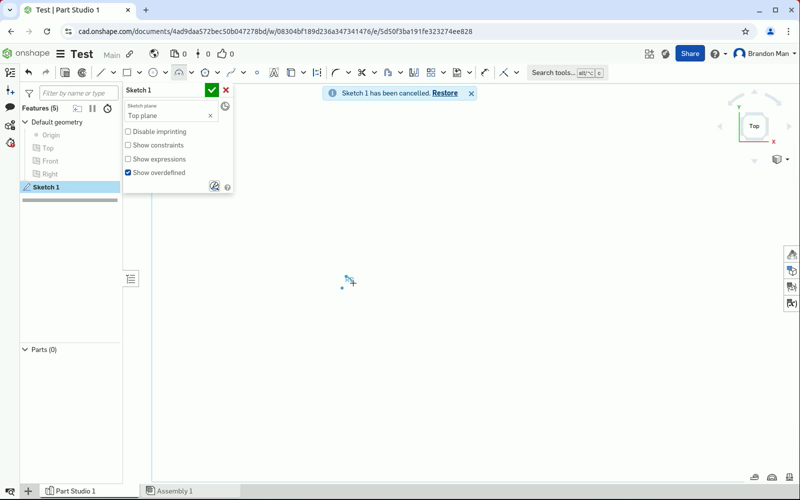
scroll(-6)
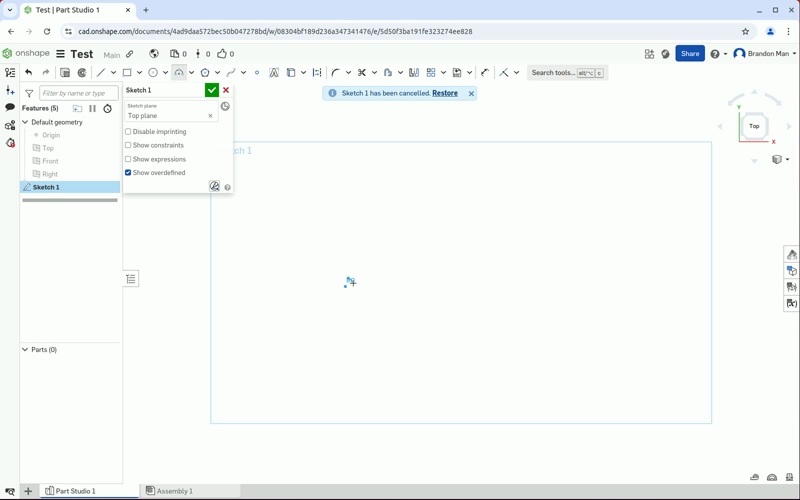
mouse_move(349, 281)
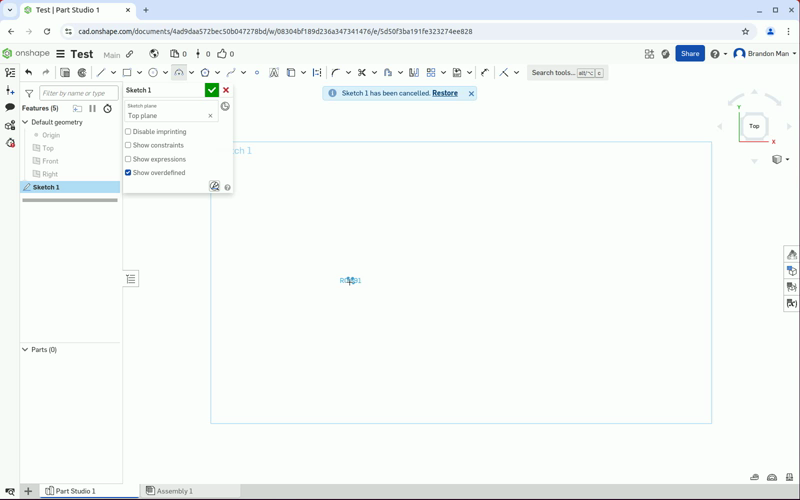
scroll(6)
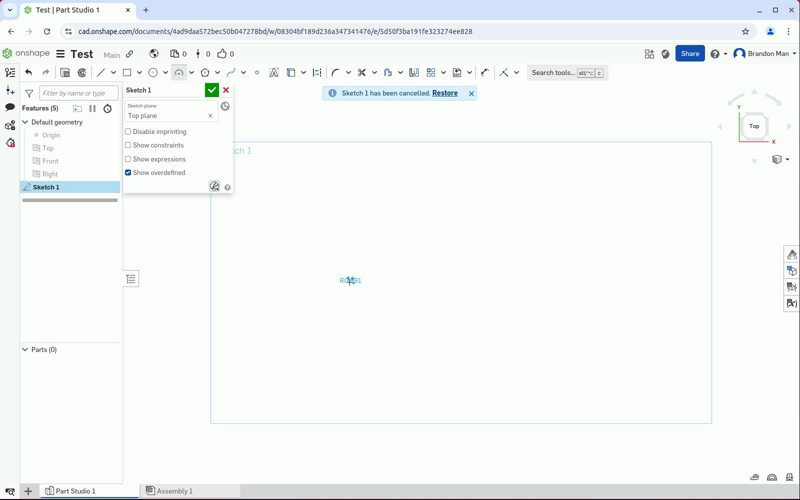
scroll(6)
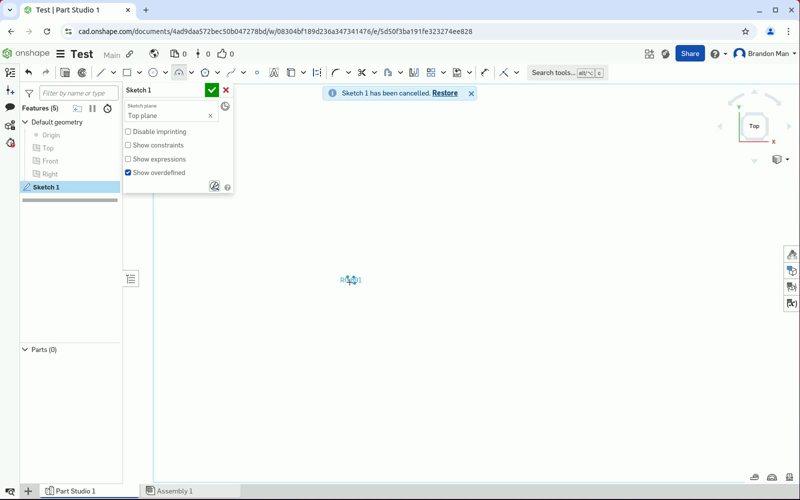
scroll(6)
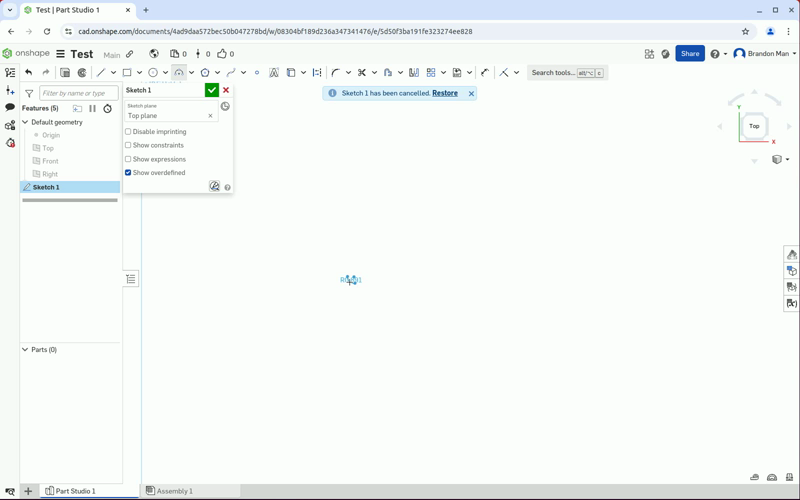
scroll(6)
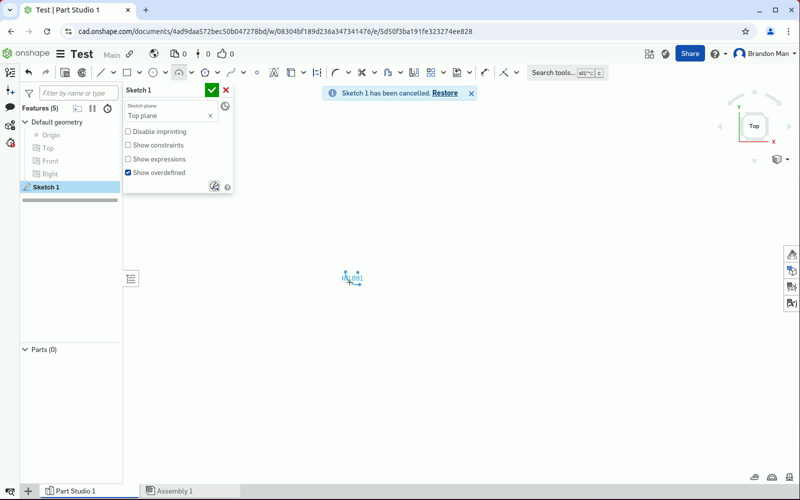
scroll(6)
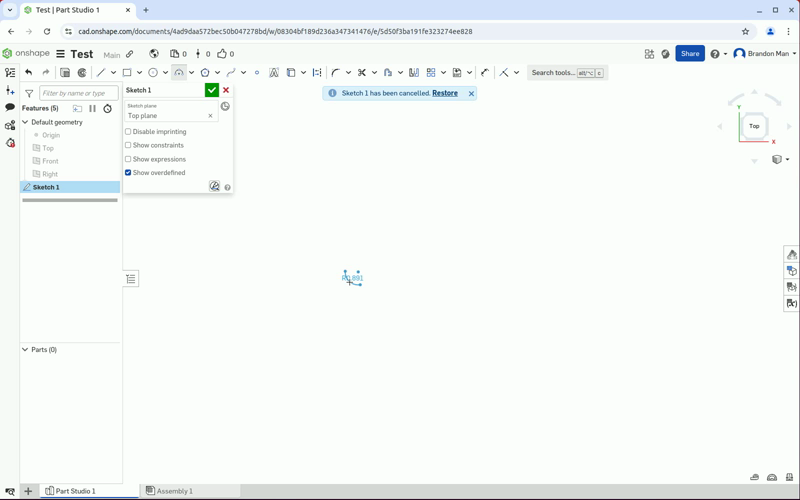
scroll(6)
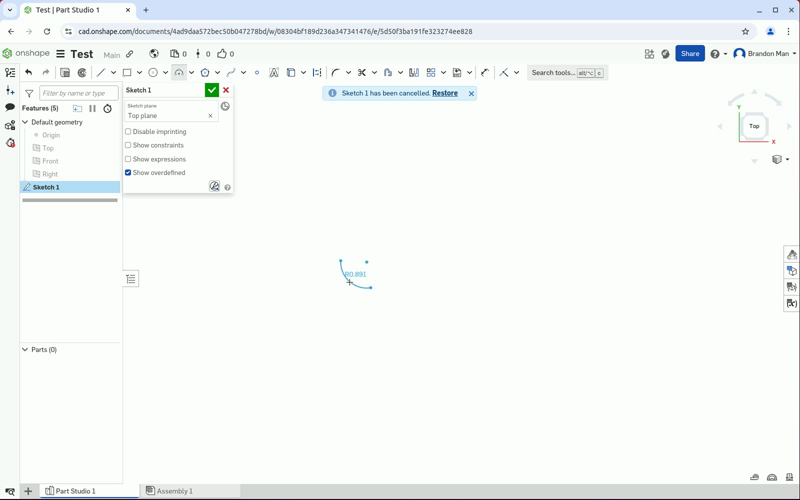
scroll(6)
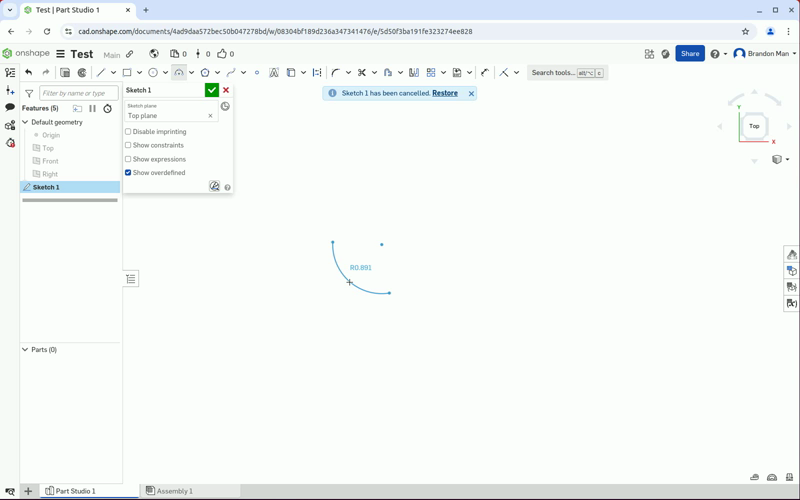
click(349, 281)
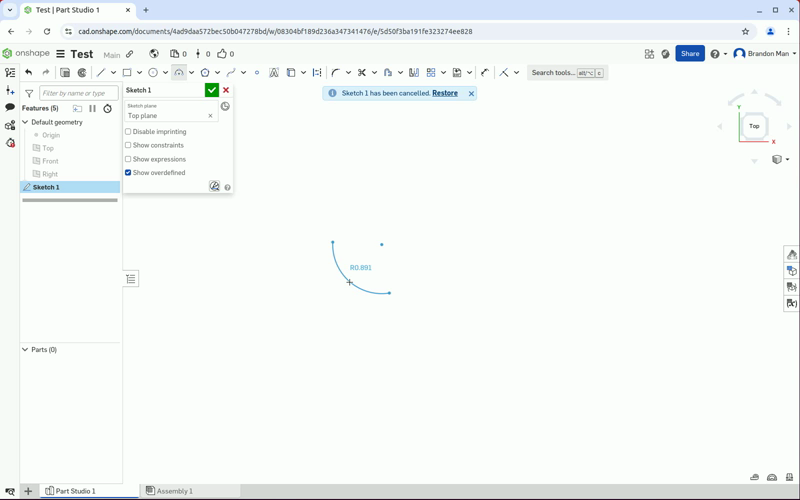
scroll(-6)
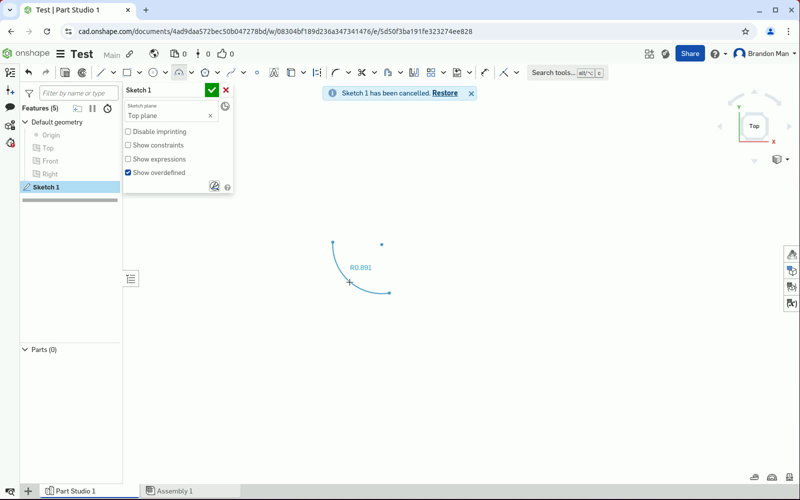
scroll(-6)
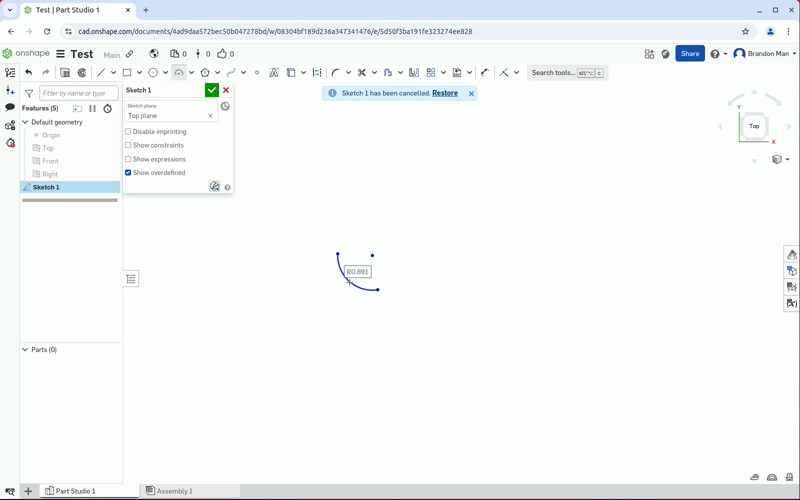
scroll(-6)
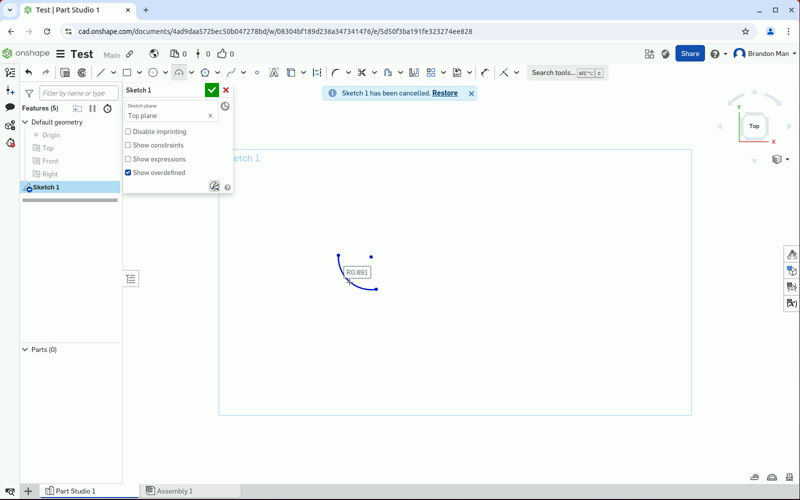
scroll(-6)
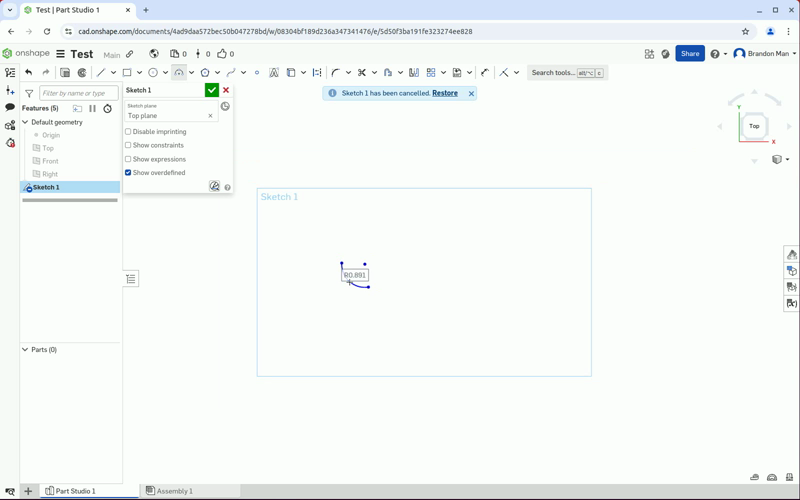
scroll(-6)
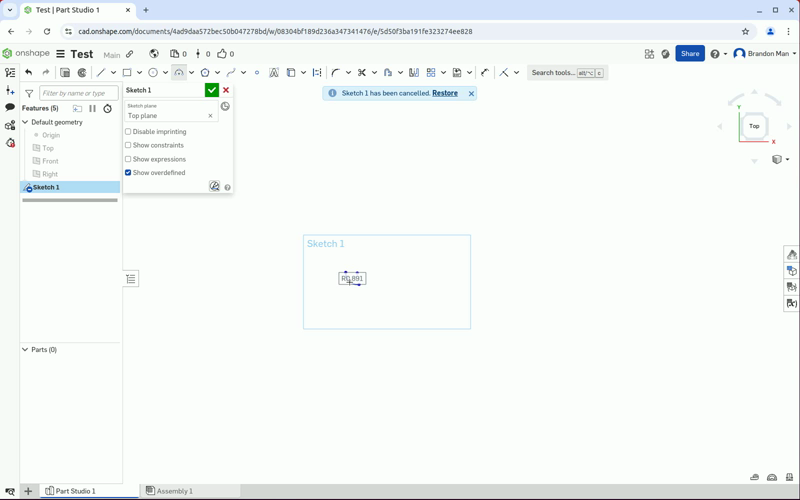
scroll(-6)
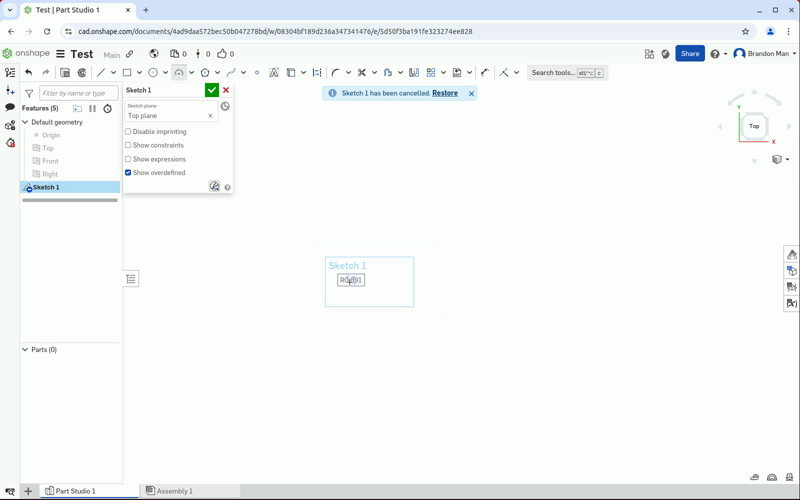
scroll(-6)
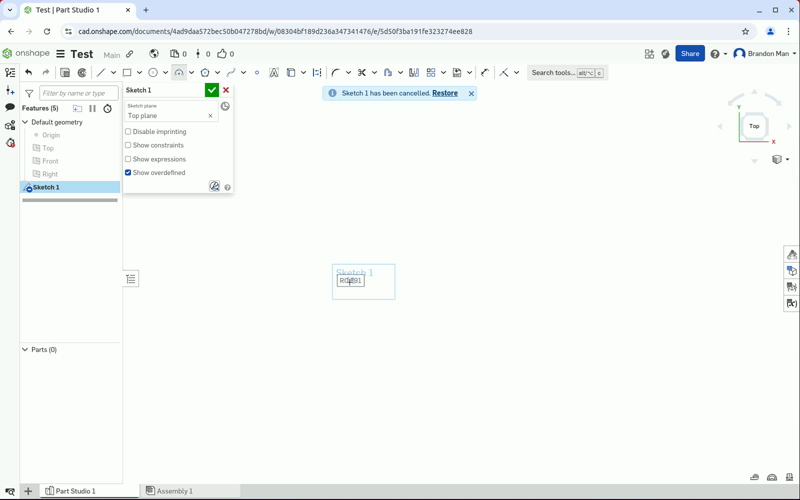
key_up(shift)
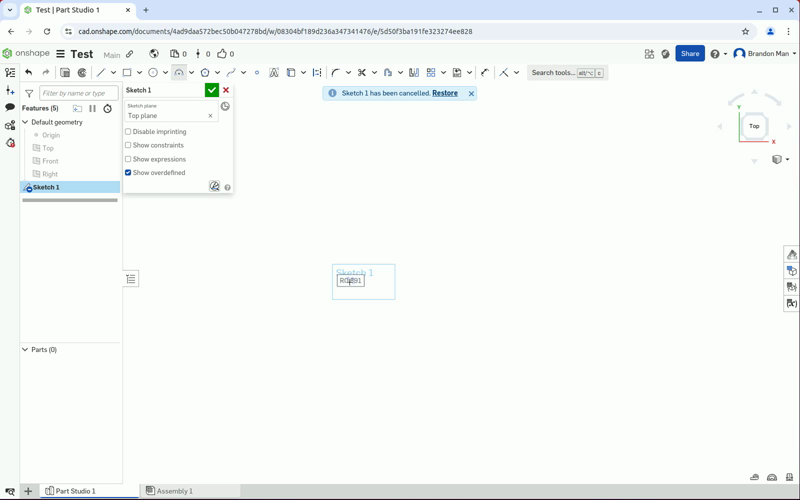
key(esc)
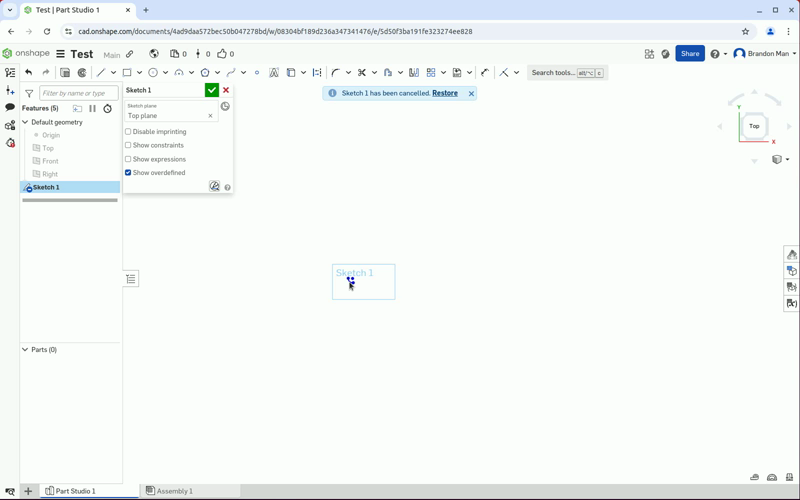
key(l)
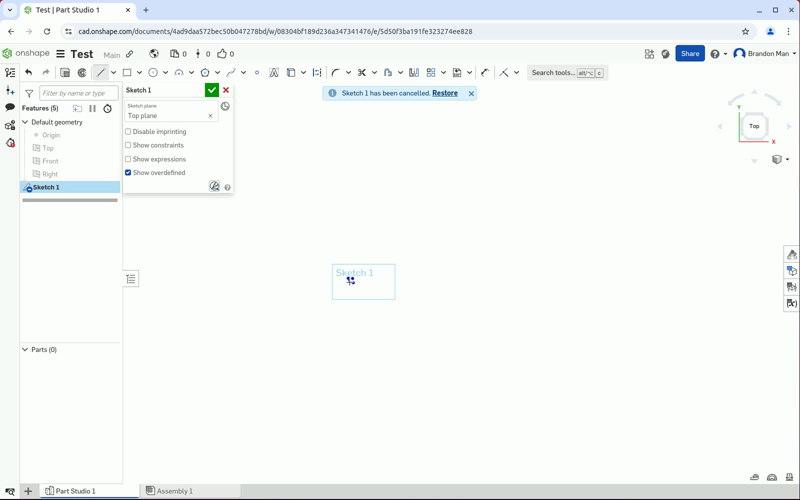
mouse_move(353, 282)
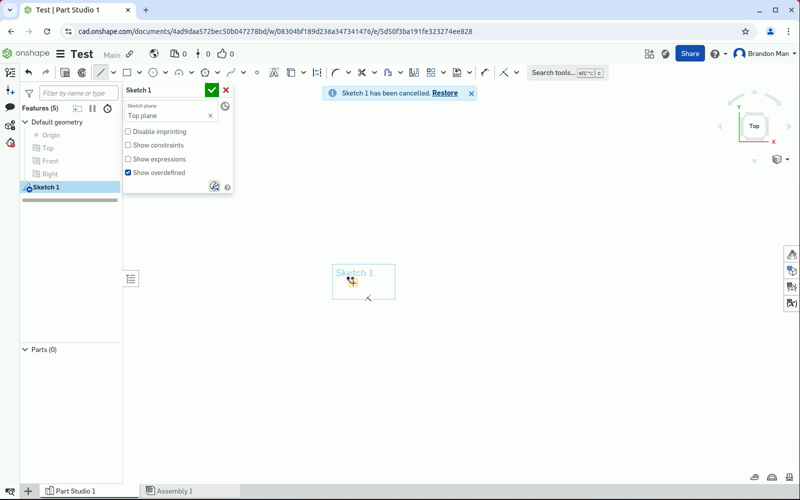
scroll(6)
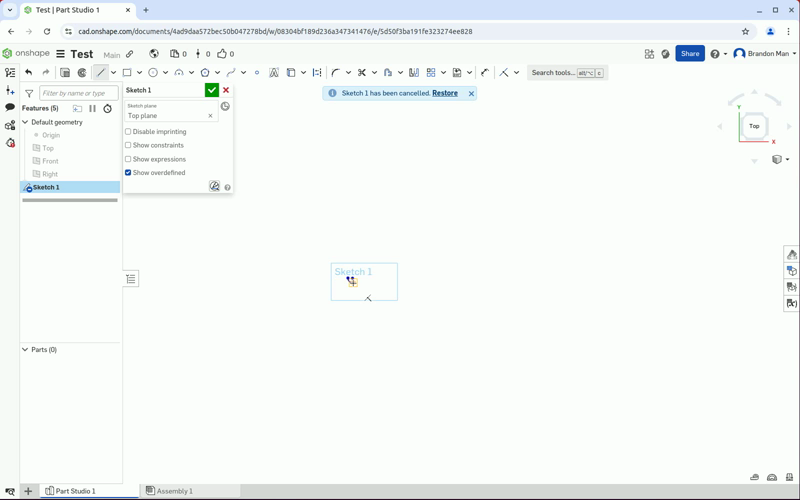
scroll(6)
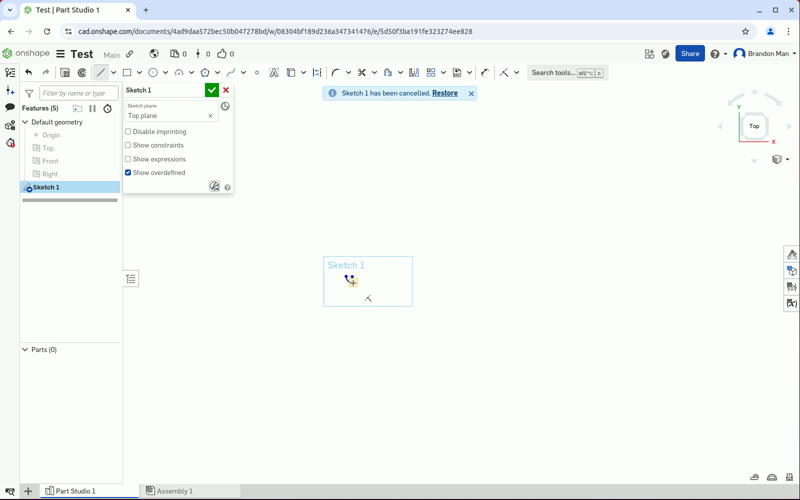
scroll(6)
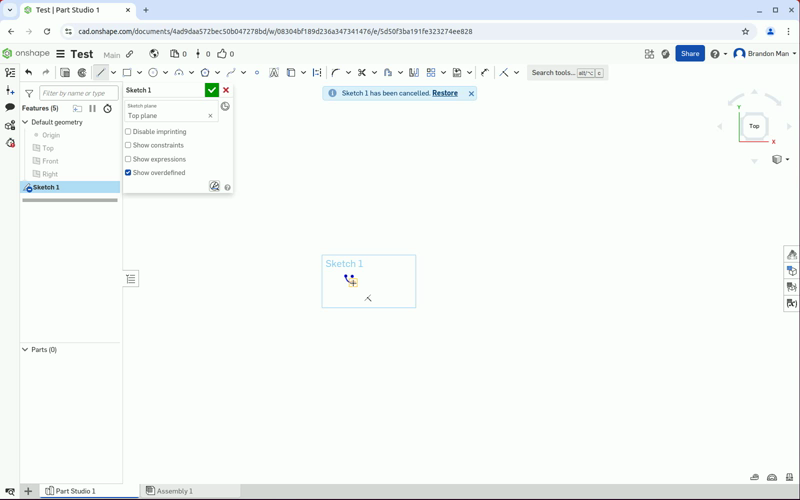
scroll(6)
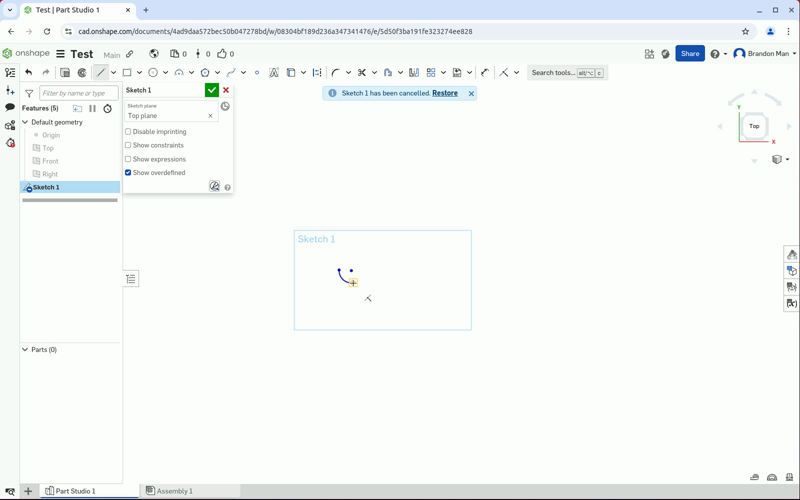
scroll(6)
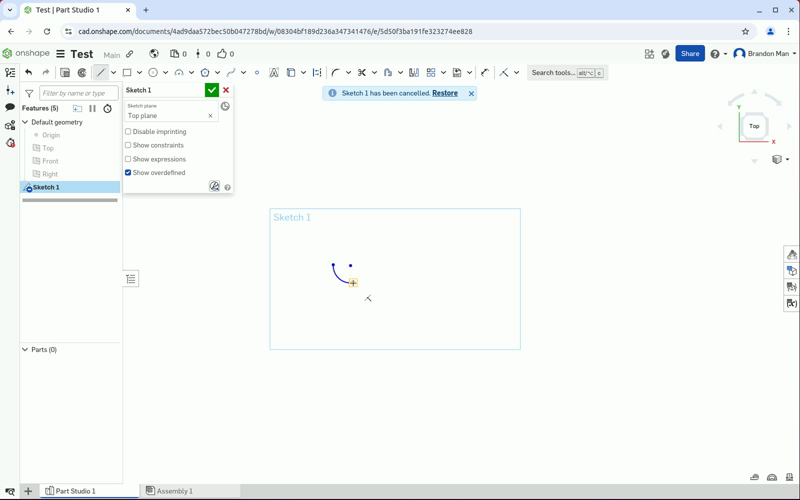
scroll(6)
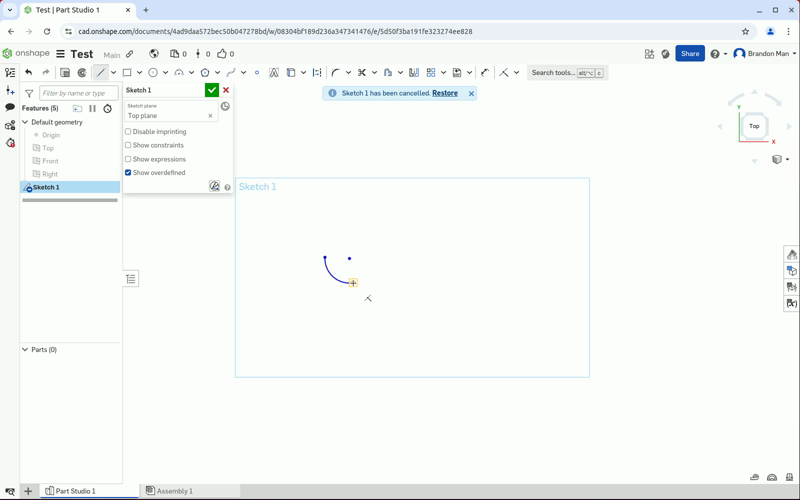
scroll(6)
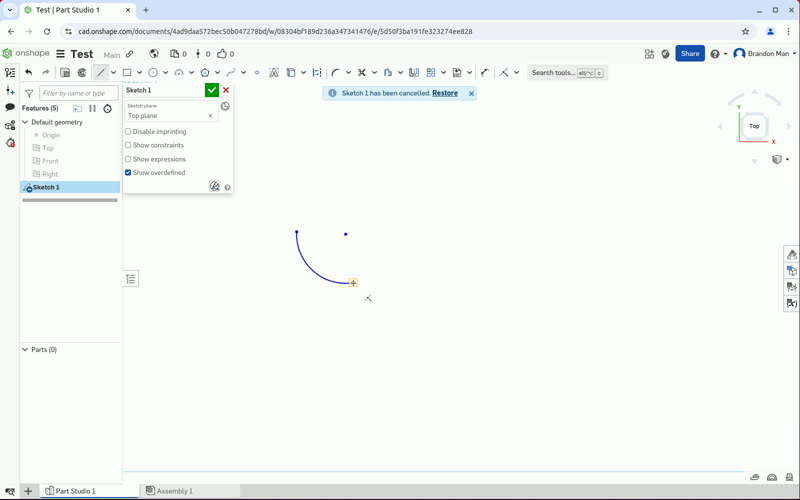
click(353, 282)
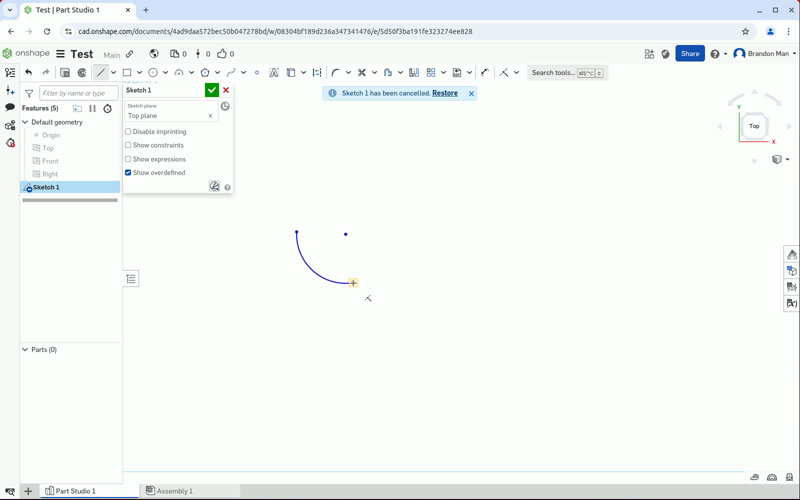
scroll(-6)
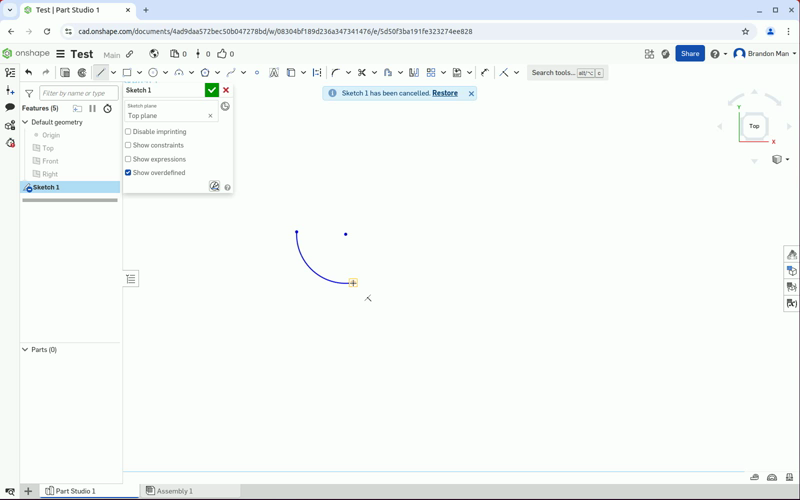
scroll(-6)
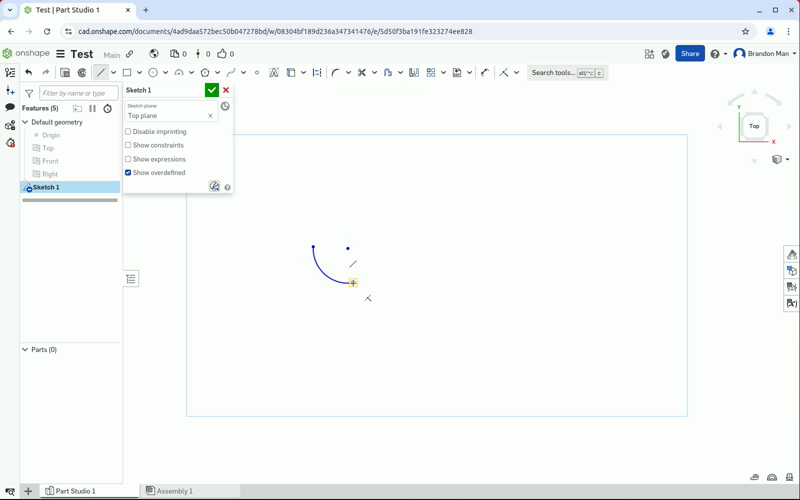
scroll(-6)
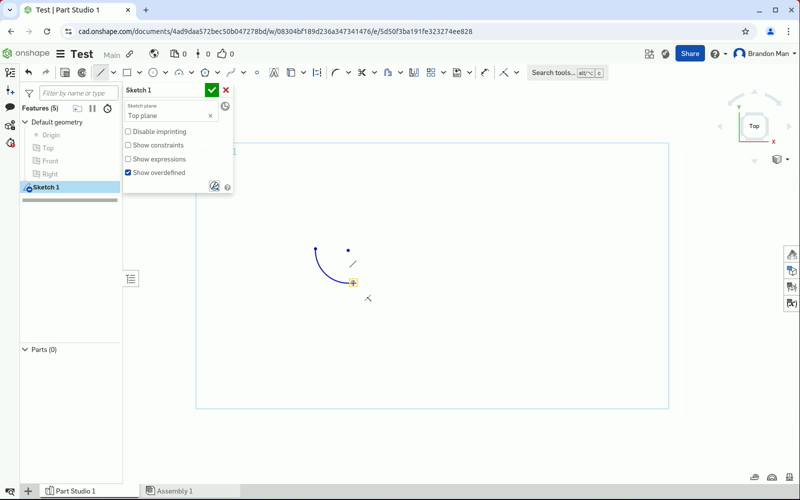
scroll(-6)
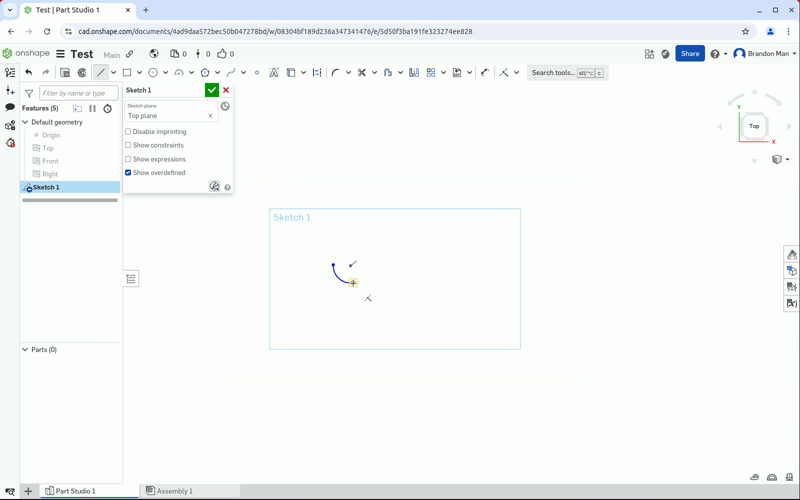
scroll(-6)
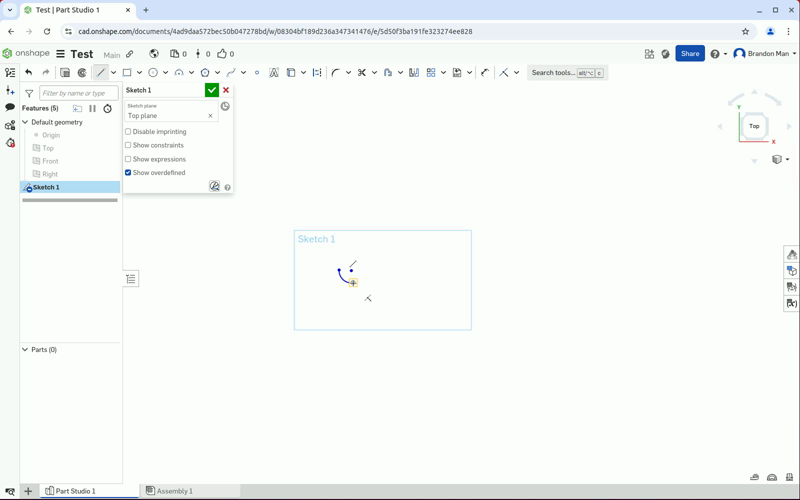
scroll(-6)
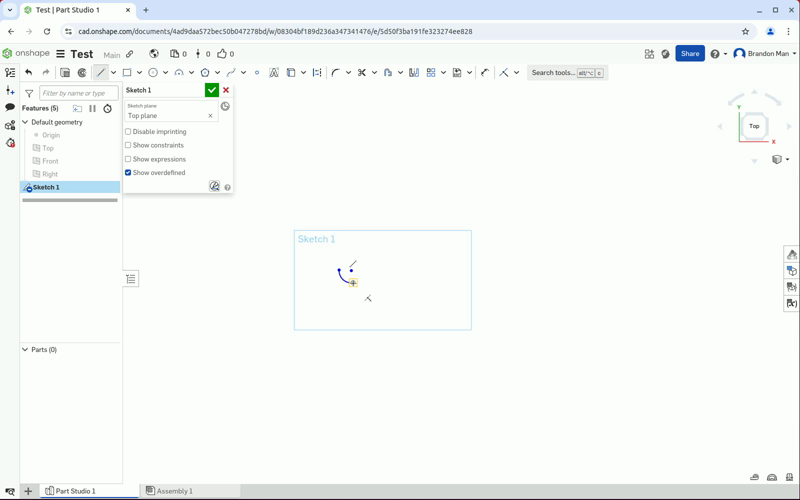
scroll(-6)
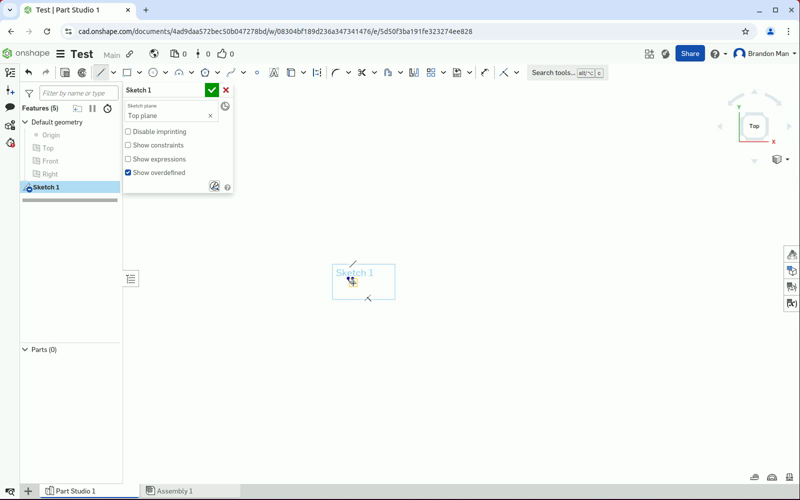
key_down(shift)
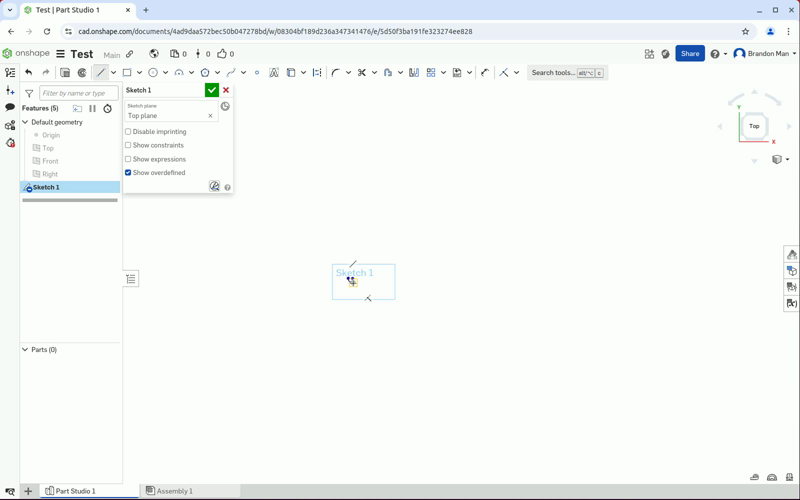
mouse_move(460, 282)
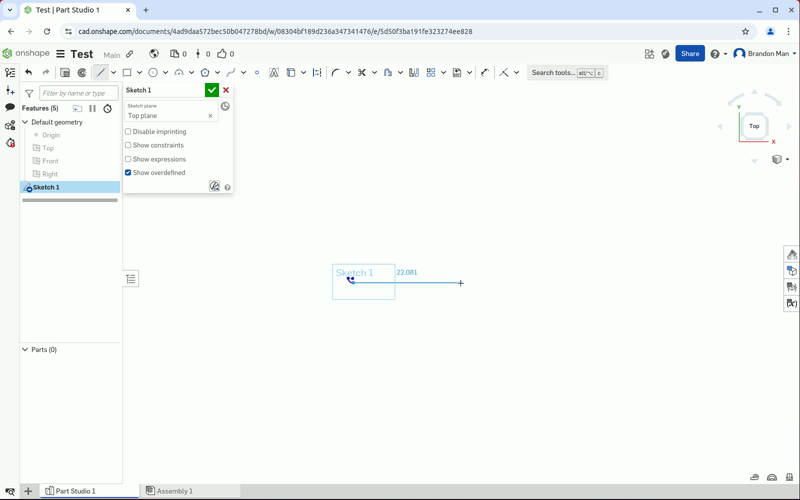
click(460, 282)
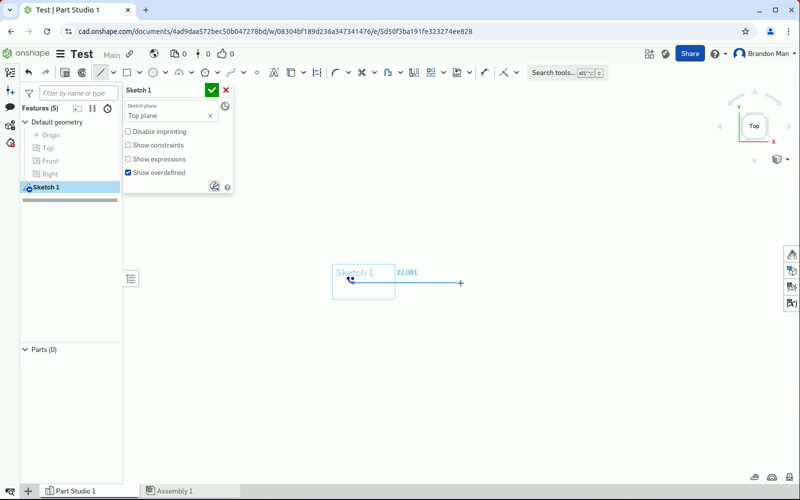
key_up(shift)
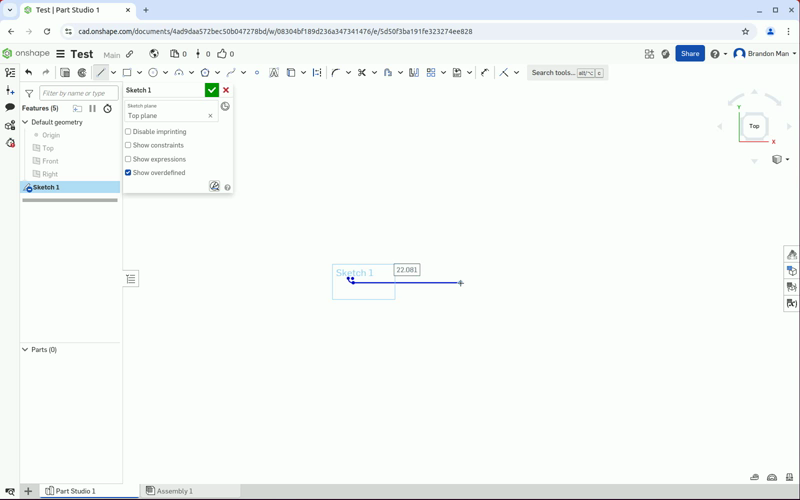
key_down(shift)
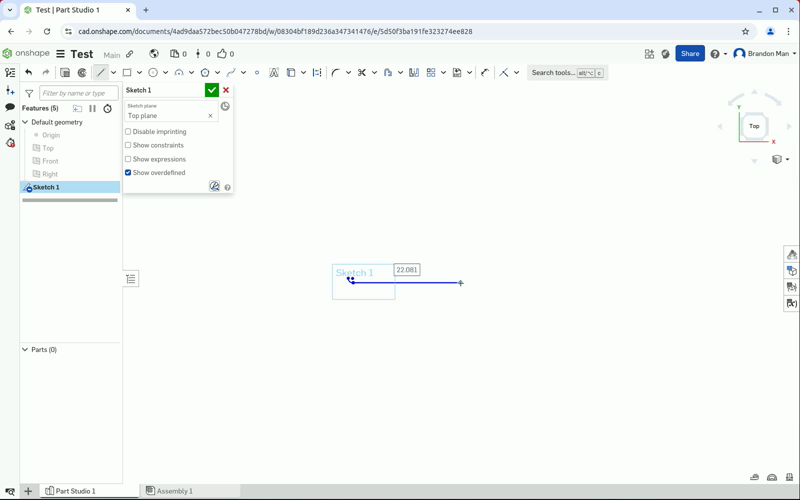
mouse_move(460, 183)
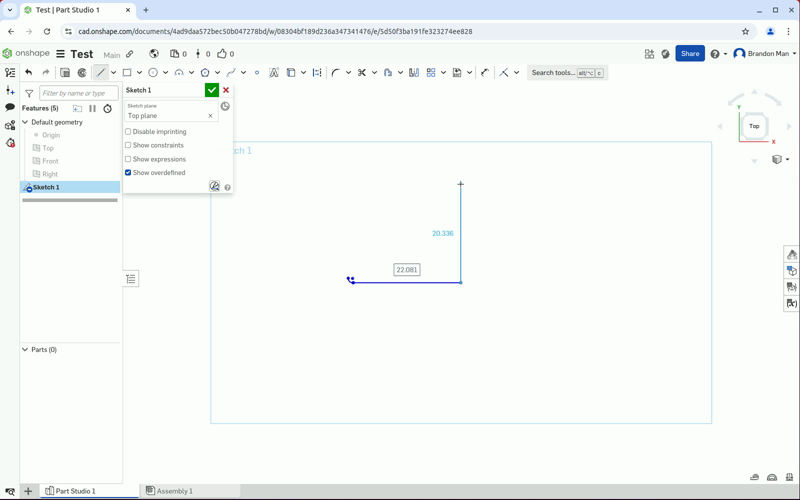
click(460, 183)
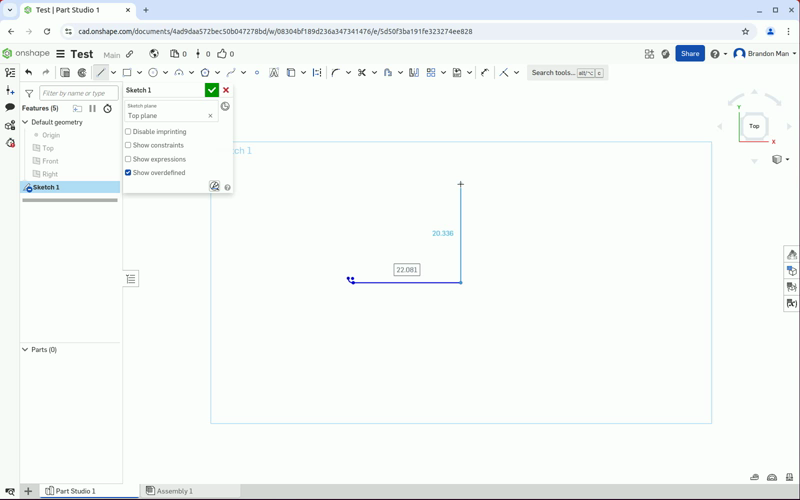
key_up(shift)
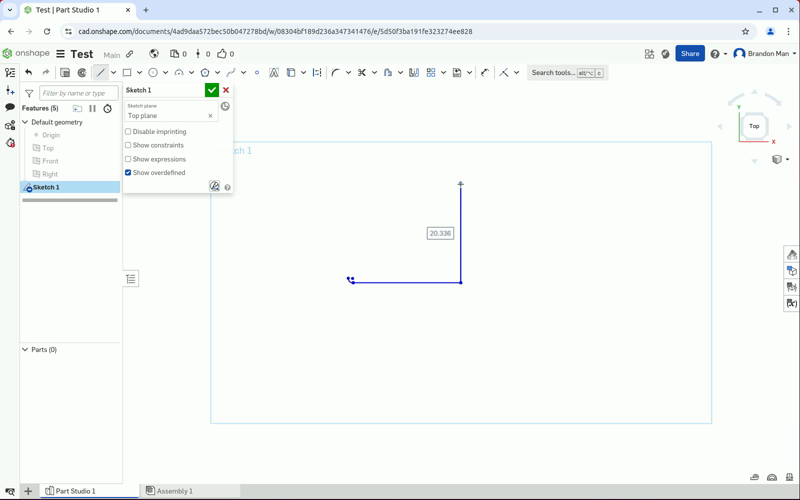
key_down(shift)
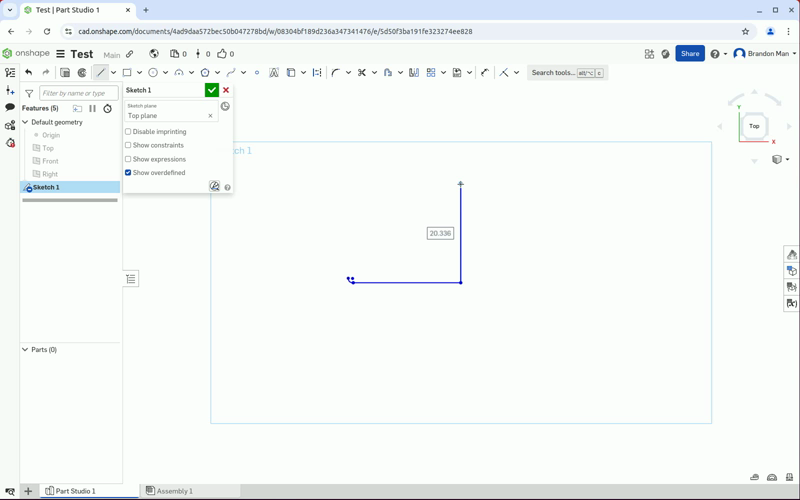
mouse_move(353, 183)
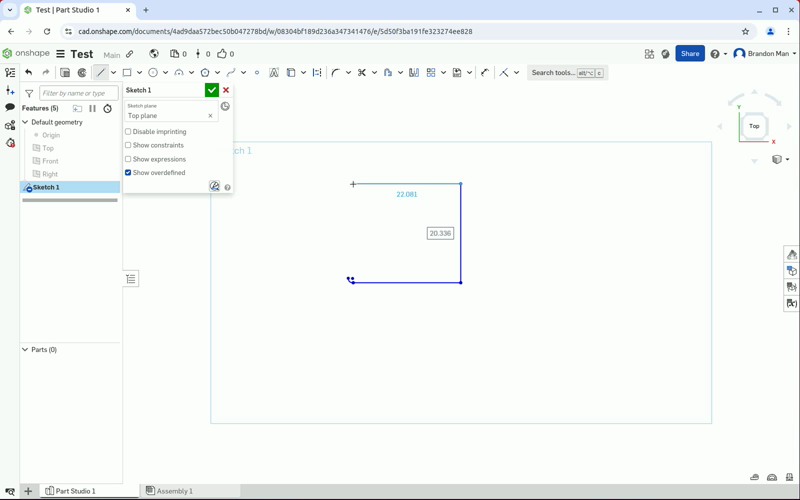
click(353, 183)
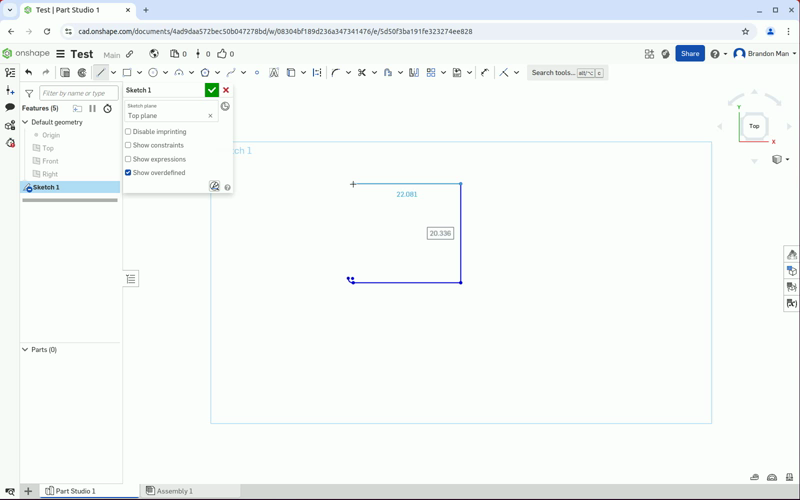
key_up(shift)
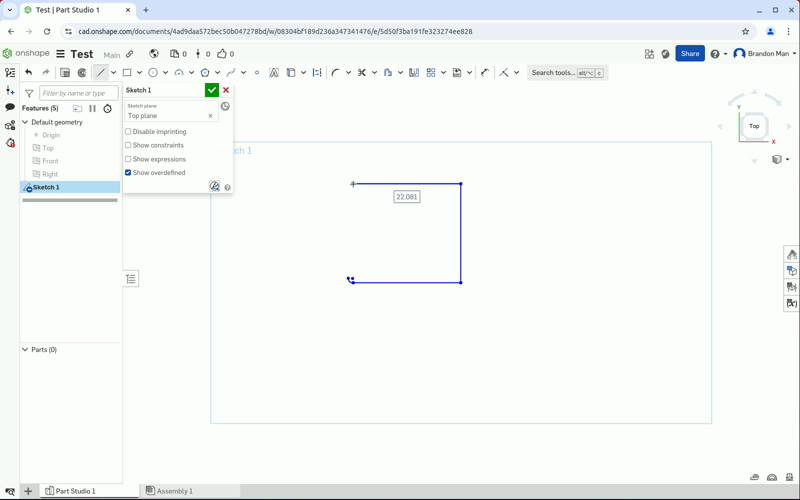
key(esc)
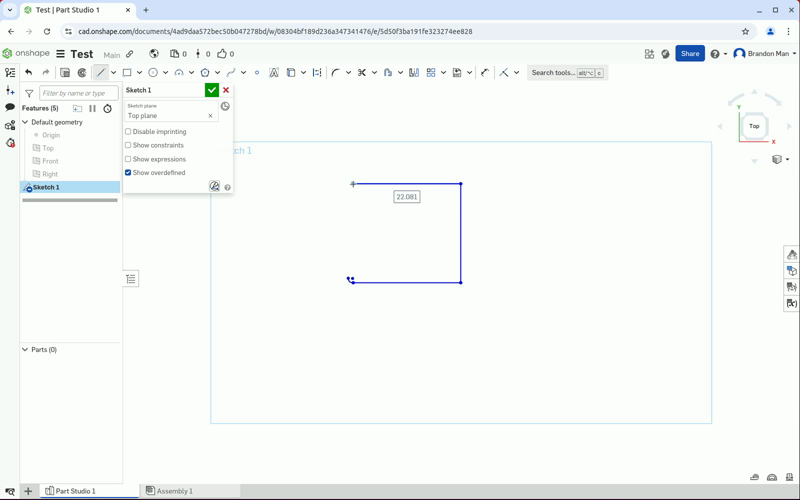
key(a)
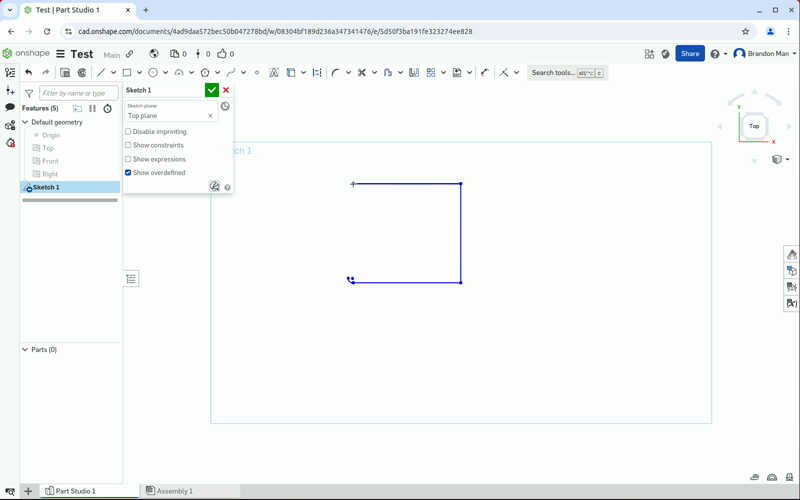
mouse_move(353, 183)
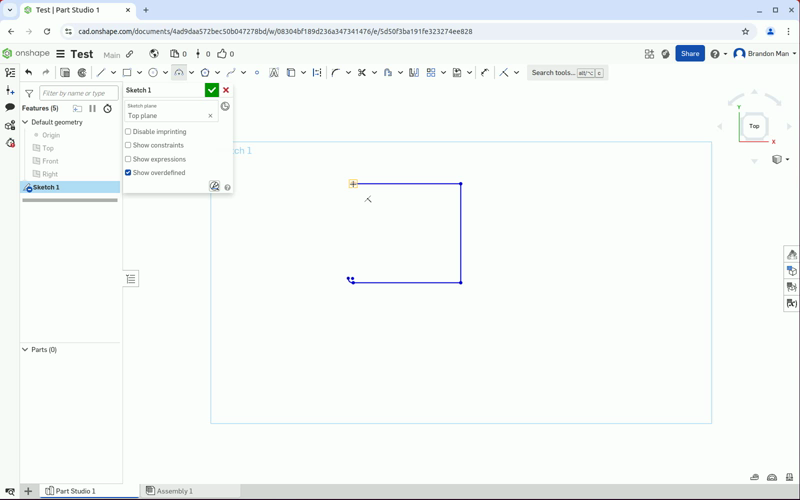
click(353, 183)
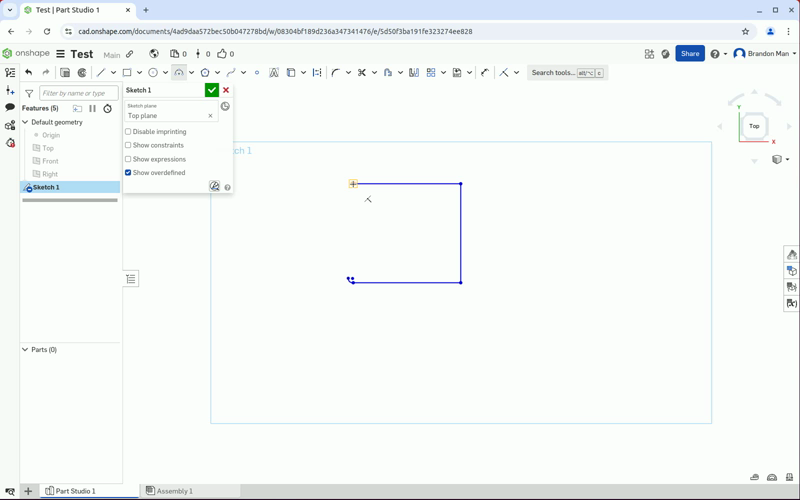
key_down(shift)
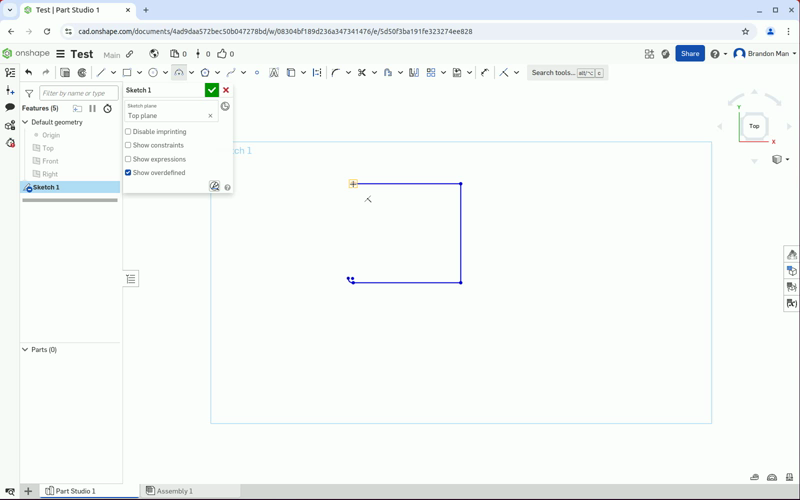
mouse_move(348, 188)
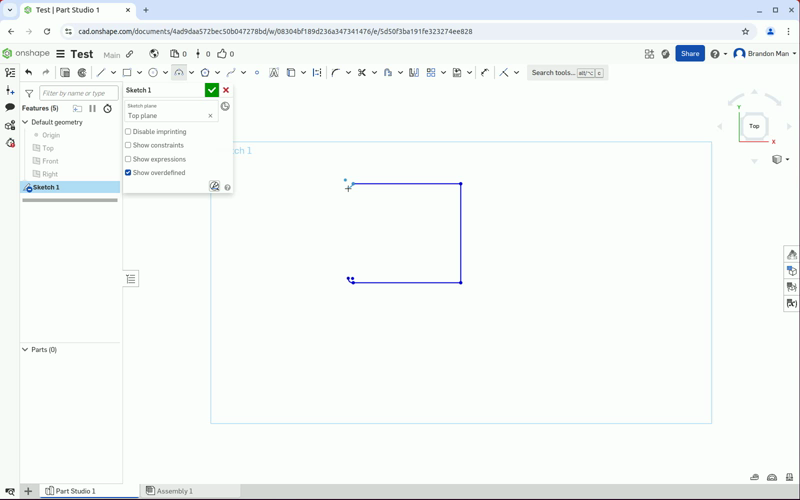
scroll(6)
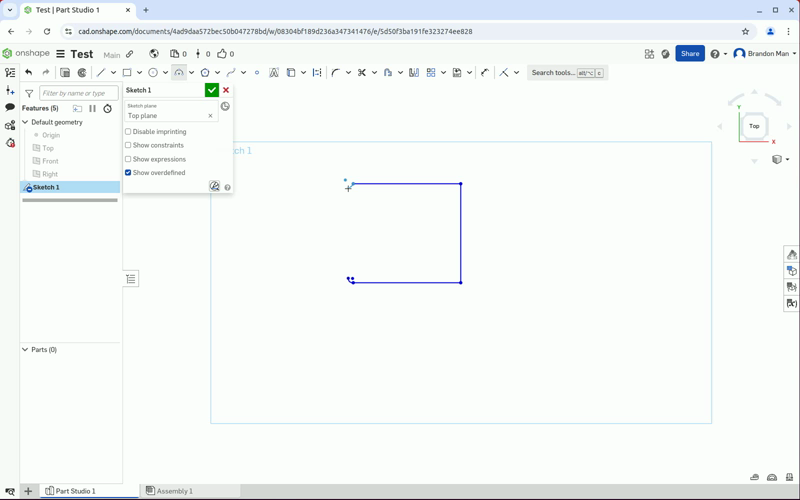
scroll(6)
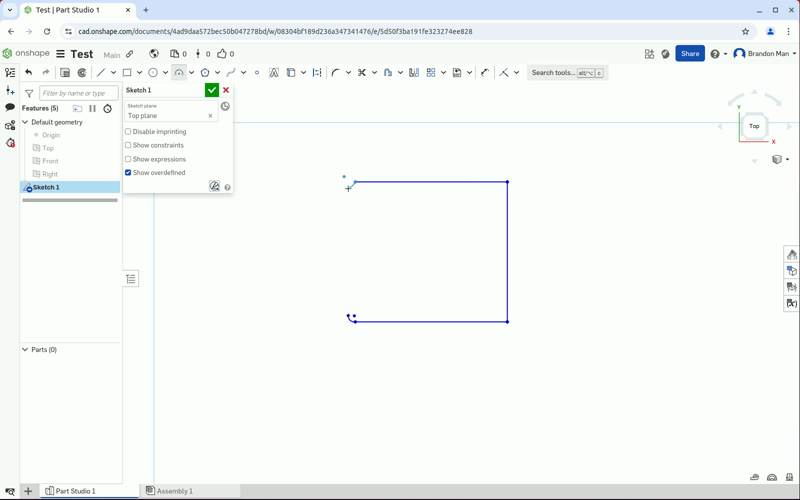
scroll(6)
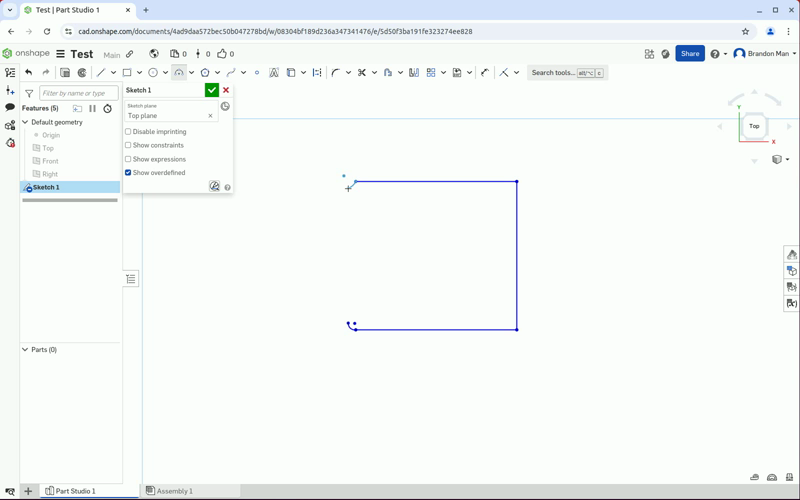
scroll(6)
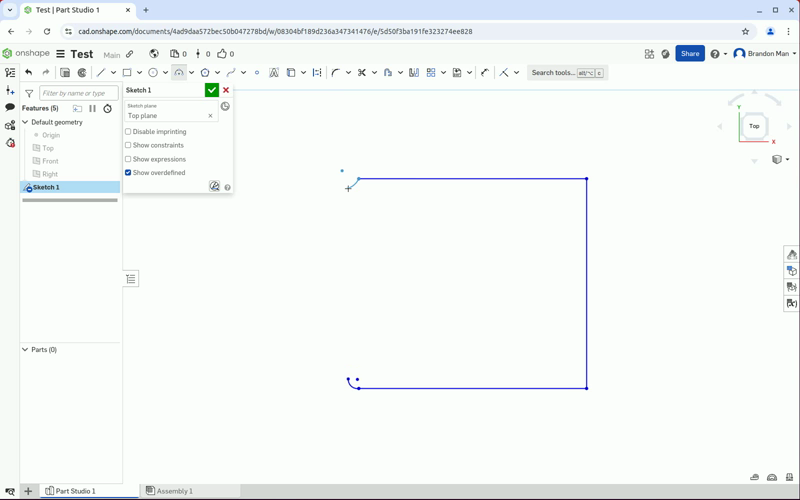
scroll(6)
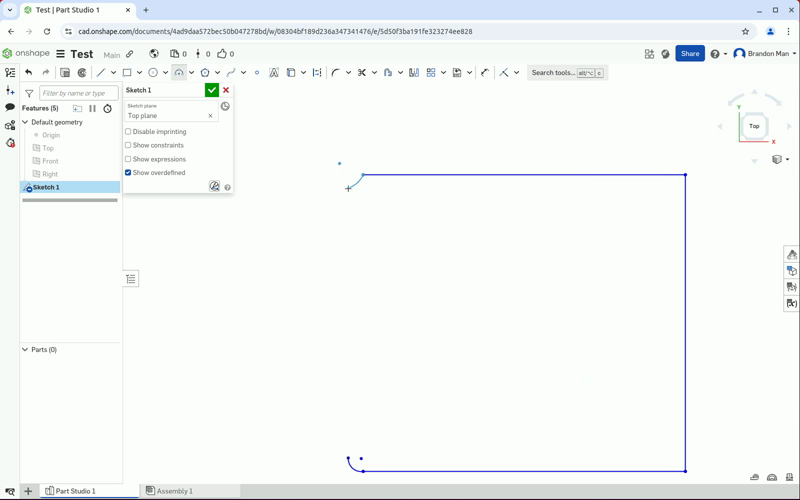
scroll(6)
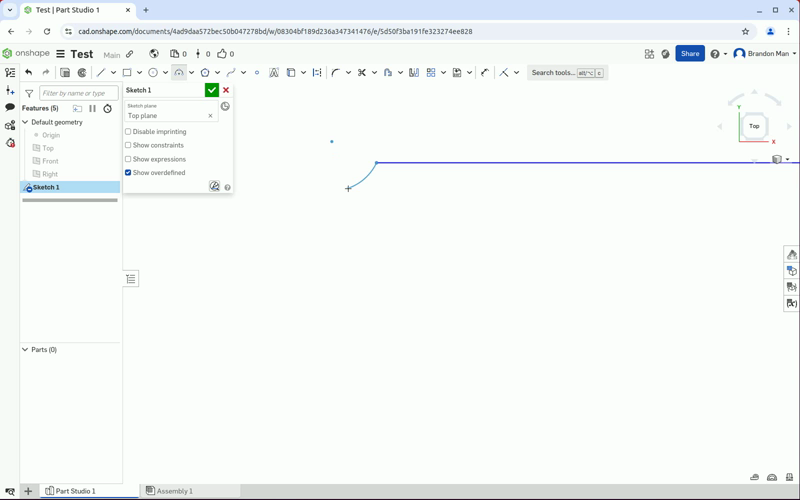
scroll(6)
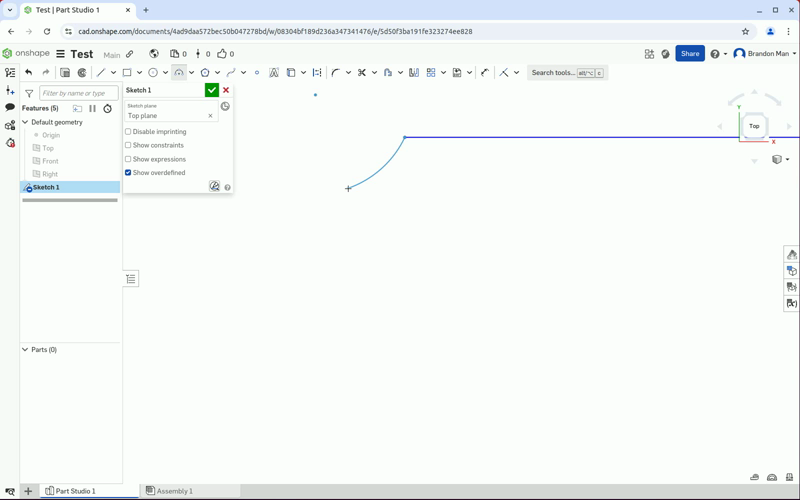
click(348, 188)
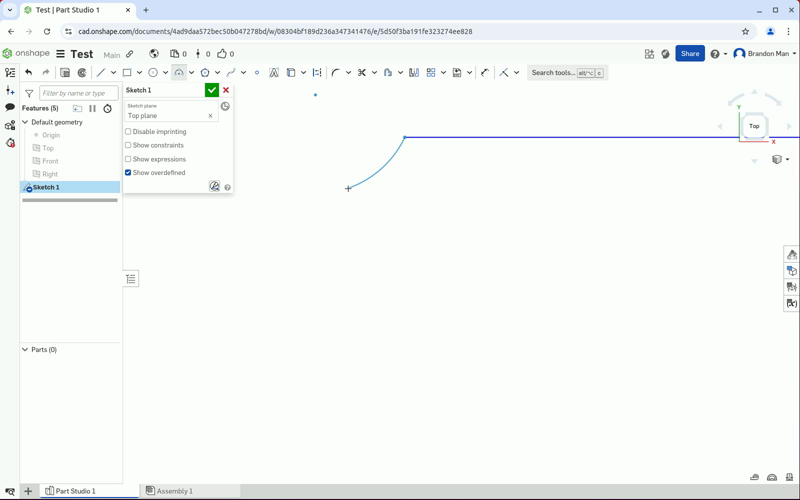
scroll(-6)
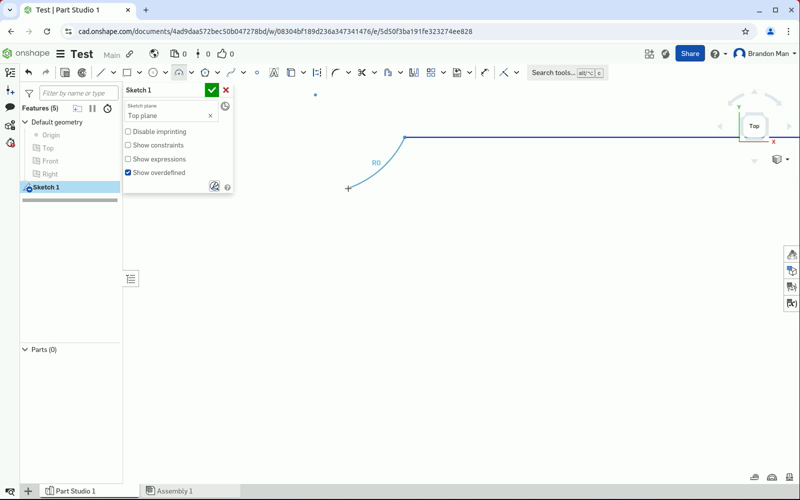
scroll(-6)
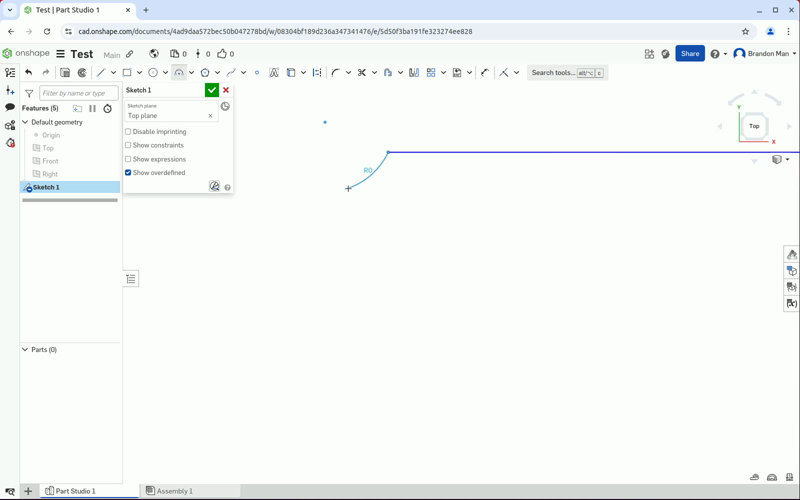
scroll(-6)
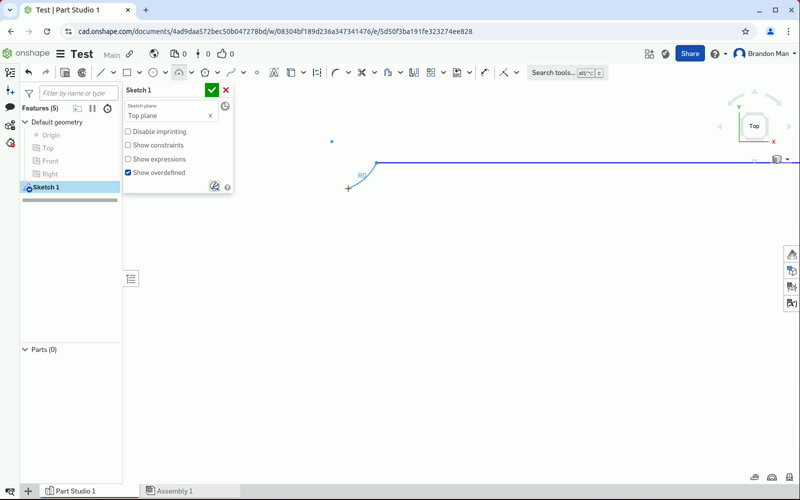
scroll(-6)
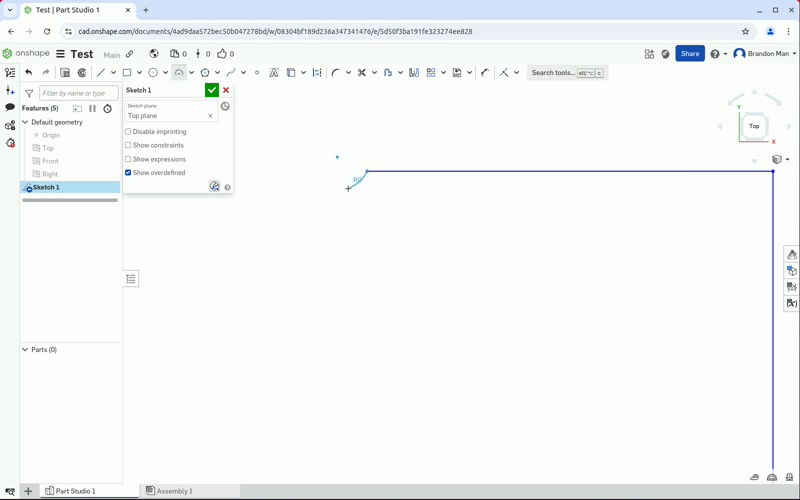
scroll(-6)
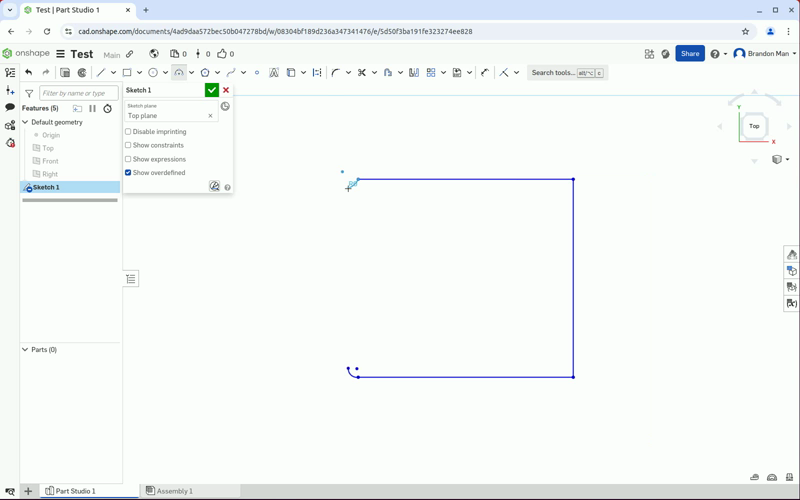
scroll(-6)
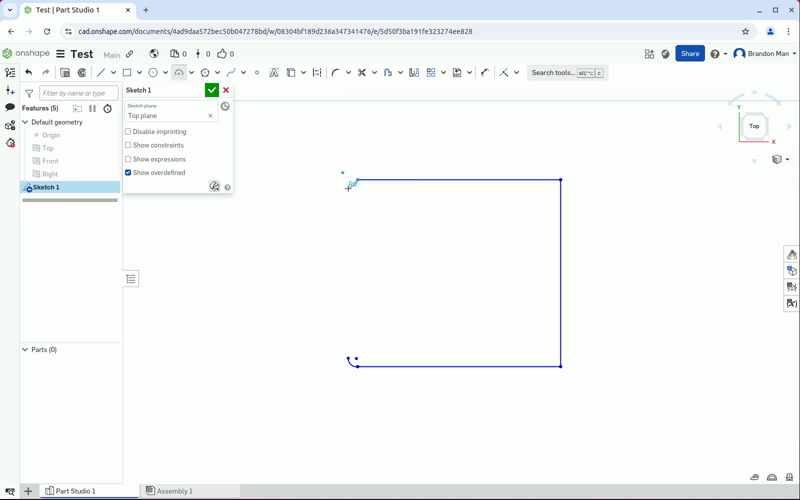
scroll(-6)
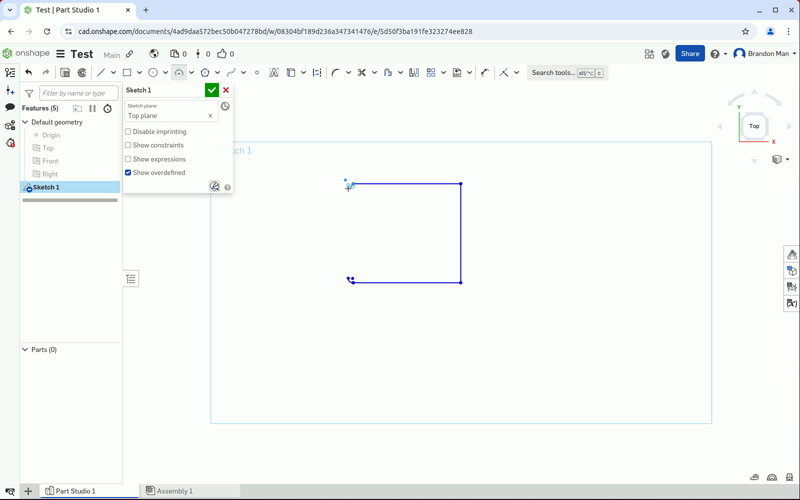
mouse_move(349, 184)
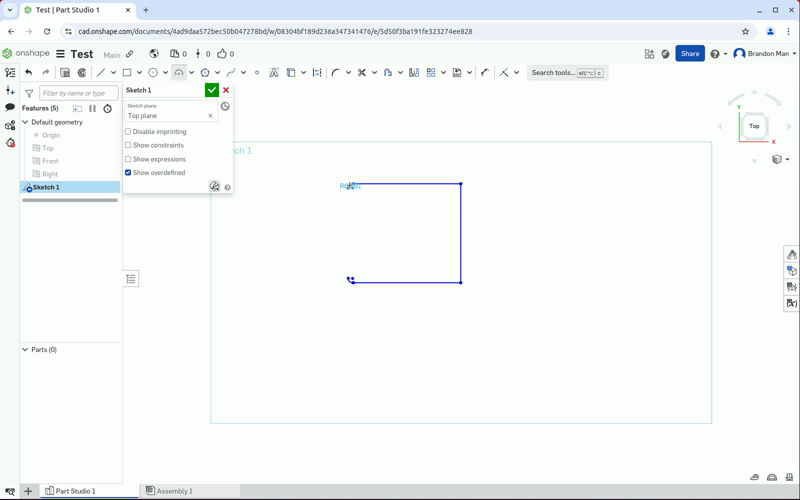
scroll(6)
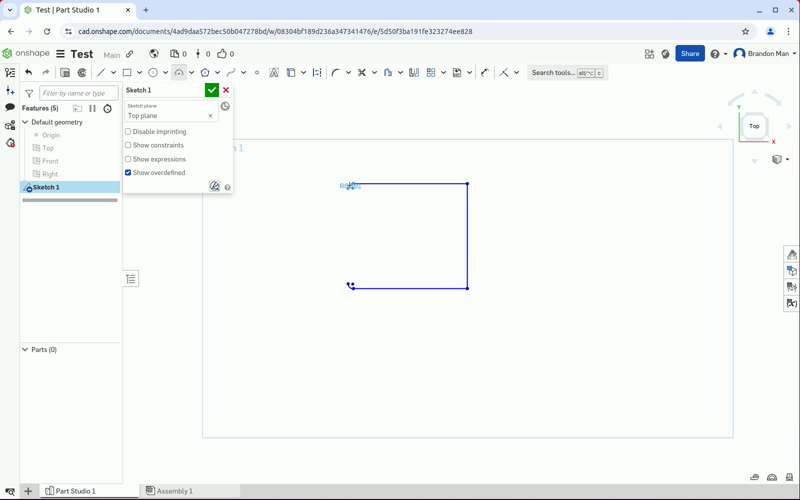
scroll(6)
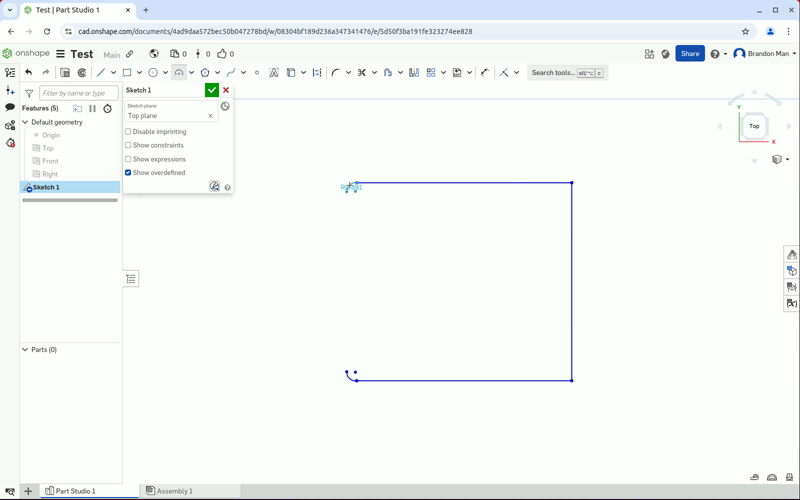
scroll(6)
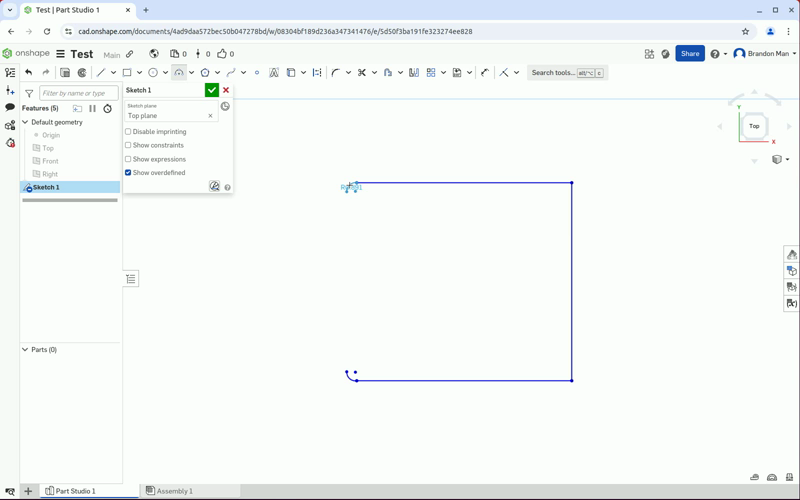
scroll(6)
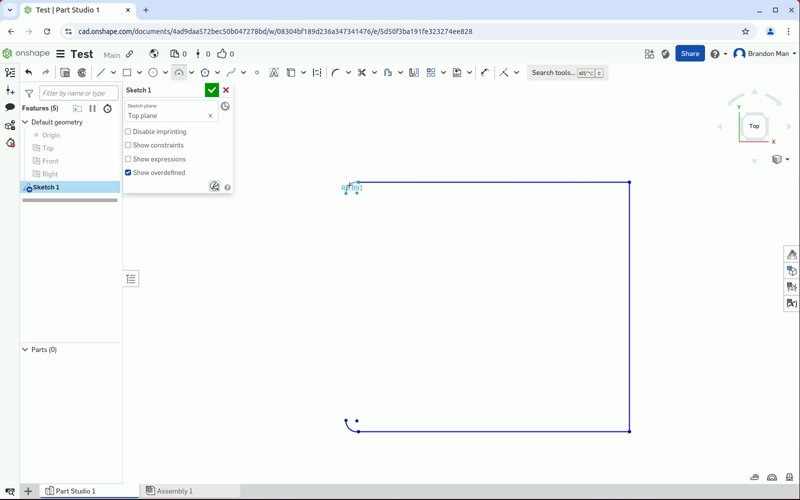
scroll(6)
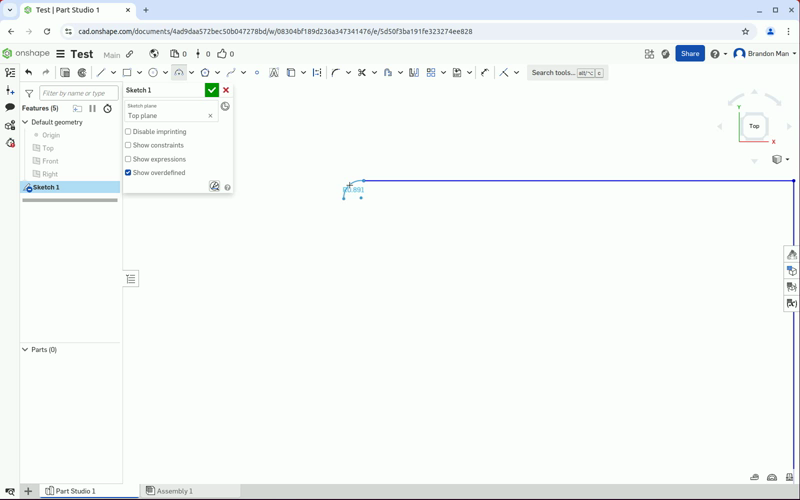
scroll(6)
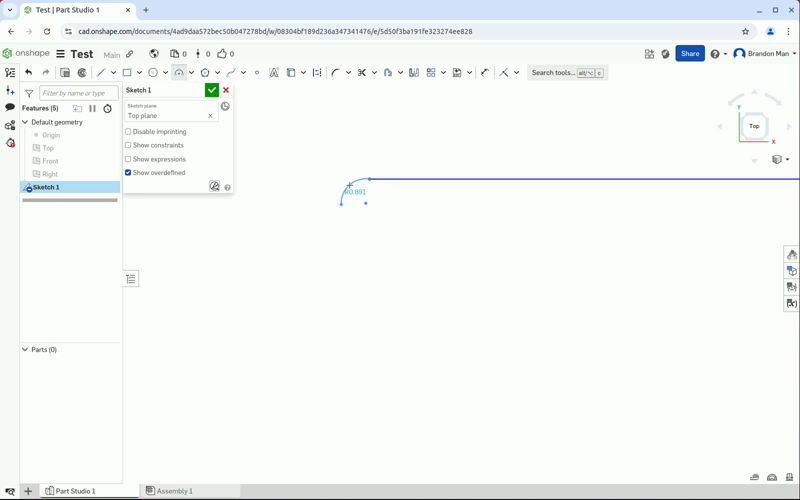
scroll(6)
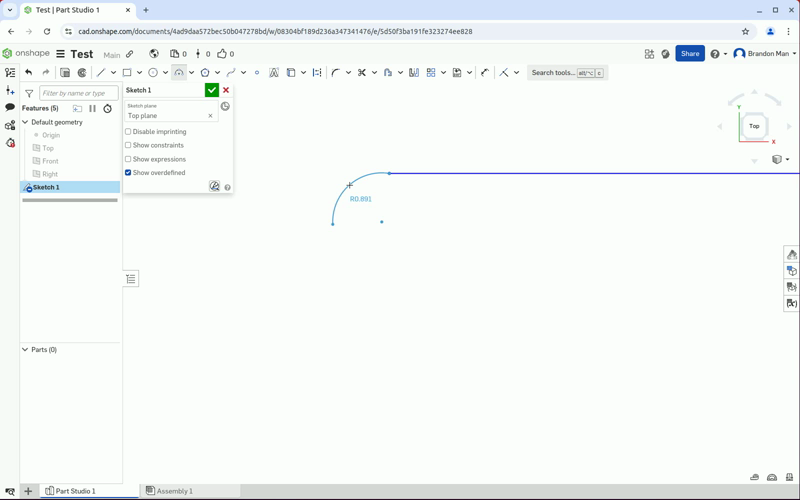
click(349, 184)
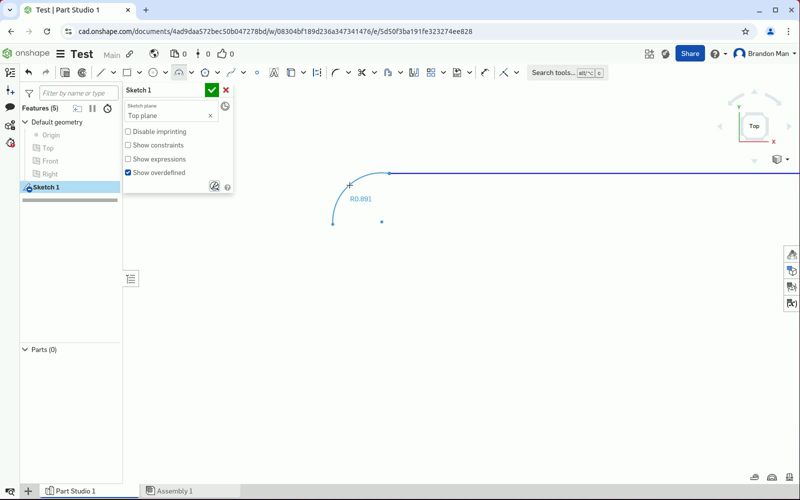
scroll(-6)
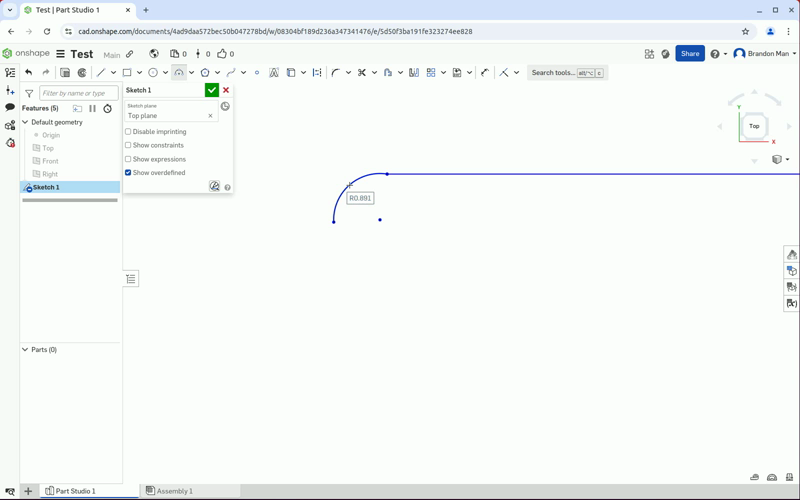
scroll(-6)
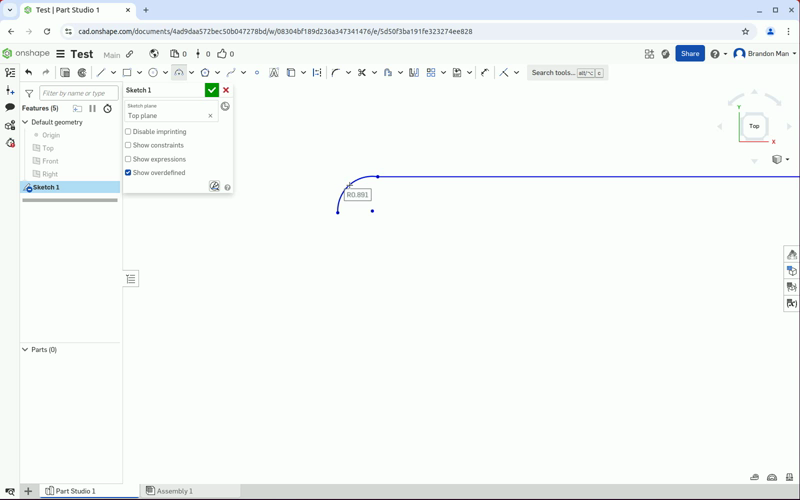
scroll(-6)
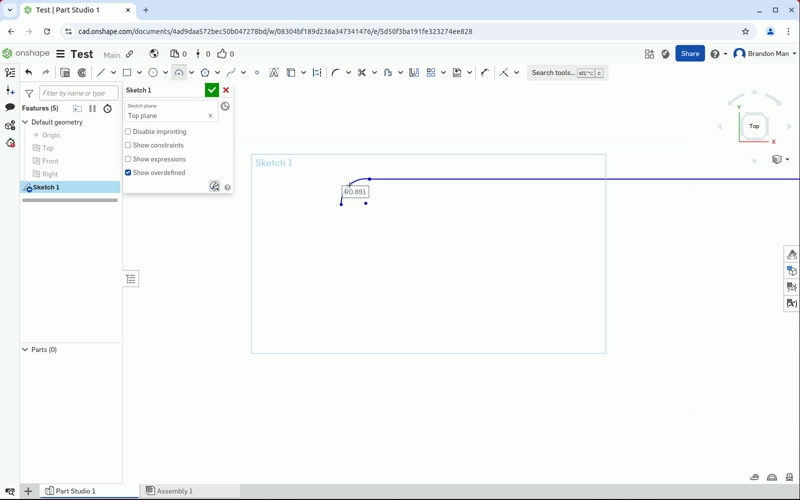
scroll(-6)
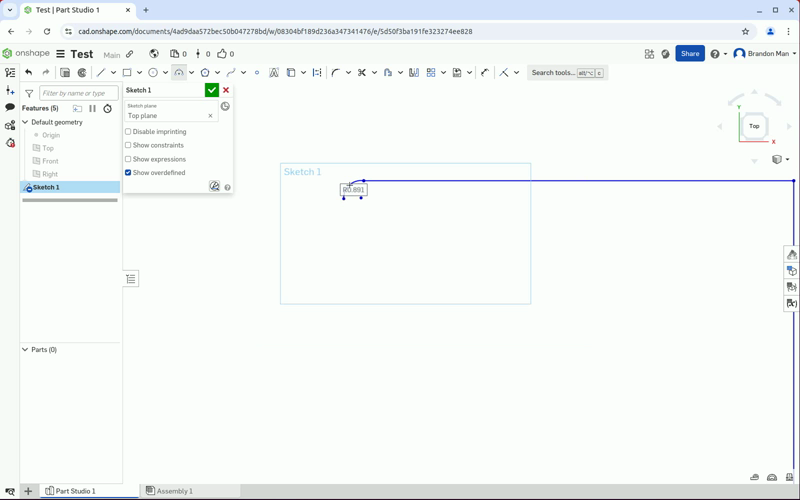
scroll(-6)
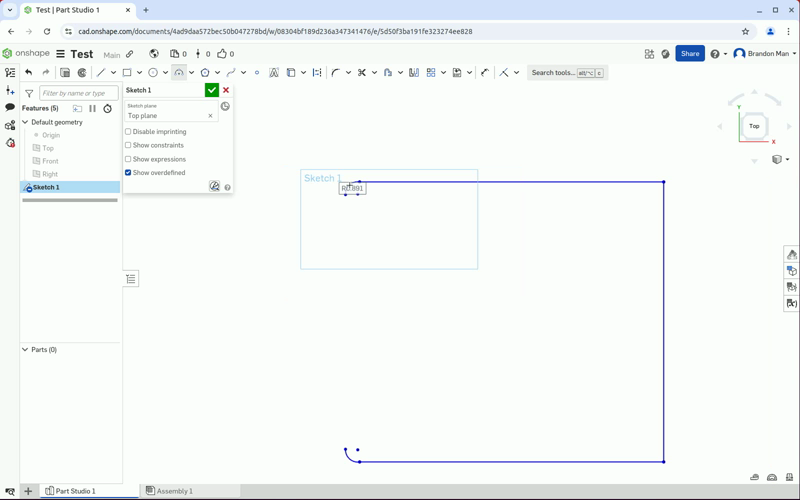
scroll(-6)
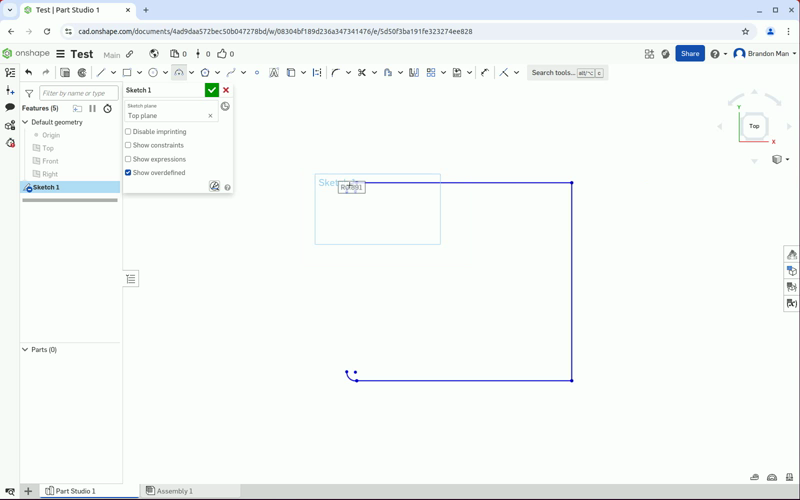
scroll(-6)
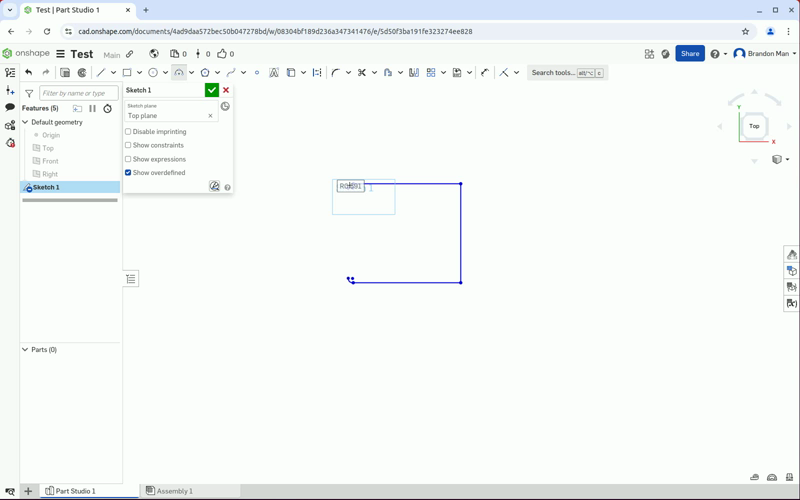
key_up(shift)
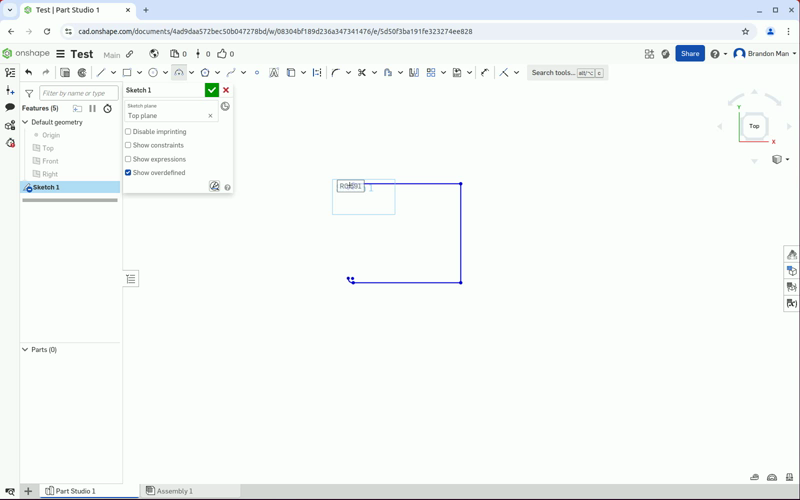
key(esc)
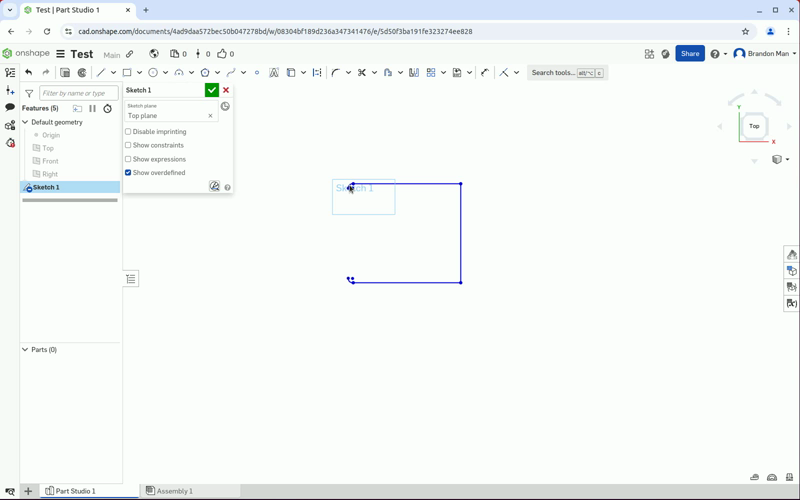
key(l)
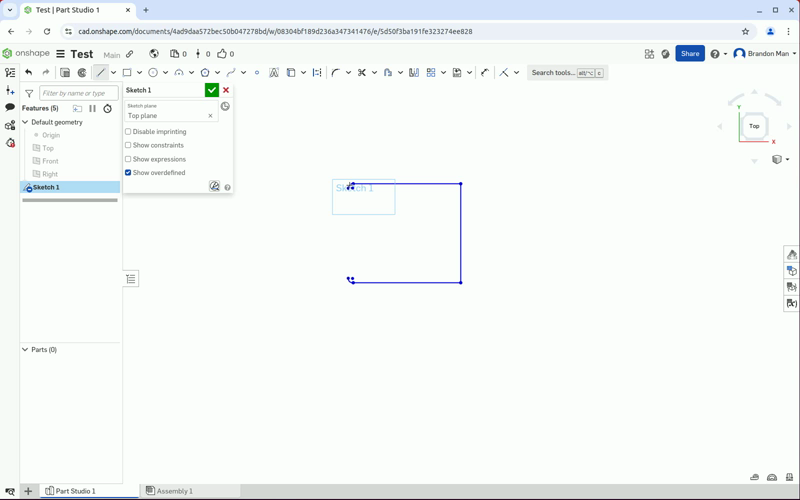
mouse_move(348, 188)
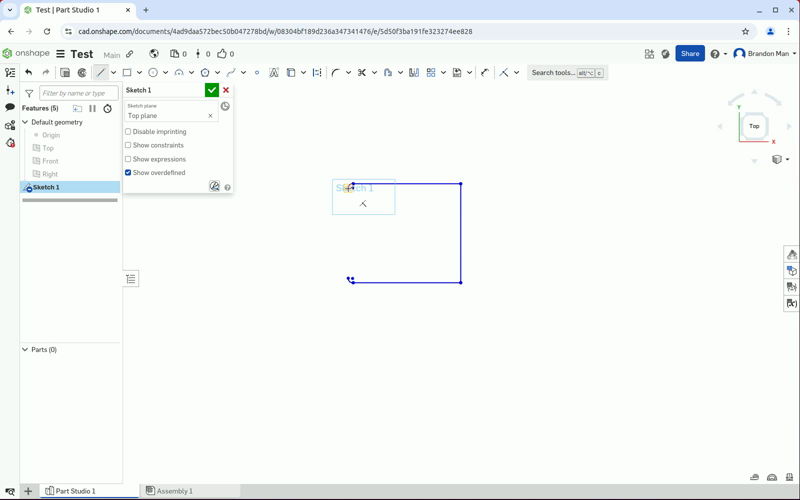
scroll(6)
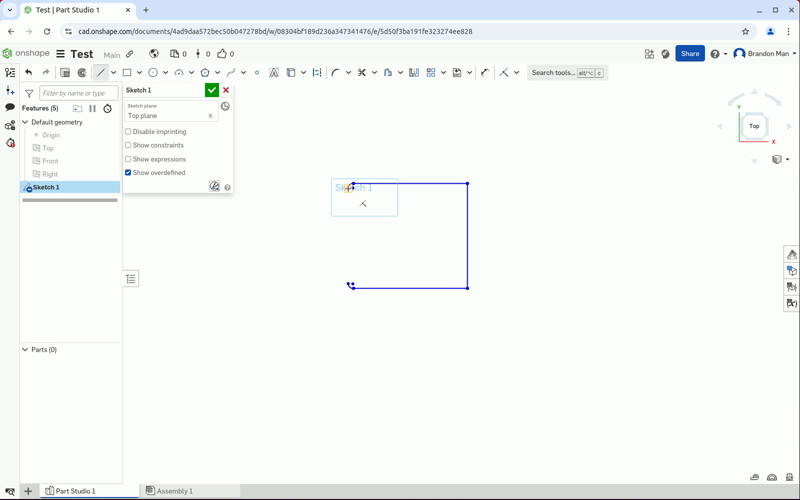
scroll(6)
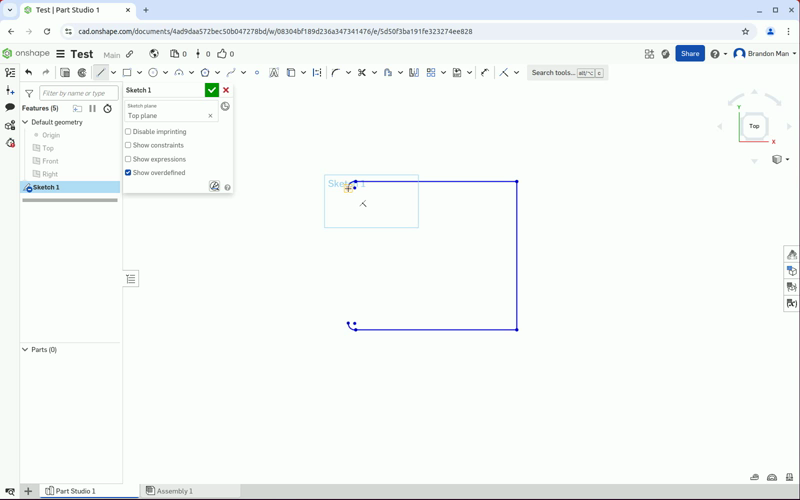
scroll(6)
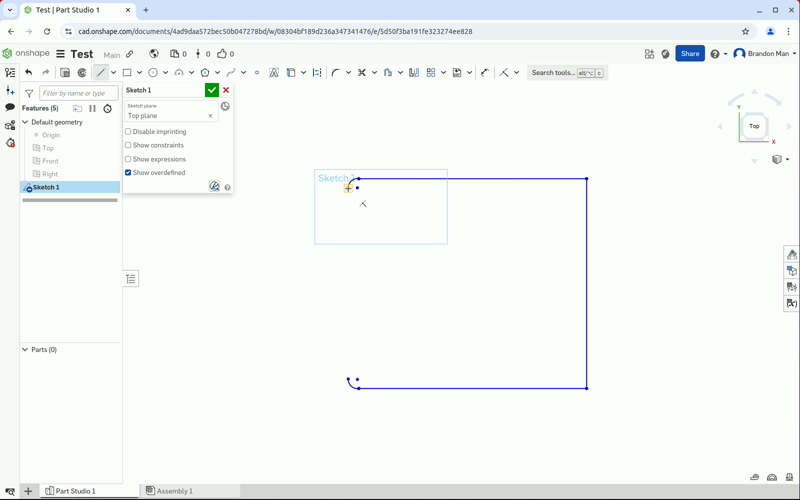
scroll(6)
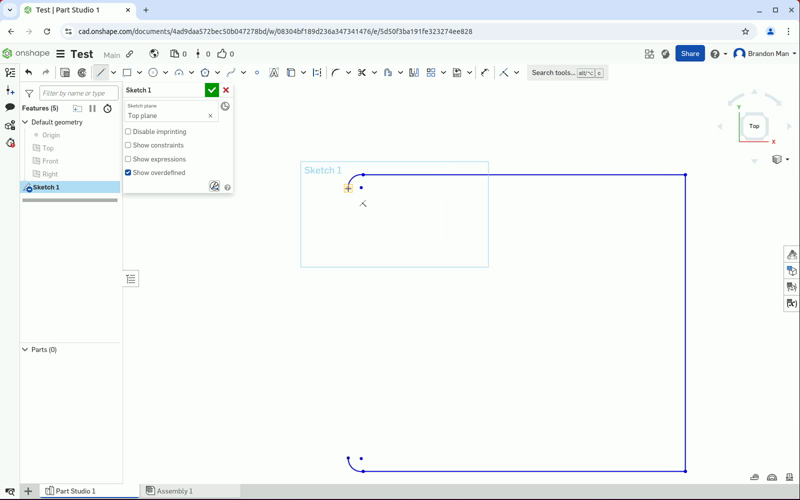
scroll(6)
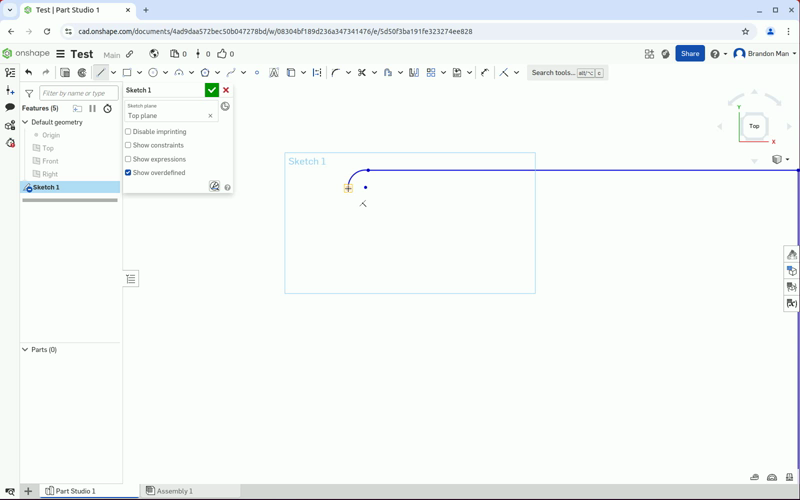
scroll(6)
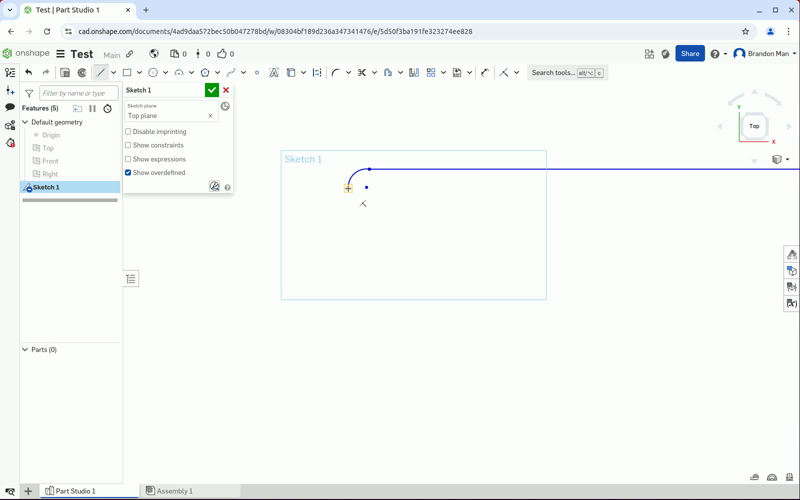
scroll(6)
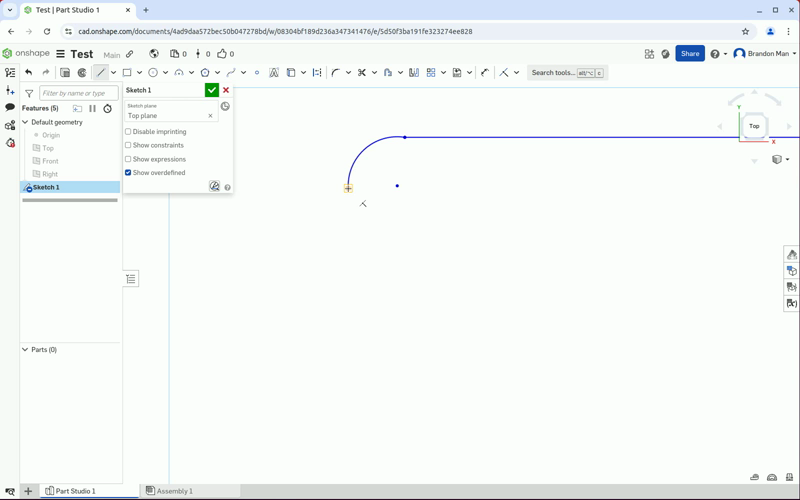
click(348, 188)
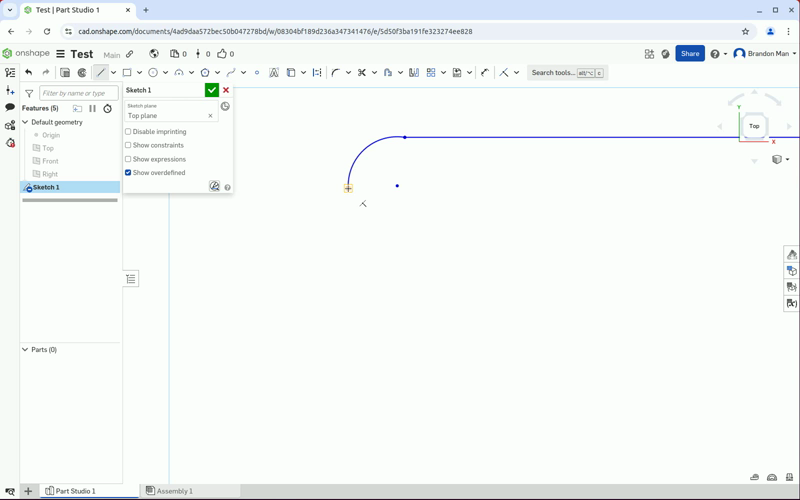
scroll(-6)
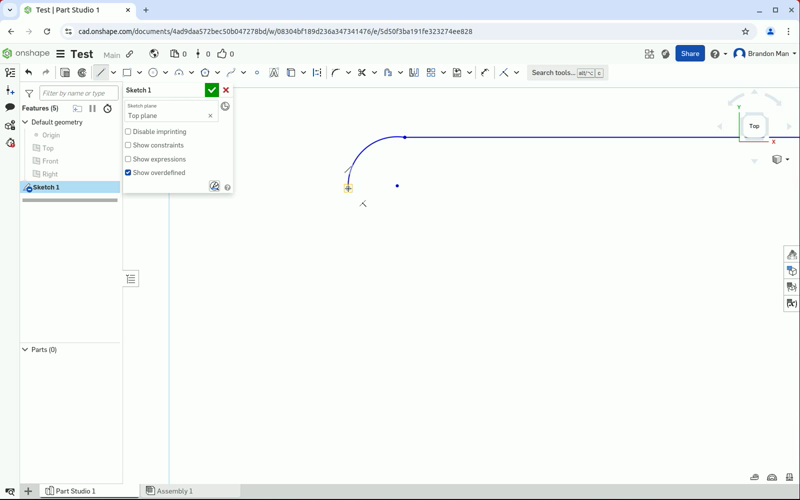
scroll(-6)
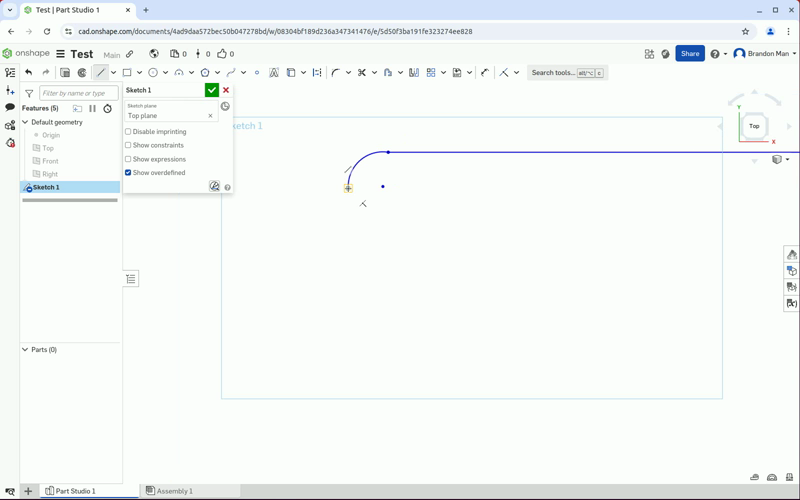
scroll(-6)
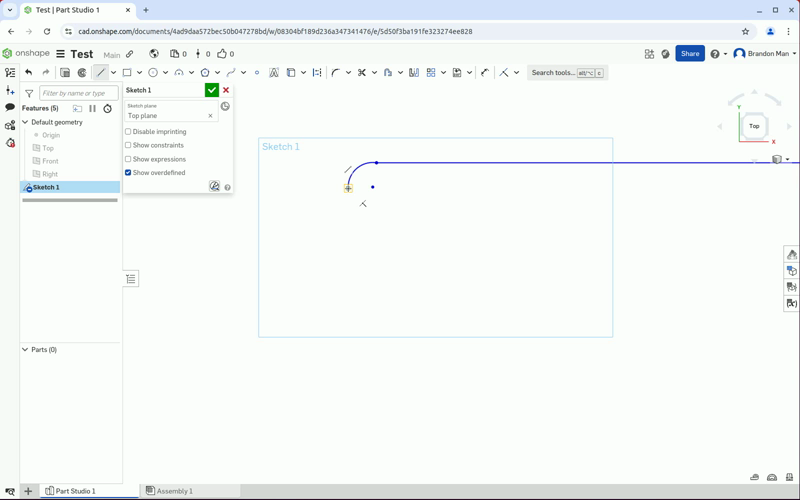
scroll(-6)
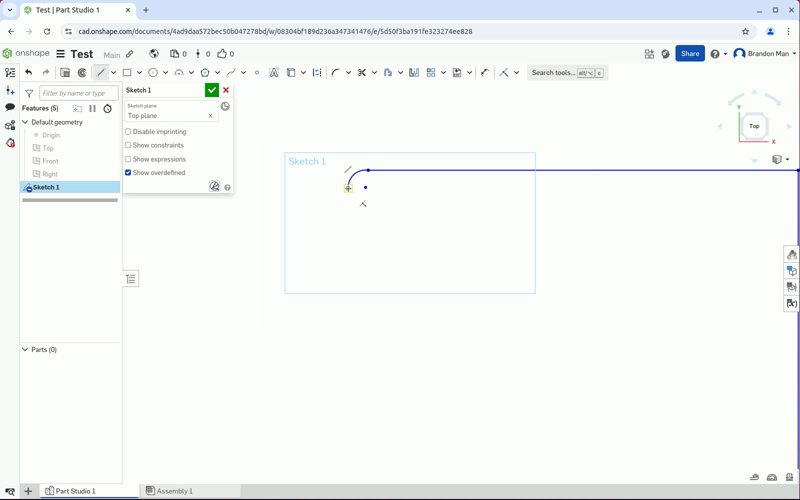
scroll(-6)
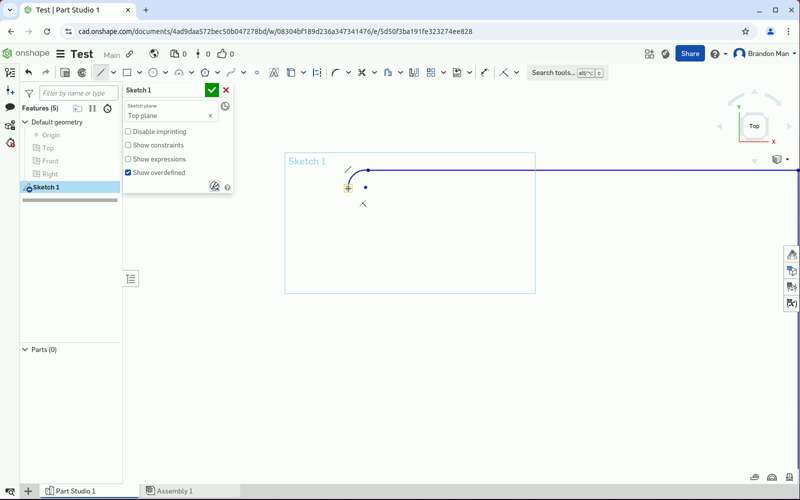
scroll(-6)
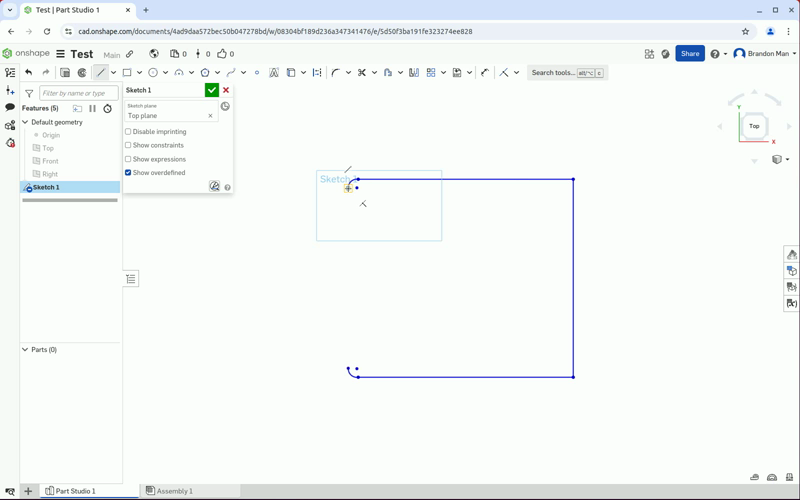
scroll(-6)
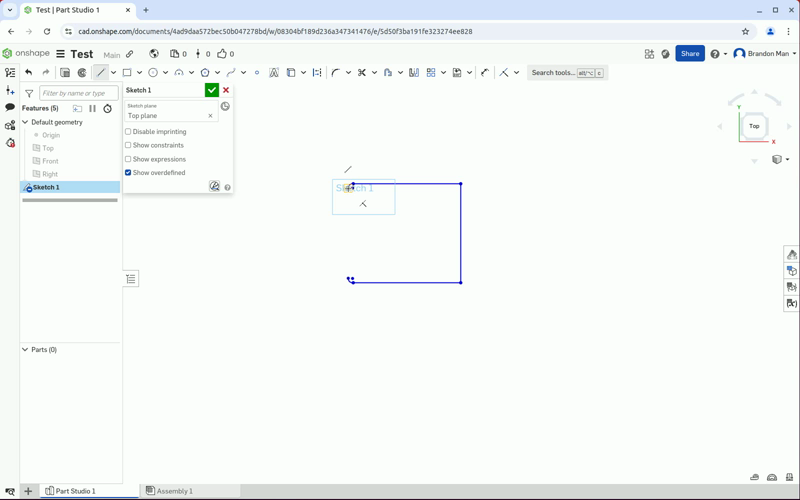
key_down(shift)
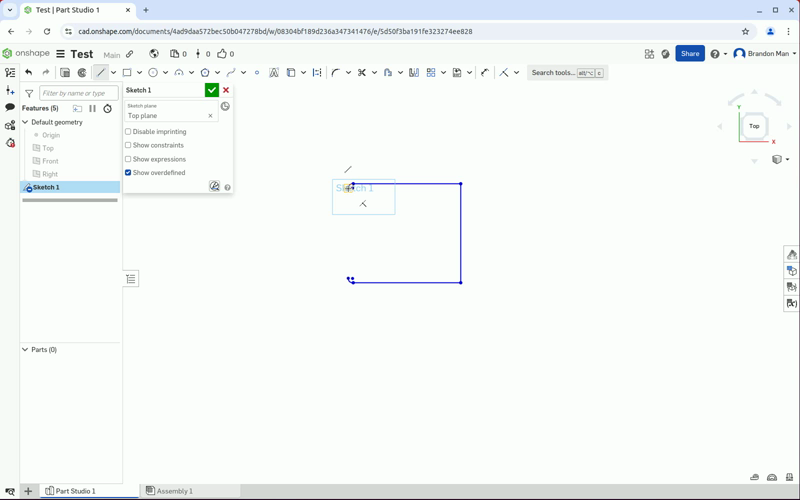
mouse_move(348, 278)
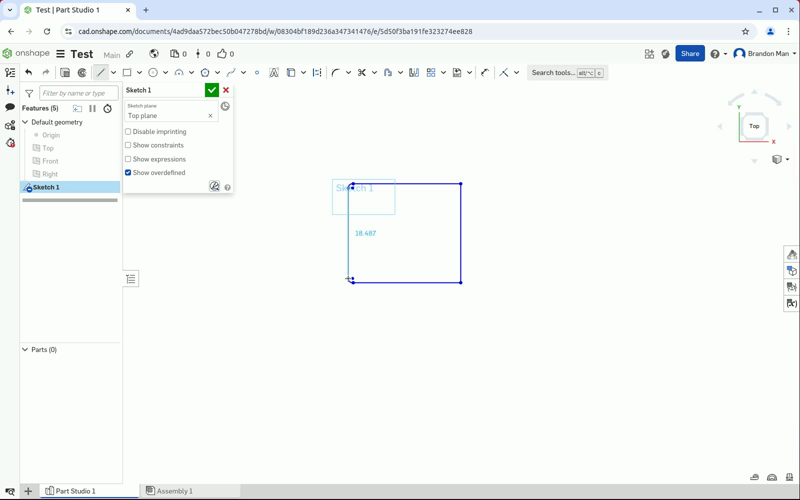
scroll(6)
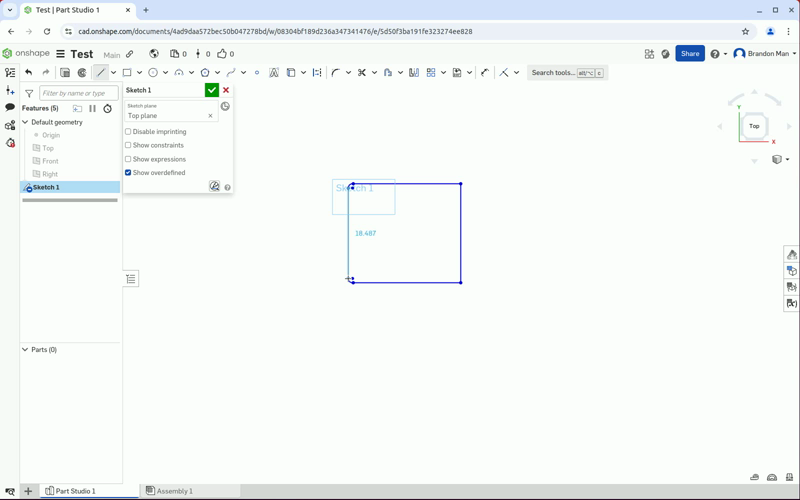
scroll(6)
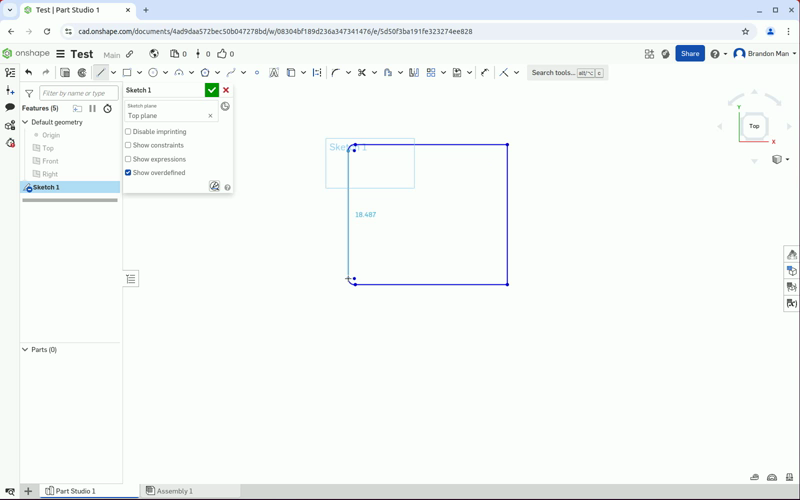
scroll(6)
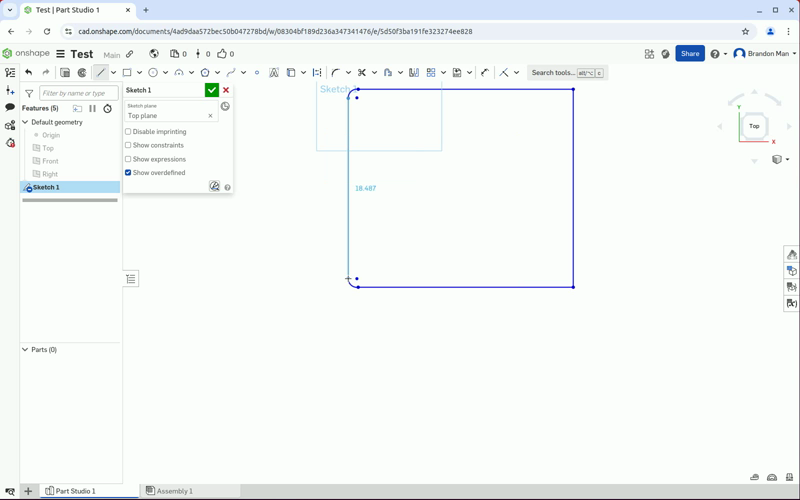
scroll(6)
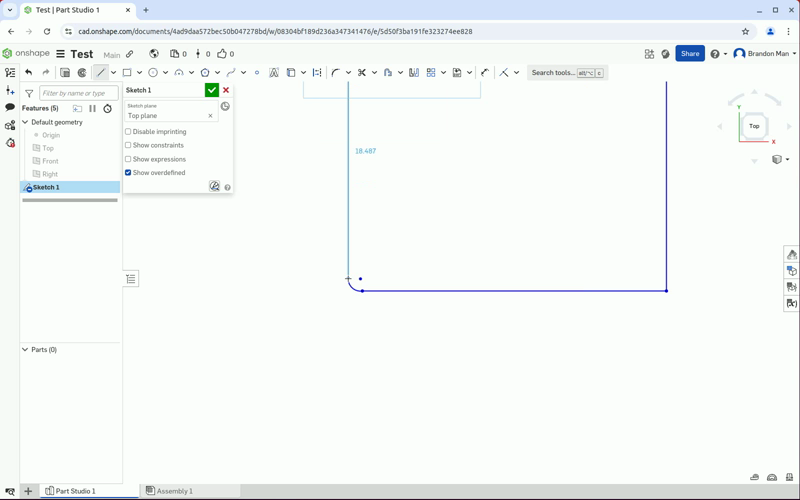
scroll(6)
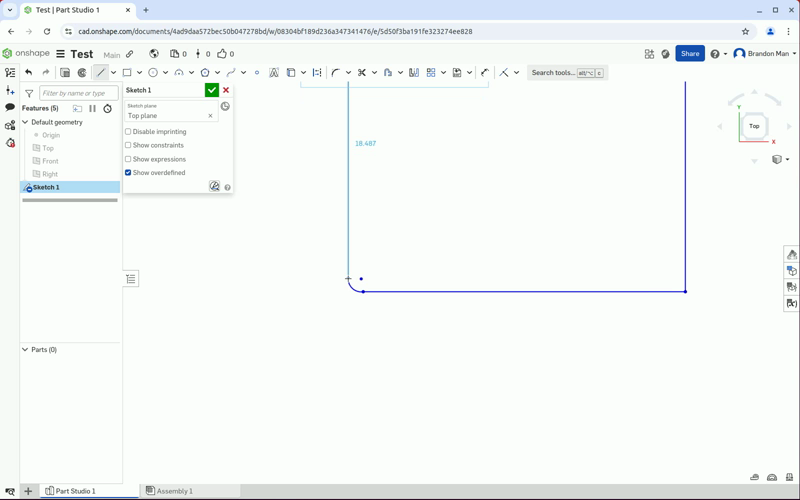
scroll(6)
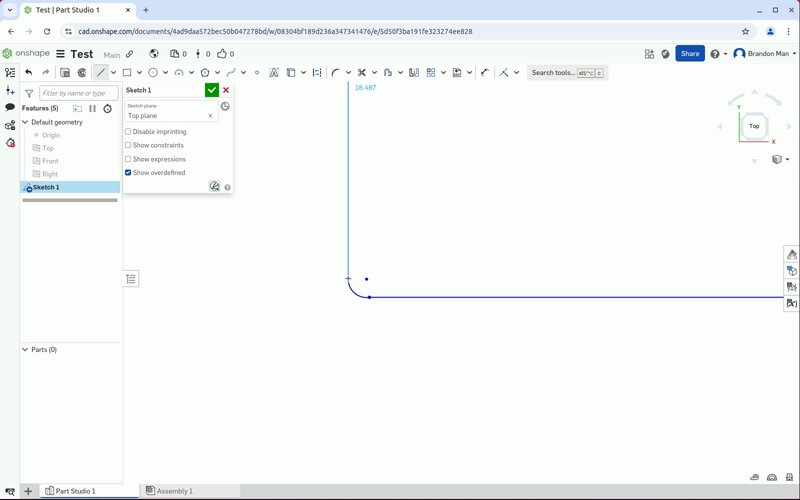
scroll(6)
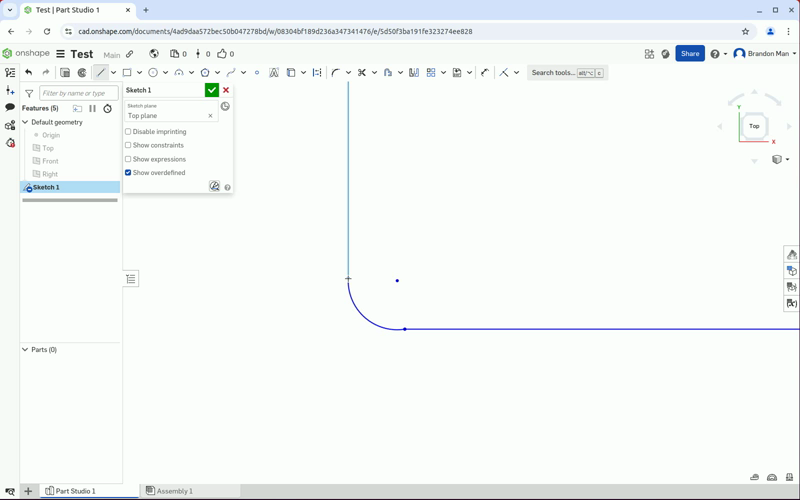
key_up(shift)
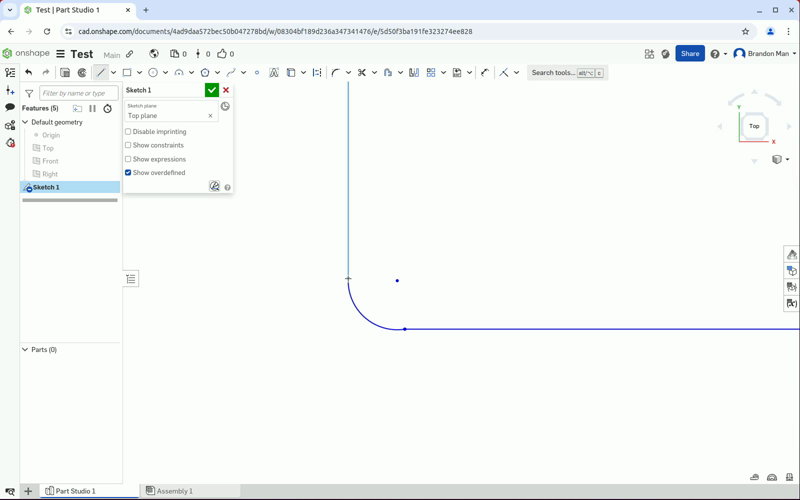
click(348, 278)
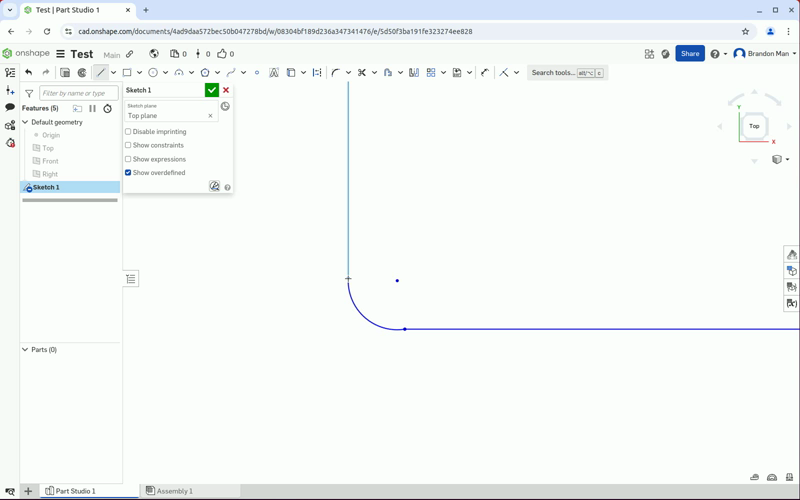
scroll(-6)
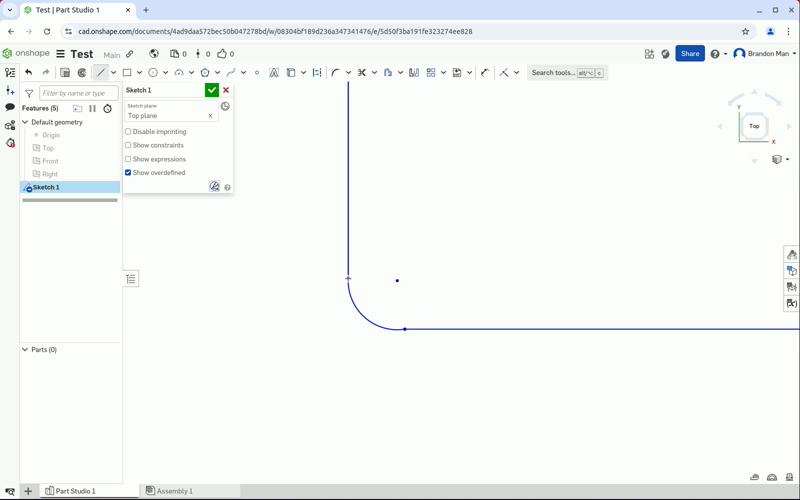
scroll(-6)
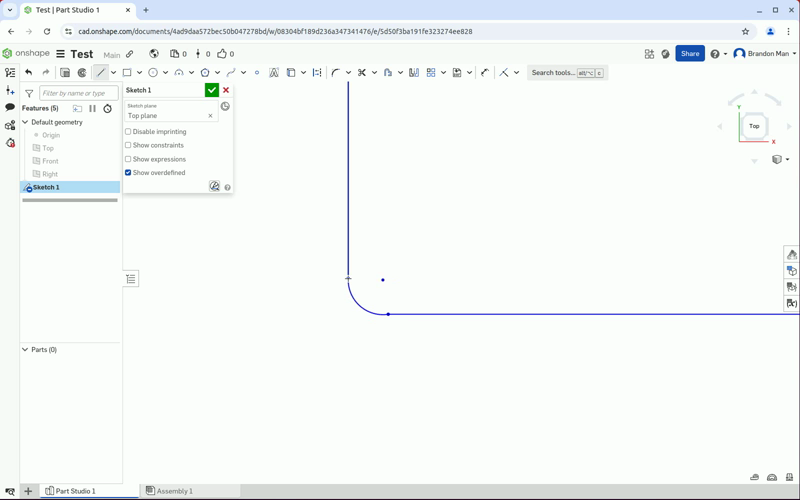
scroll(-6)
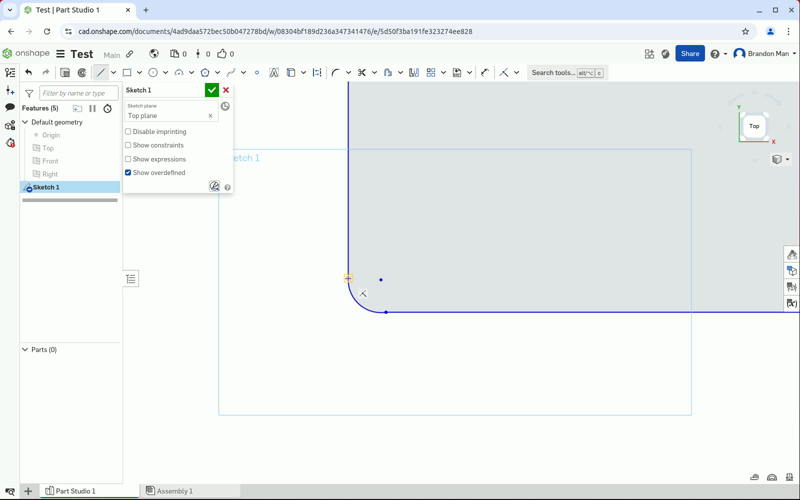
scroll(-6)
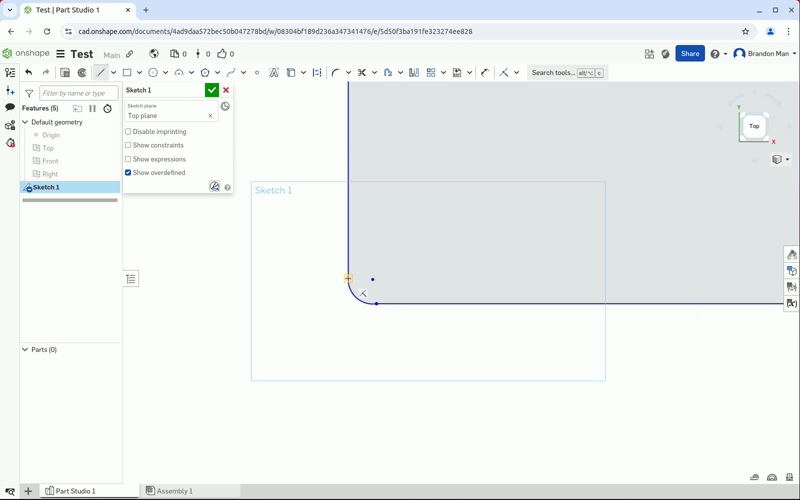
scroll(-6)
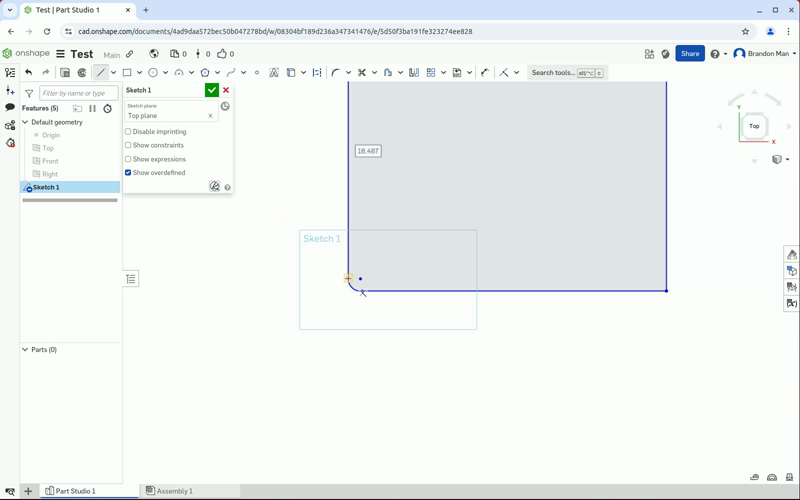
scroll(-6)
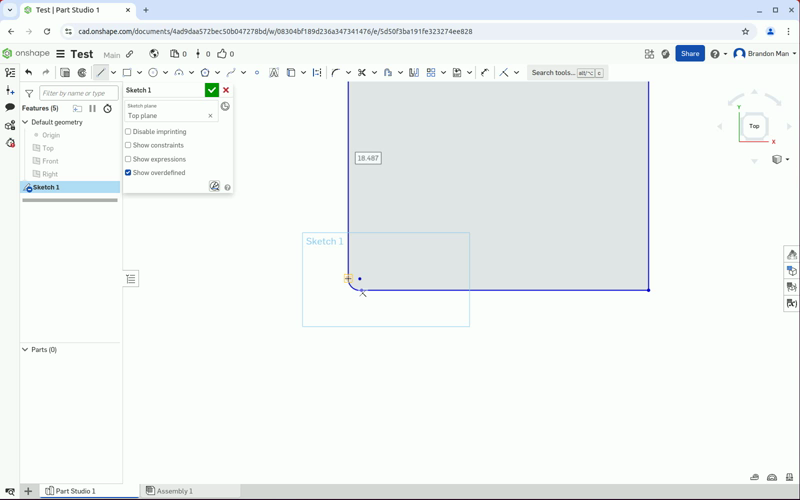
scroll(-6)
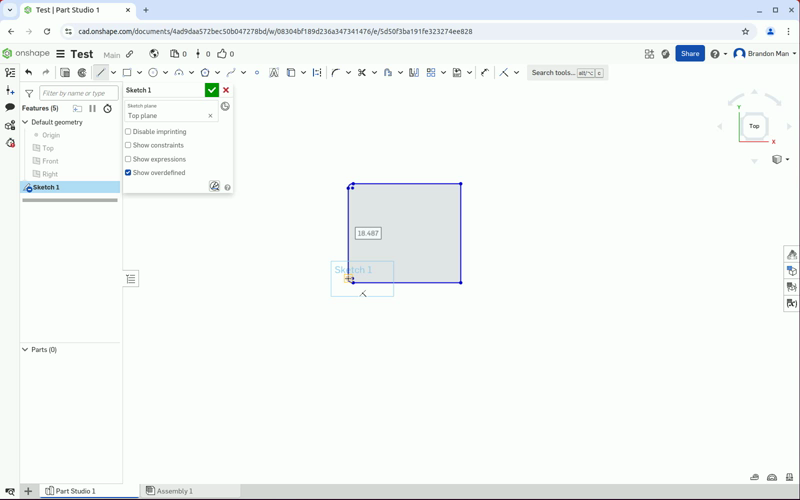
key(esc)
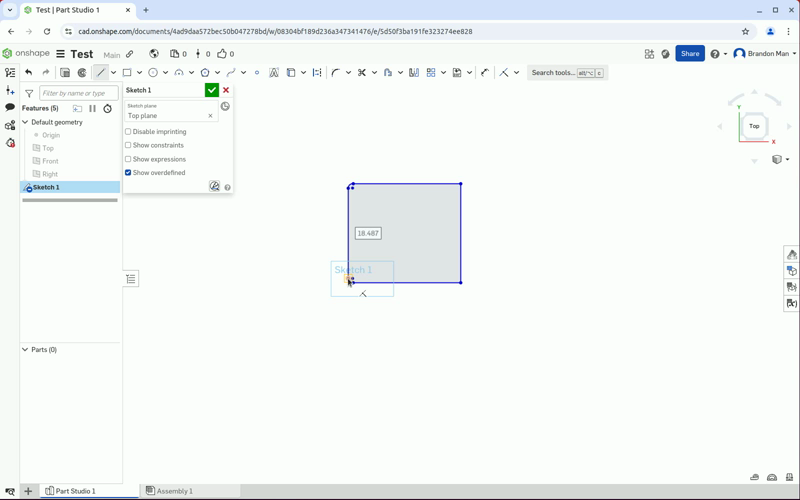
mouse_move(419, 244)
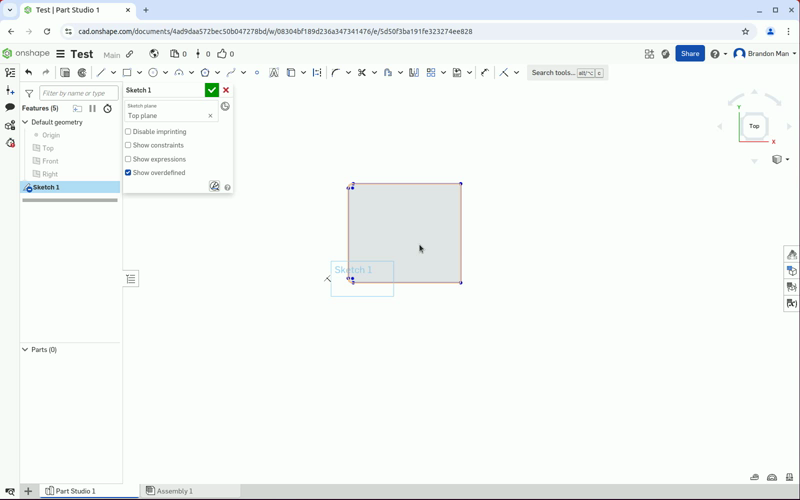
click(419, 244)
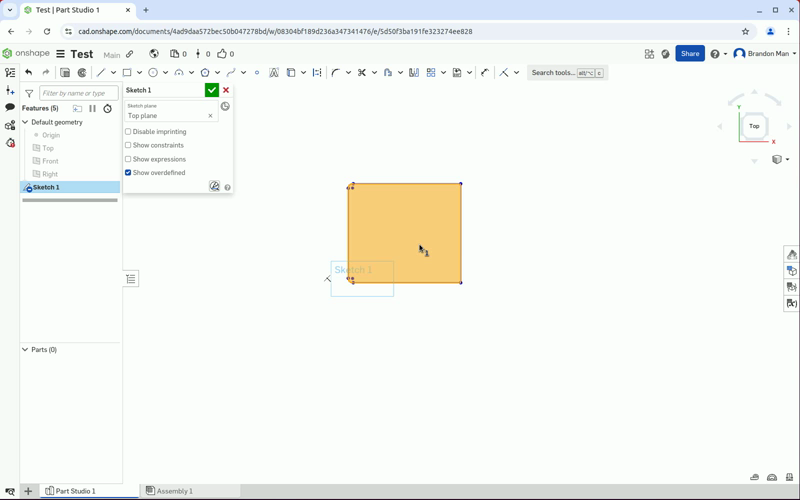
mouse_move(73, 352)
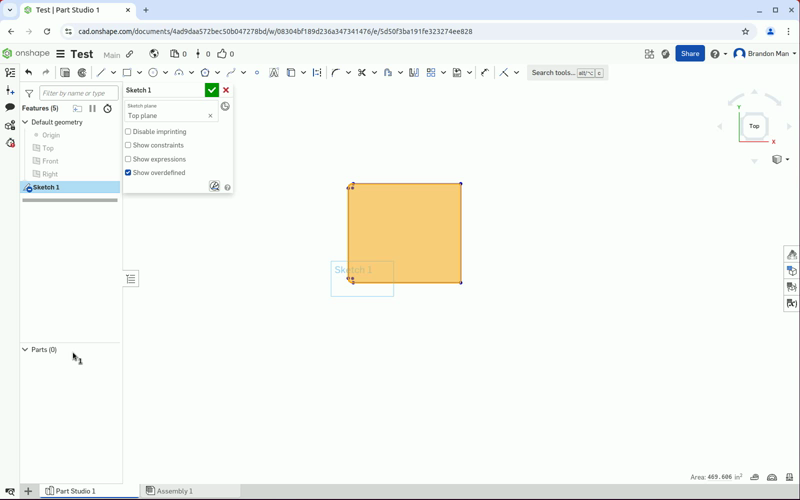
key(shift+y)
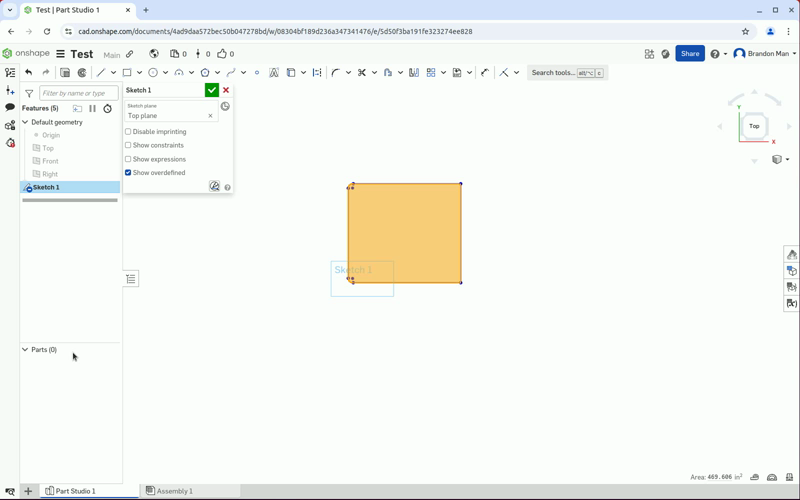
key(shift+e)
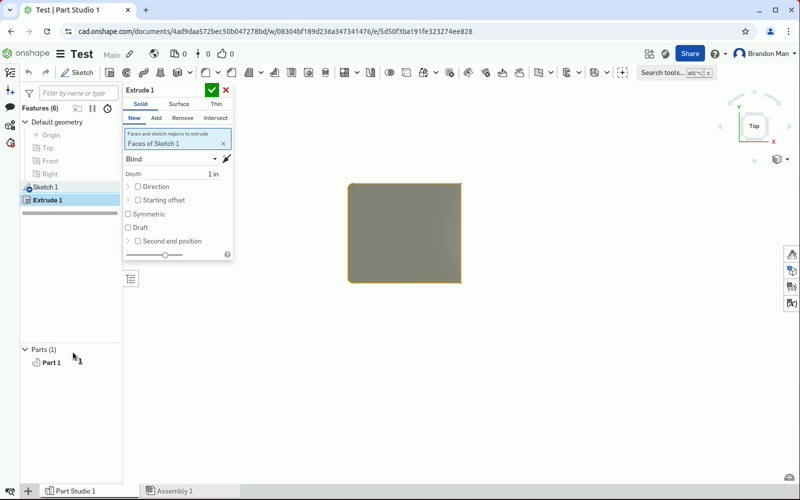
mouse_move(143, 106)
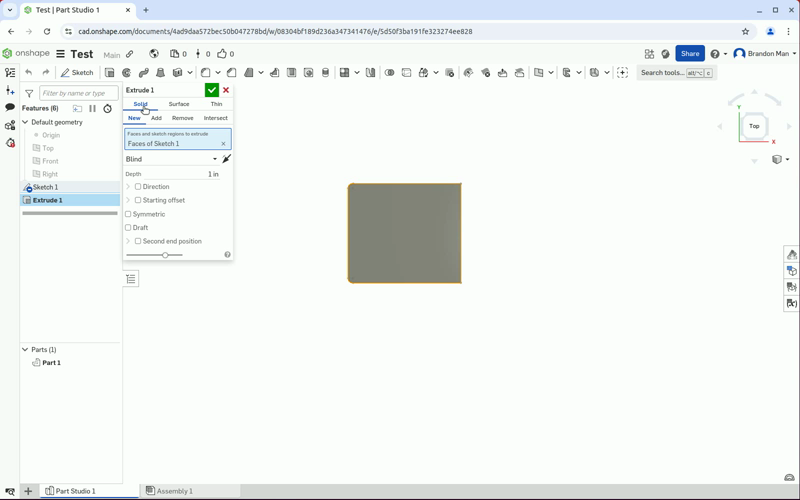
click(143, 106)
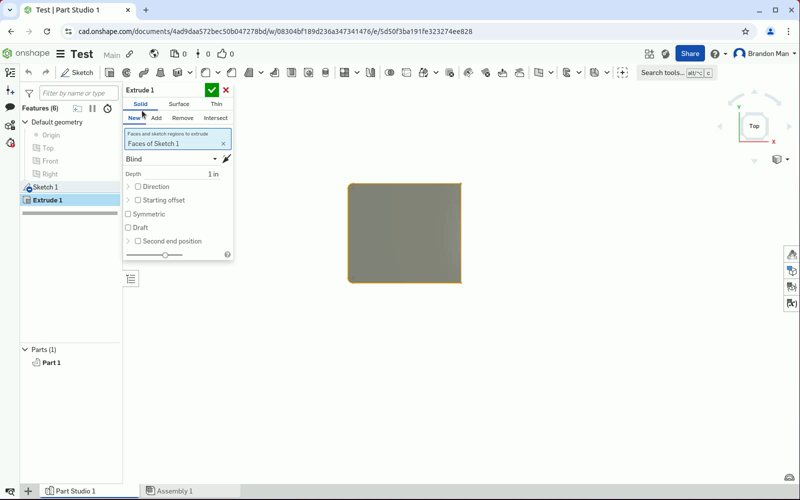
mouse_move(137, 120)
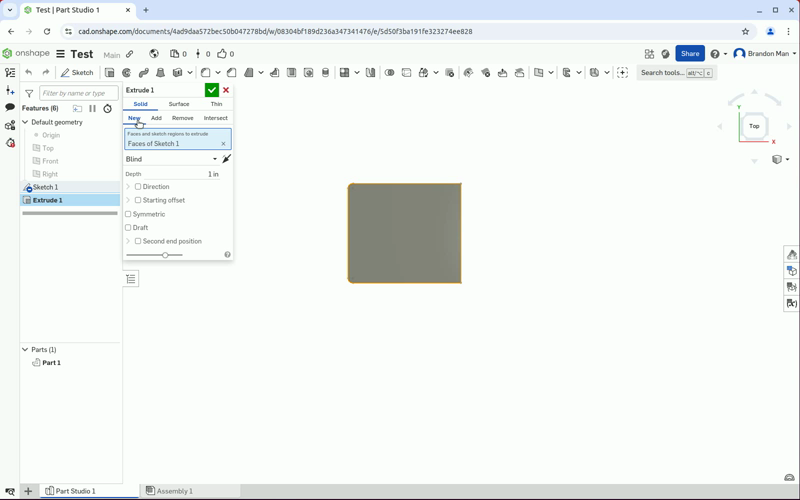
click(137, 120)
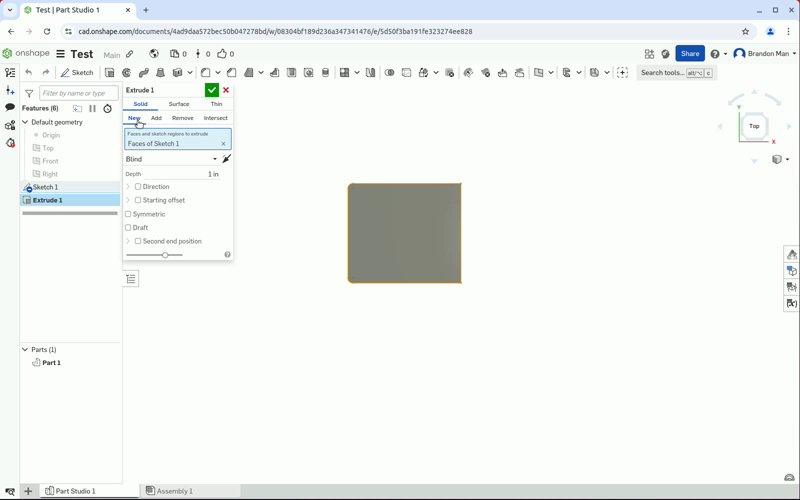
key(tab, 4)
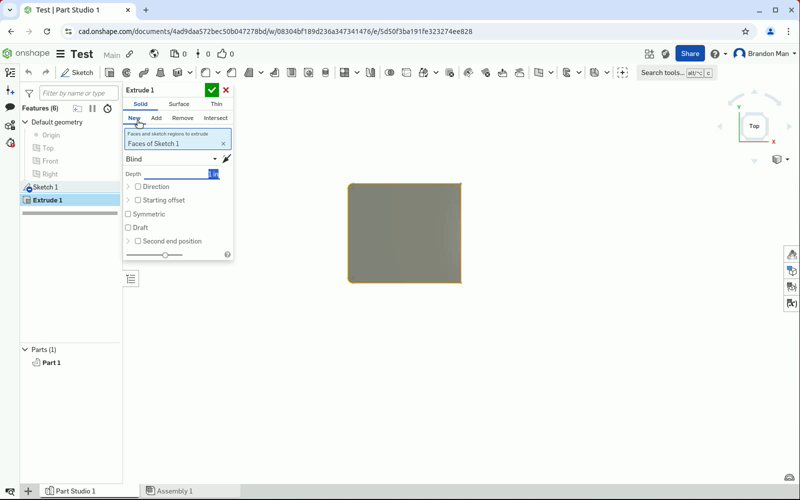
text(0.481)
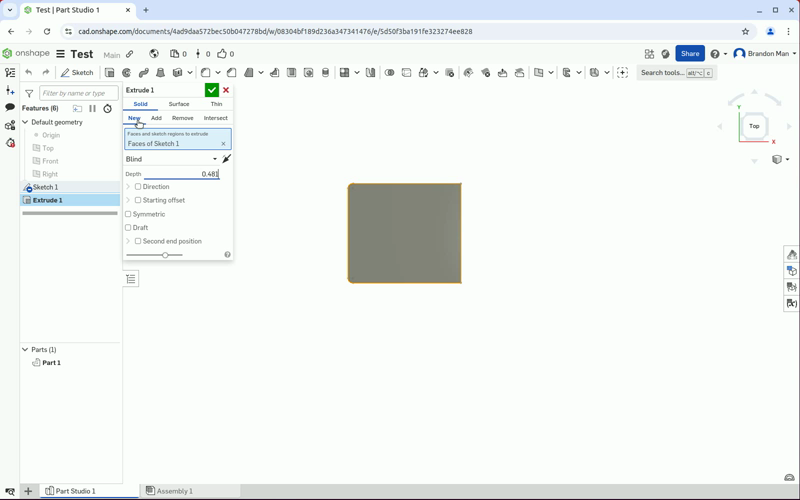
key(enter)
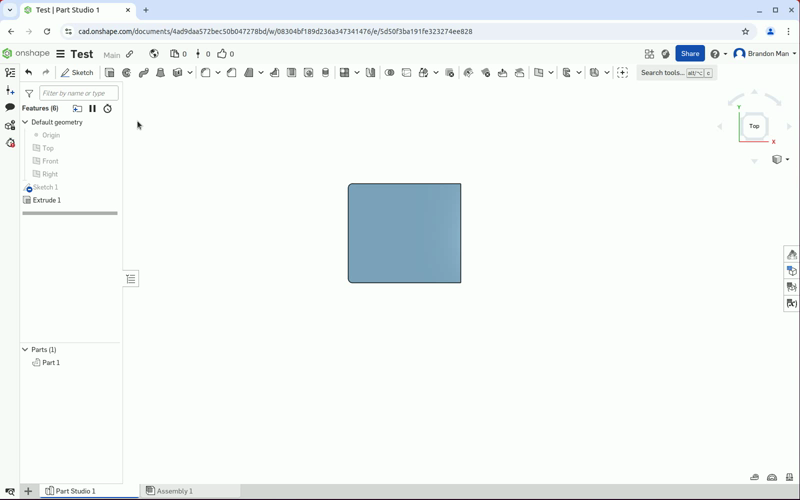
key(shift+h)
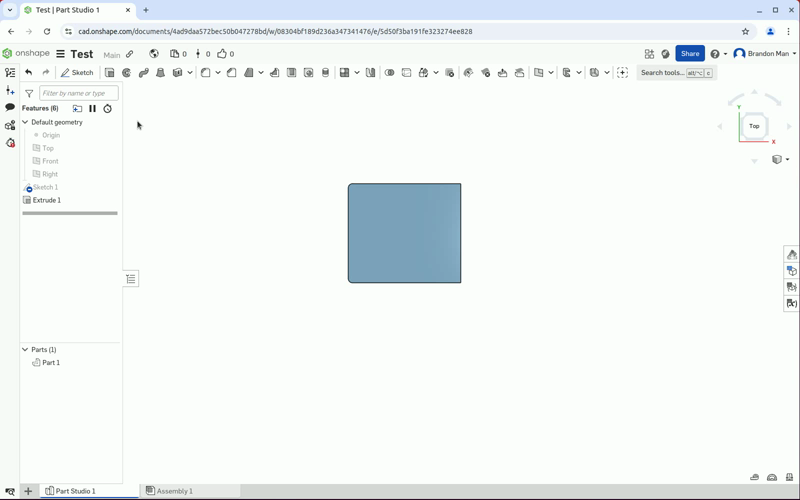
key(shift+h)
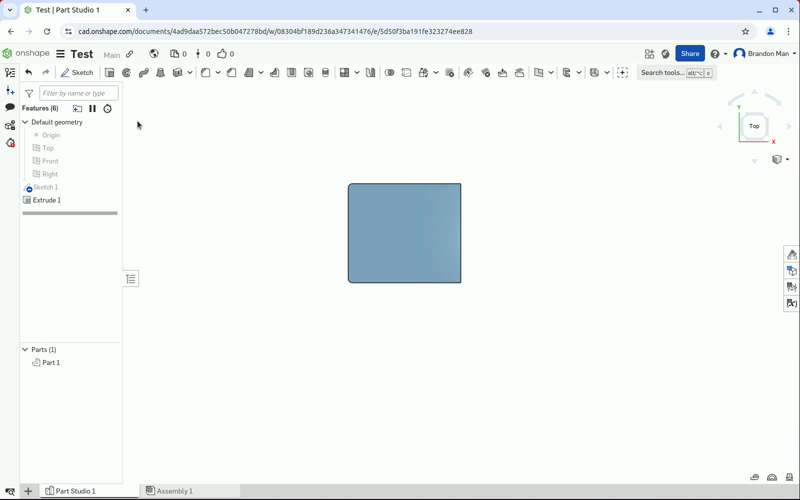
mouse_move(73, 189)
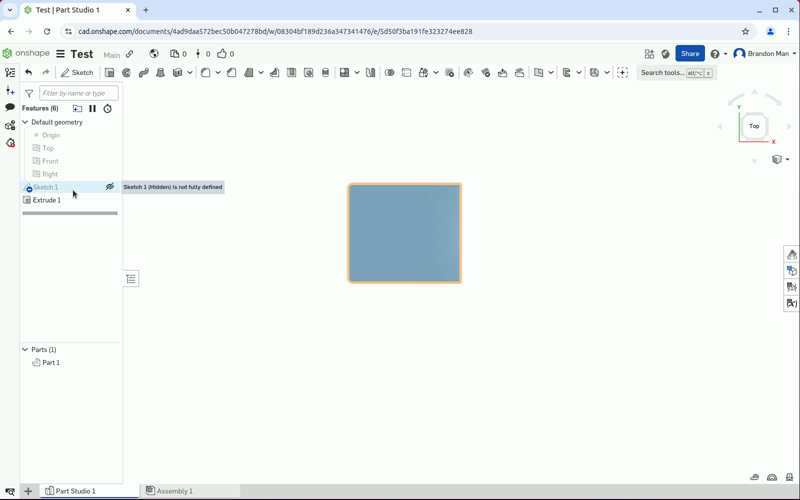
click(73, 189)
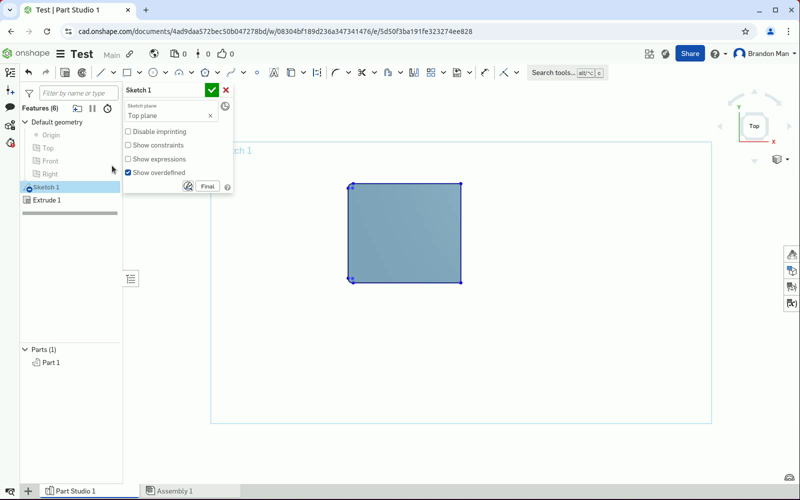
mouse_move(229, 92)
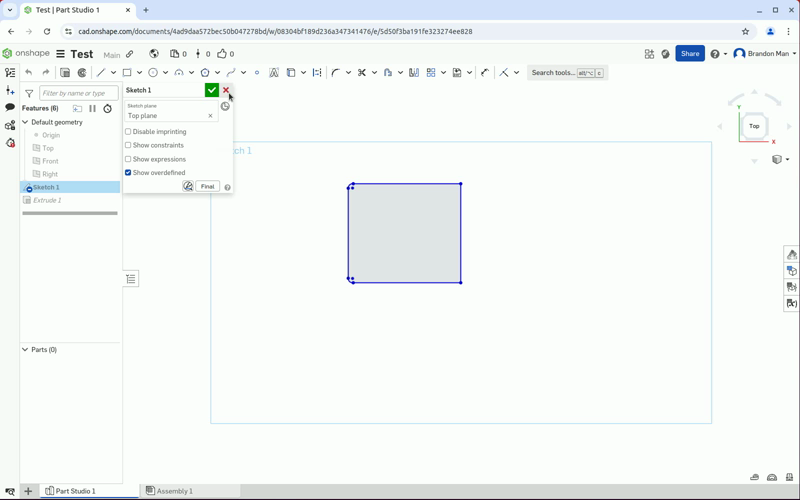
click(229, 92)
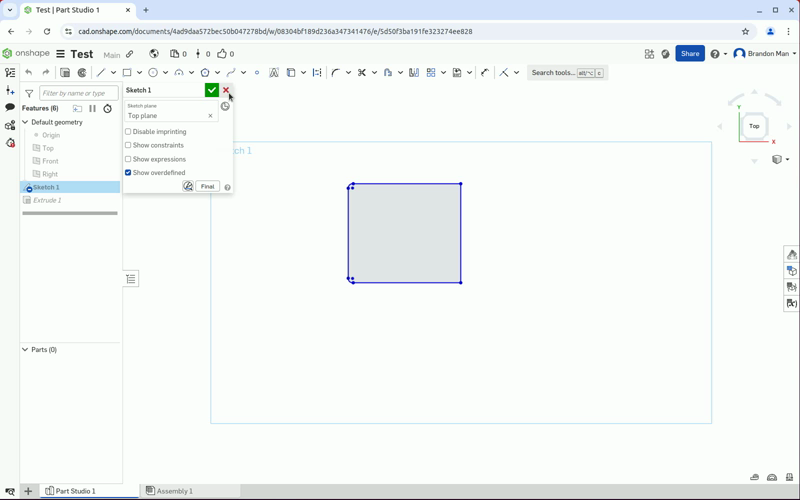
key(shift+s)
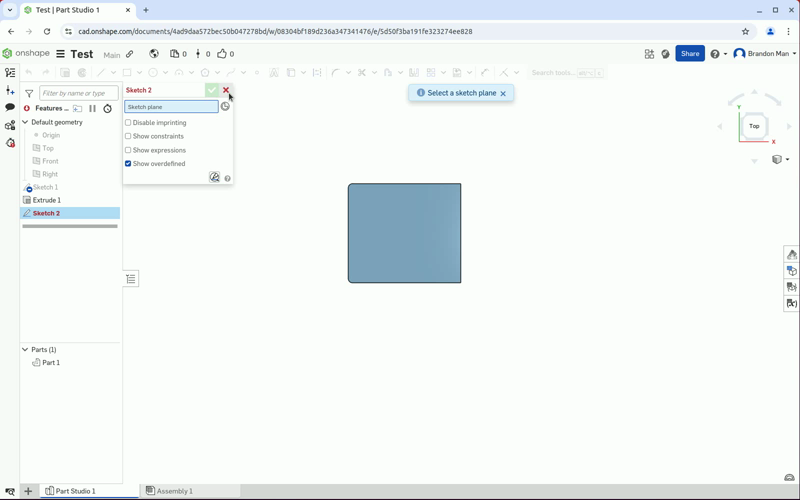
mouse_move(73, 150)
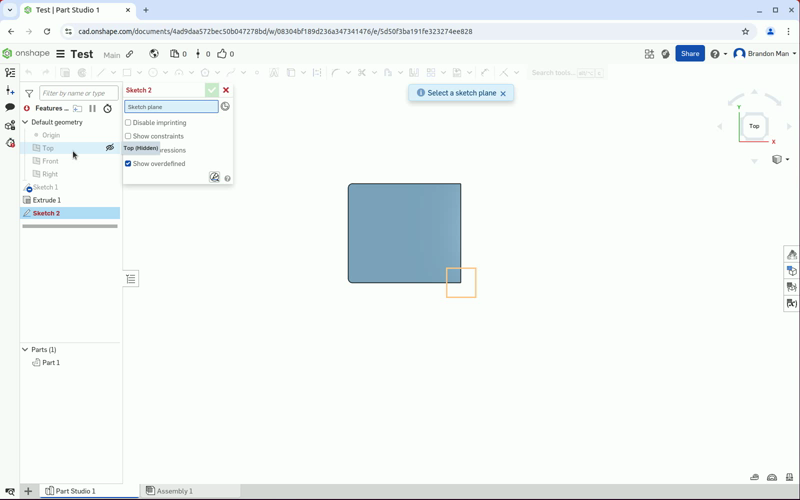
click(73, 150)
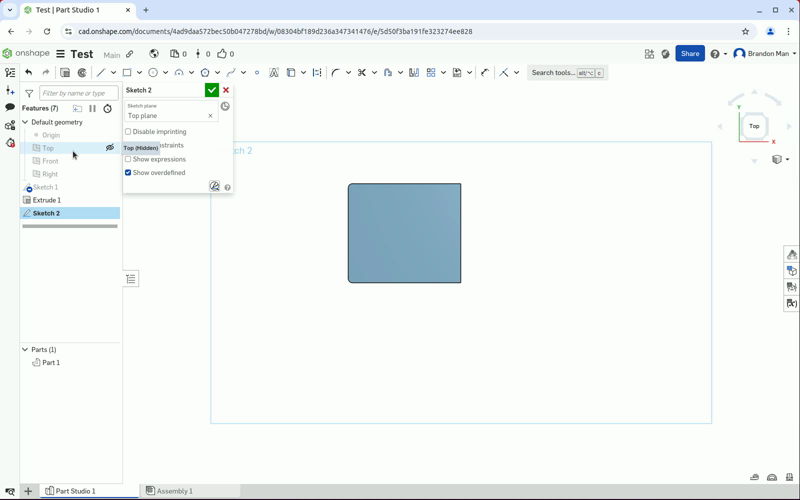
mouse_move(73, 352)
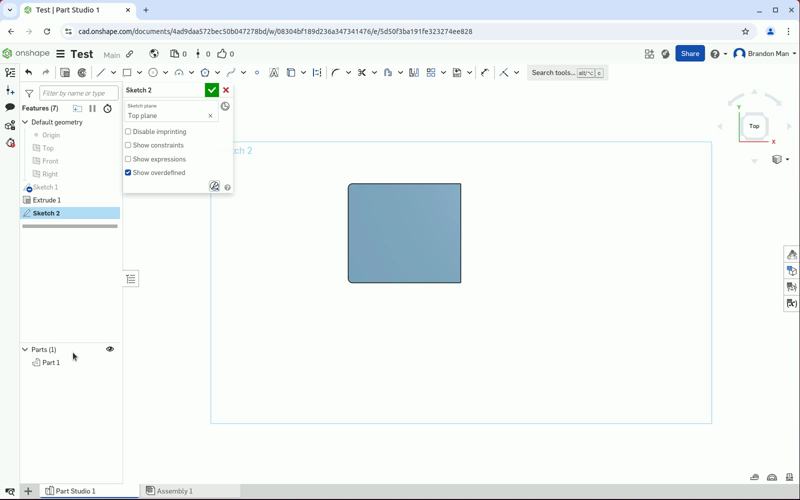
key(y)
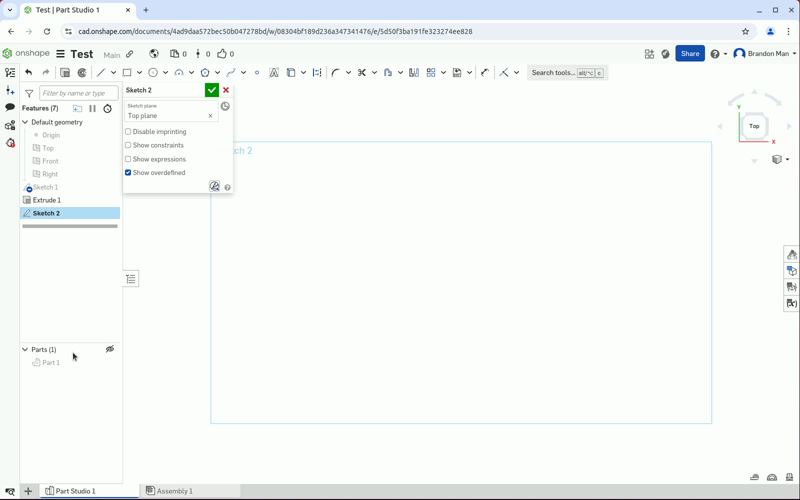
key(l)
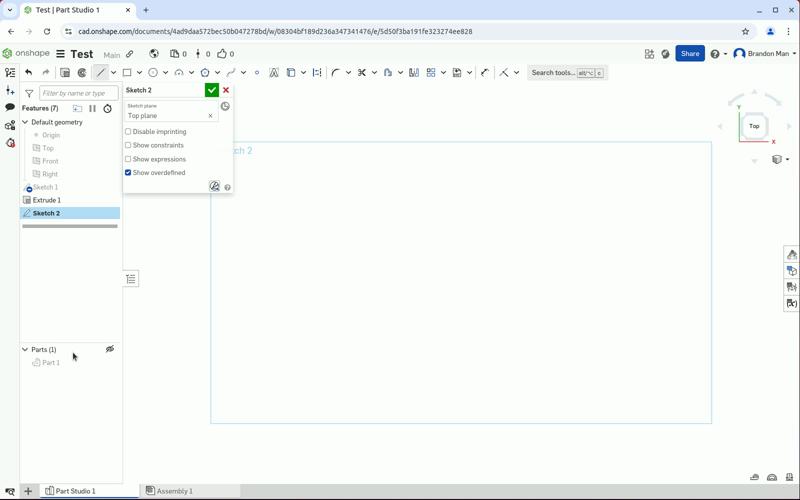
key_down(shift)
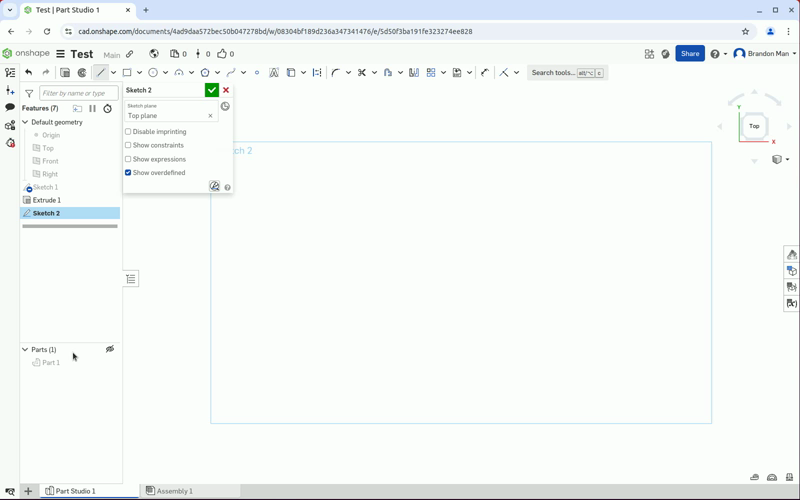
mouse_move(467, 282)
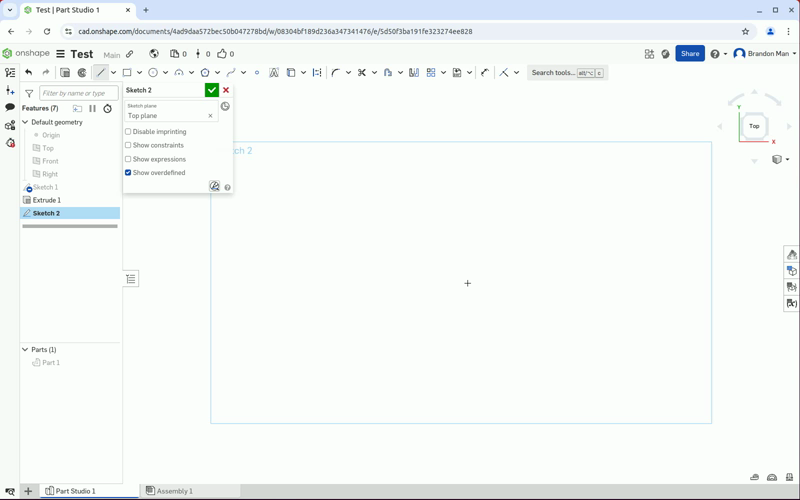
click(467, 282)
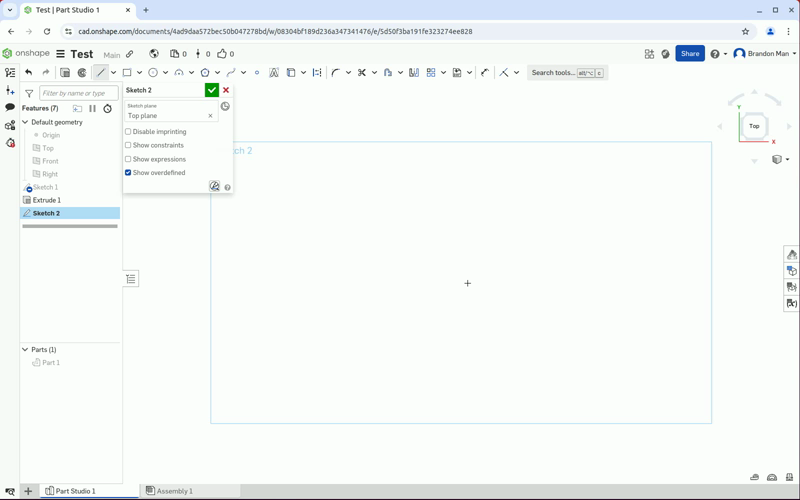
key_up(shift)
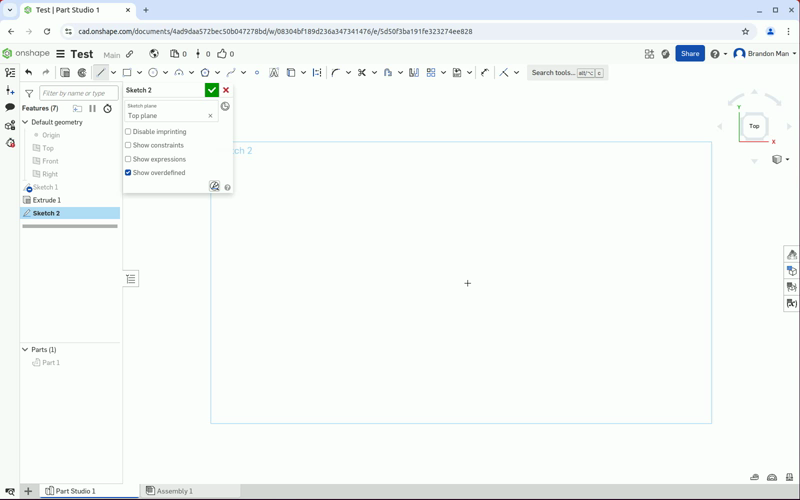
key_down(shift)
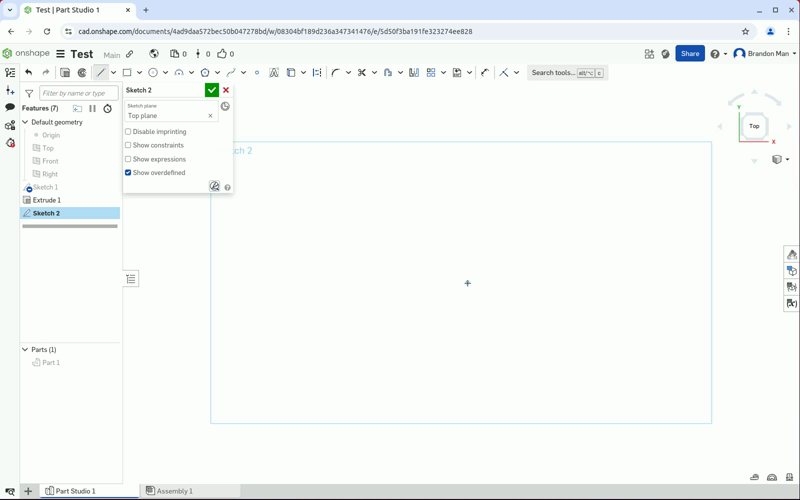
mouse_move(497, 282)
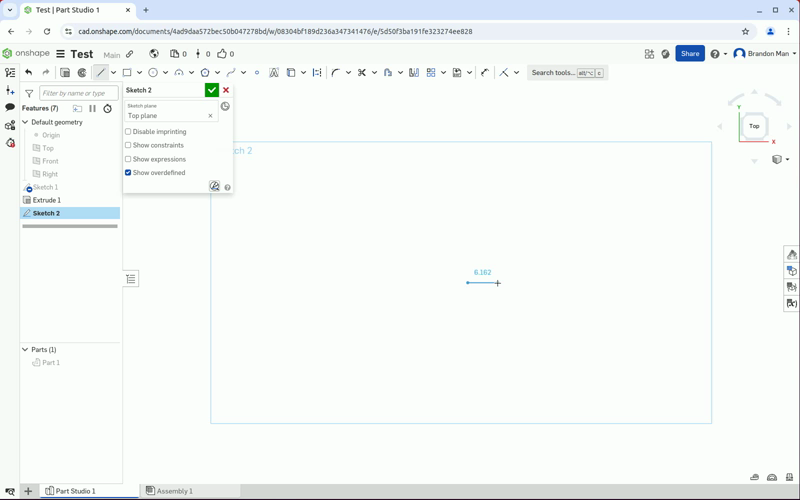
mouse_move(513, 282)
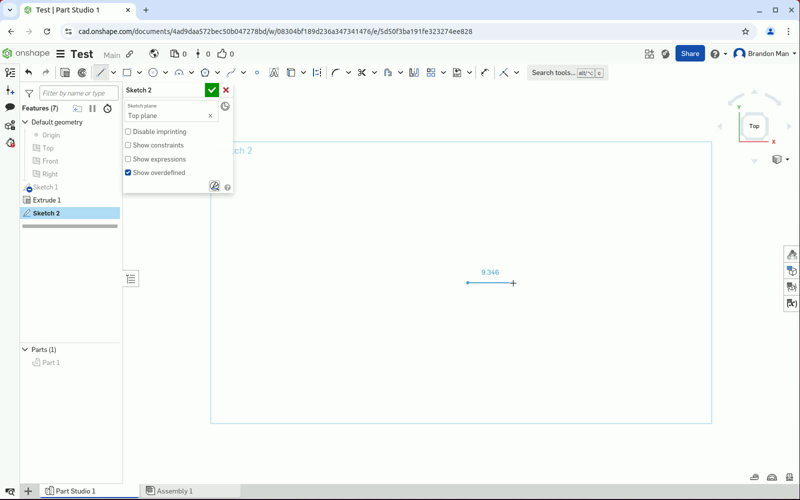
click(513, 282)
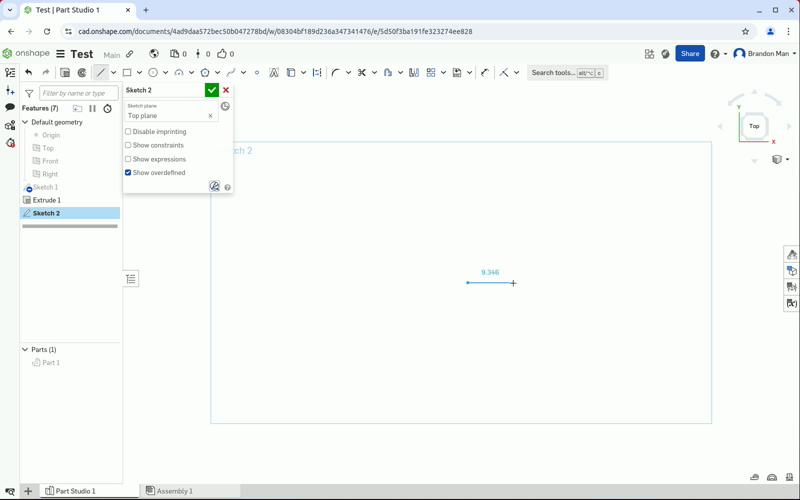
key_up(shift)
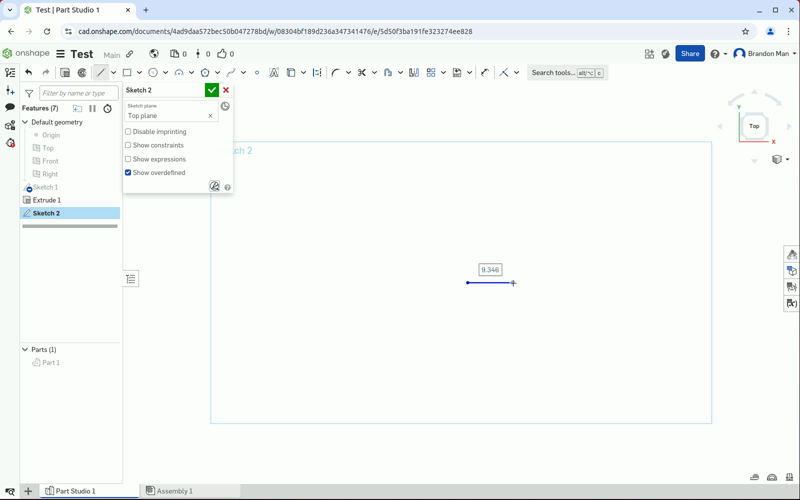
key(esc)
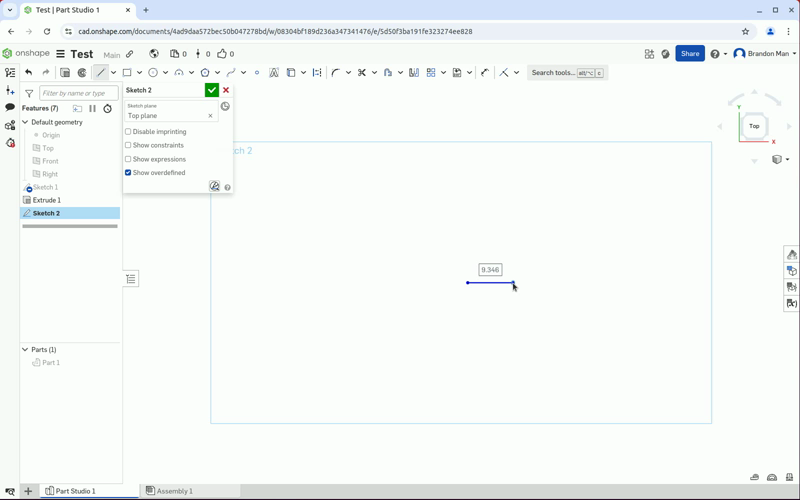
key(a)
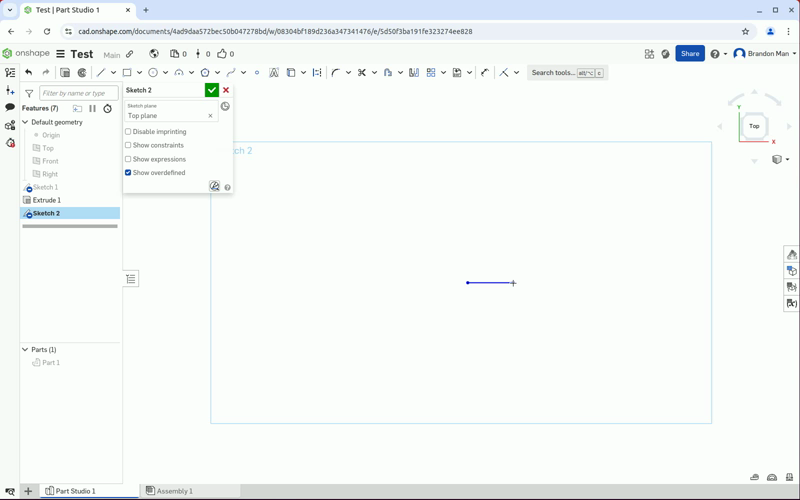
mouse_move(513, 282)
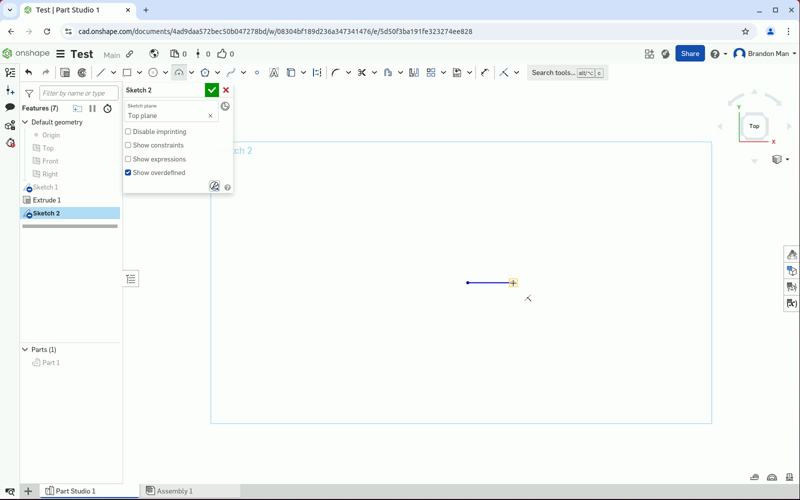
click(513, 282)
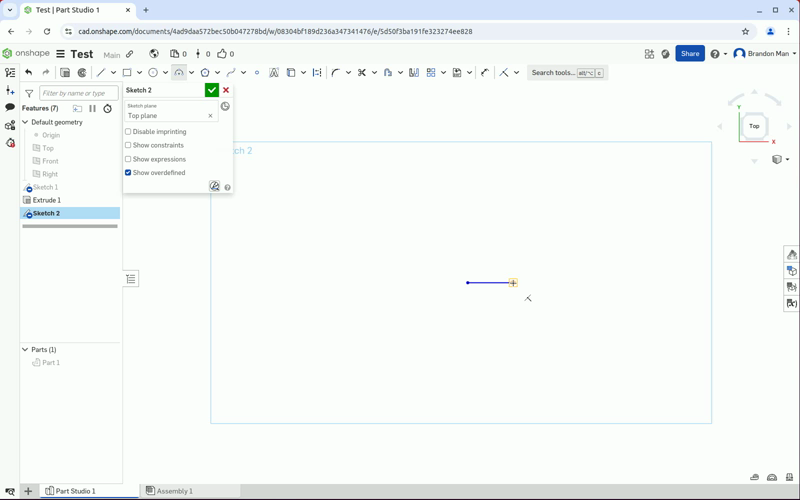
key_down(shift)
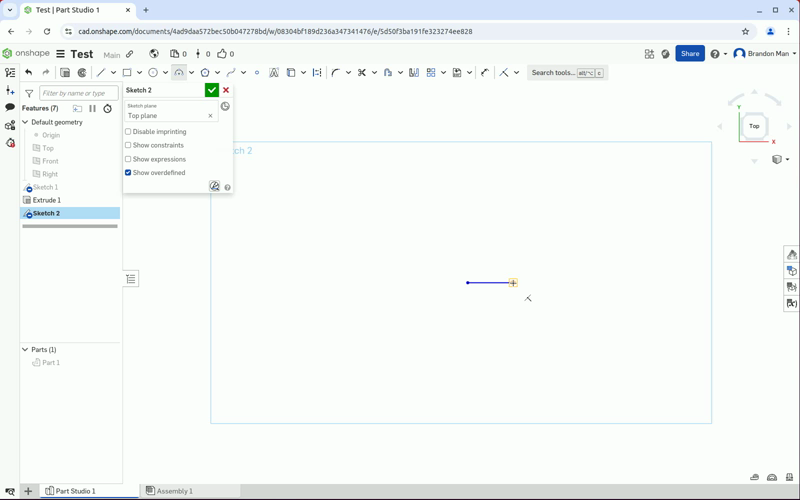
mouse_move(518, 277)
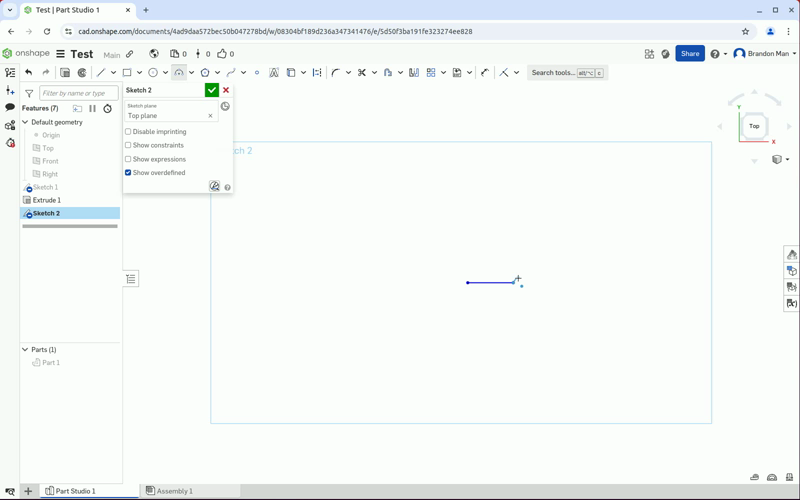
scroll(6)
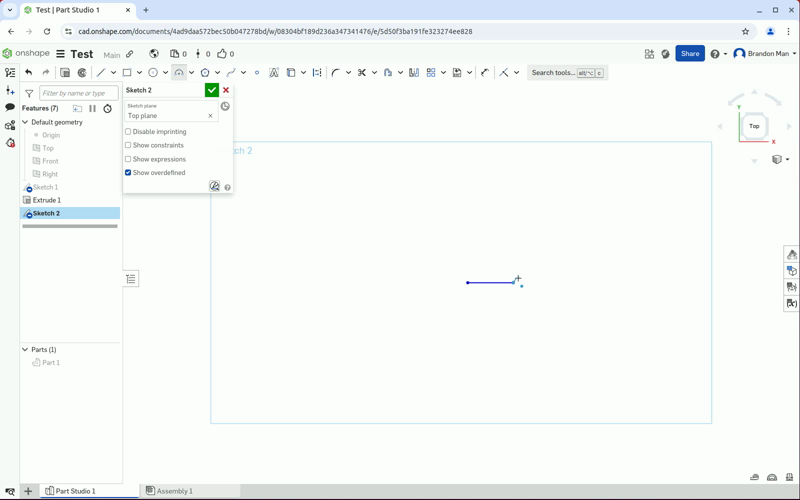
scroll(6)
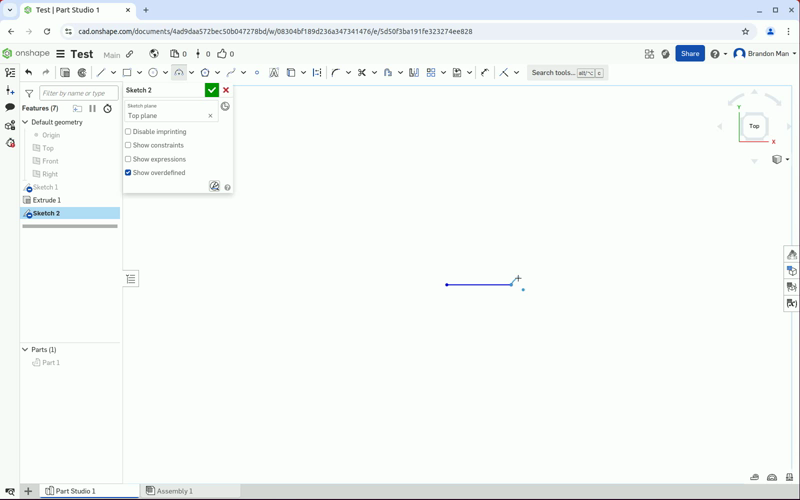
scroll(6)
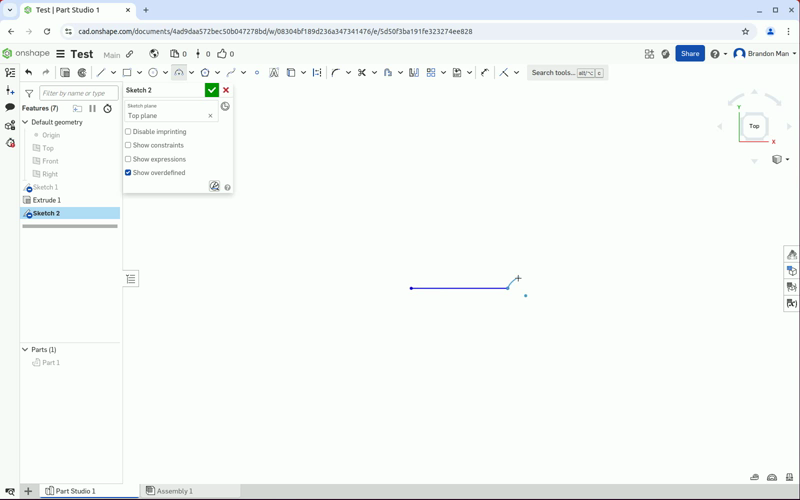
scroll(6)
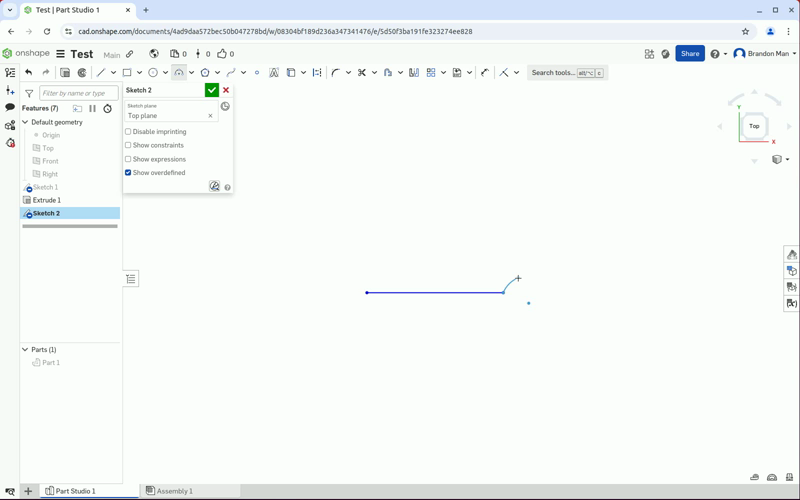
scroll(6)
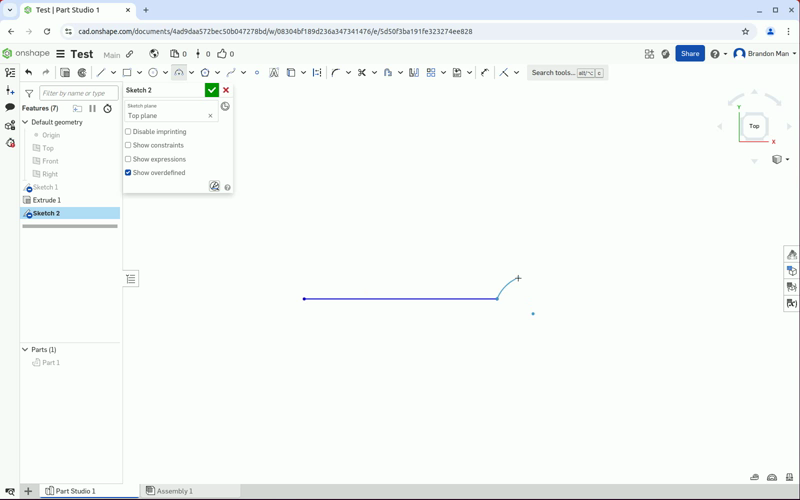
scroll(6)
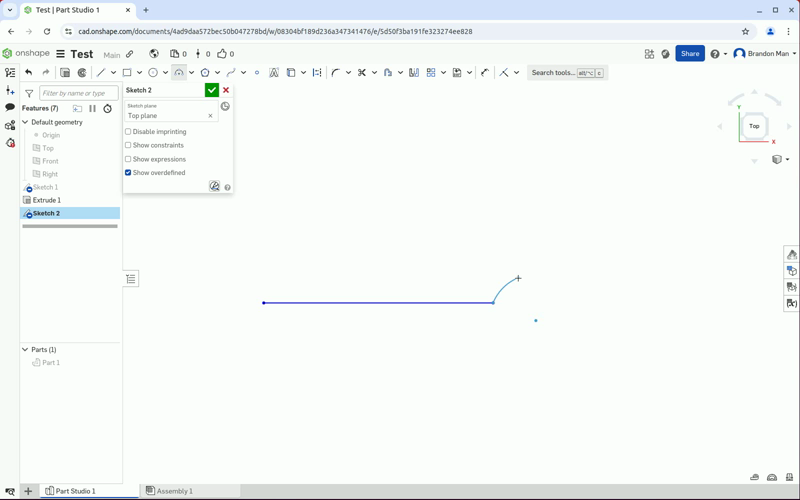
scroll(6)
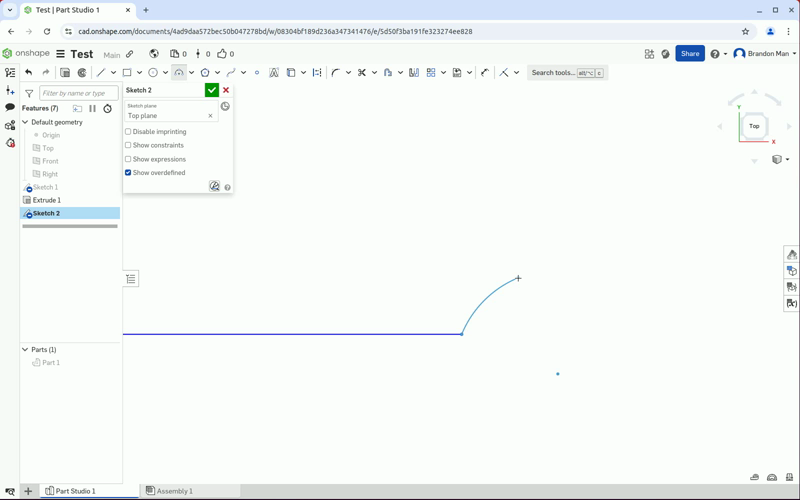
click(518, 277)
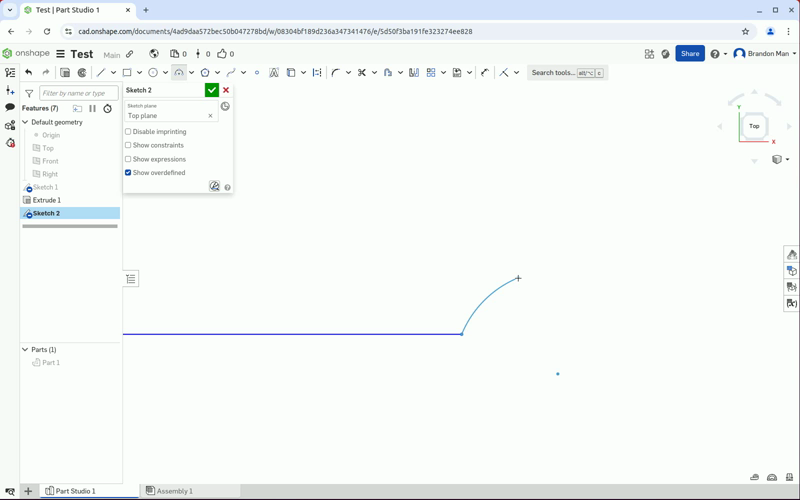
scroll(-6)
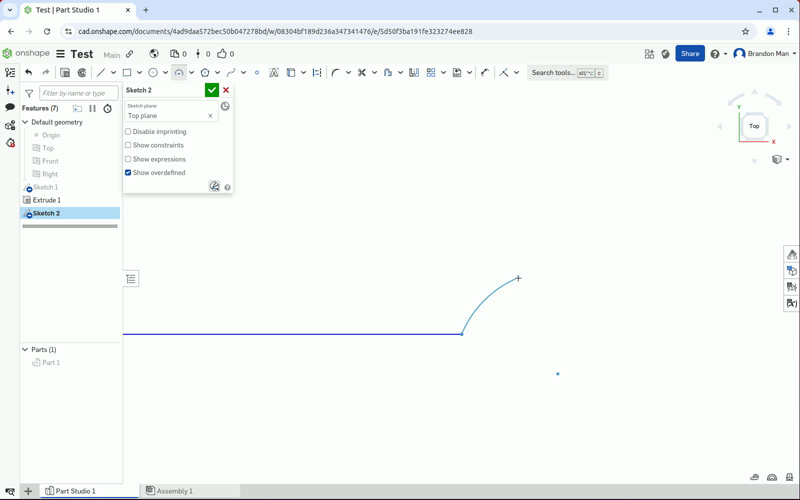
scroll(-6)
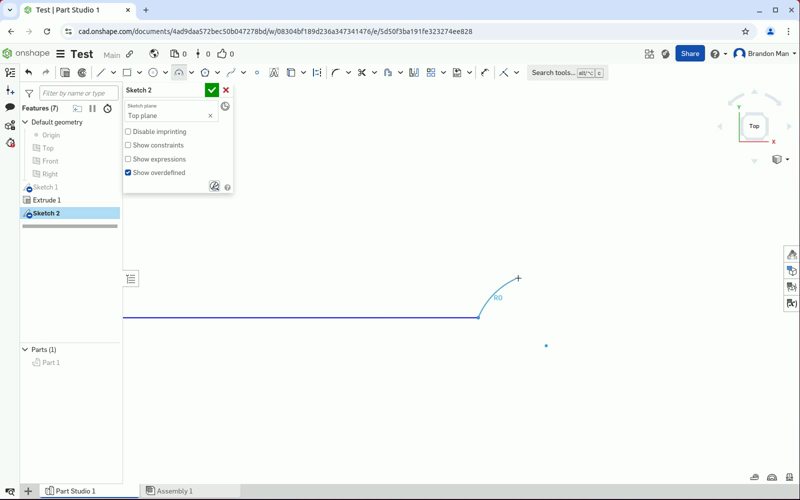
scroll(-6)
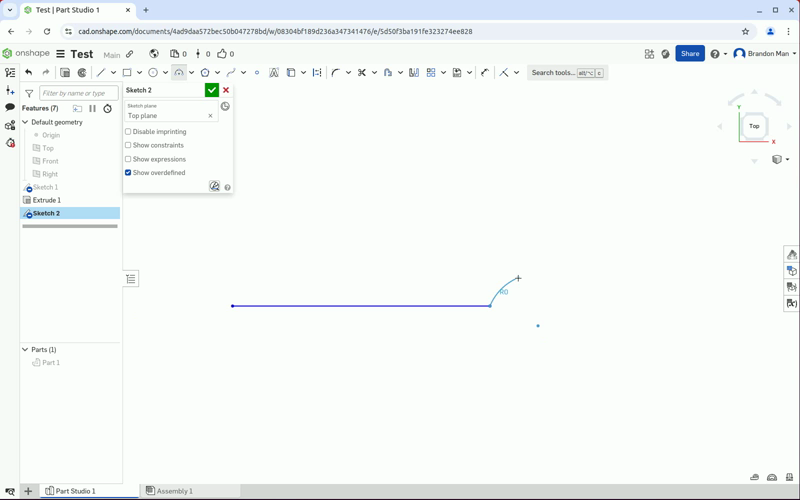
scroll(-6)
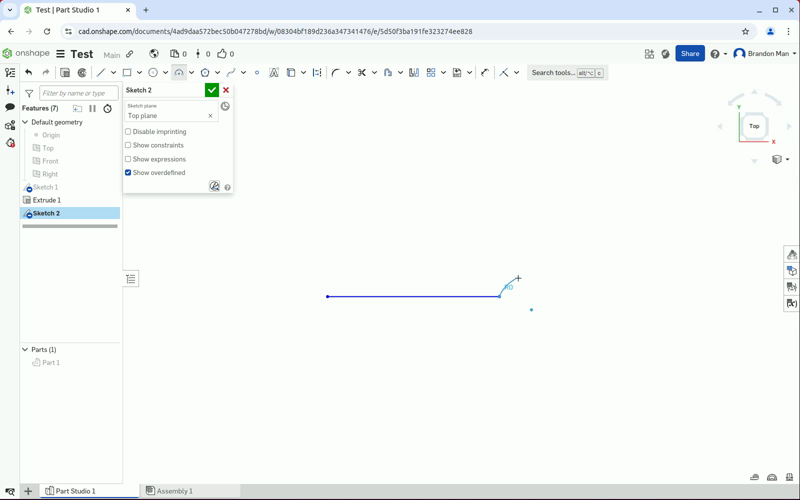
scroll(-6)
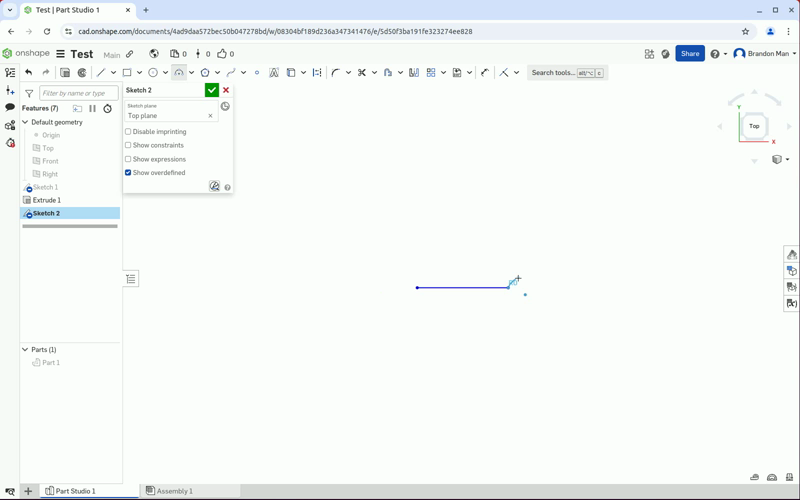
scroll(-6)
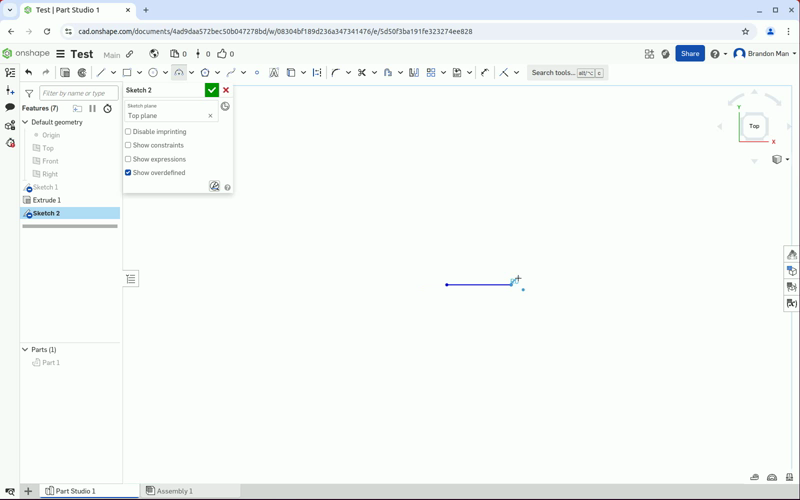
scroll(-6)
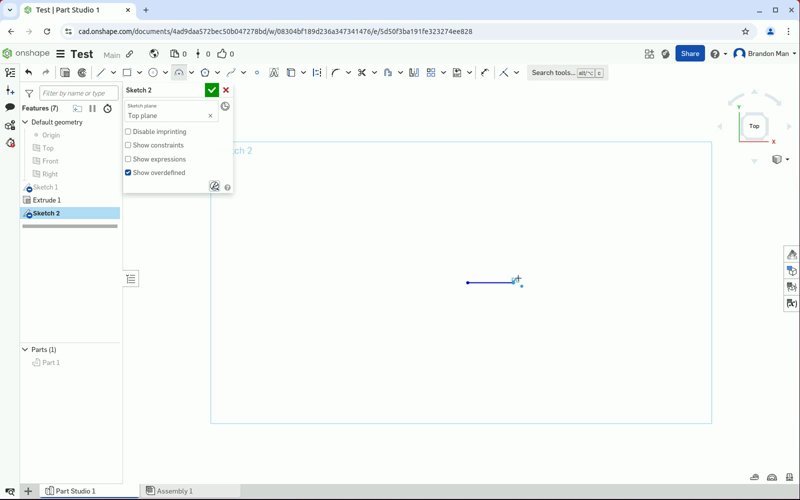
mouse_move(516, 281)
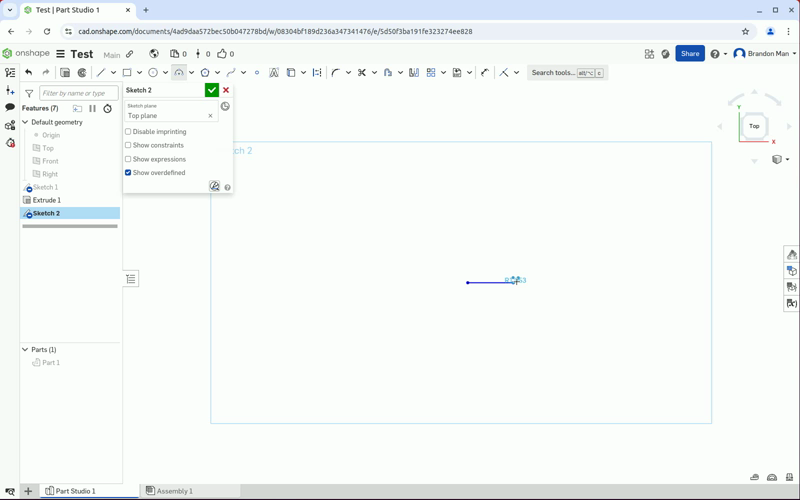
scroll(6)
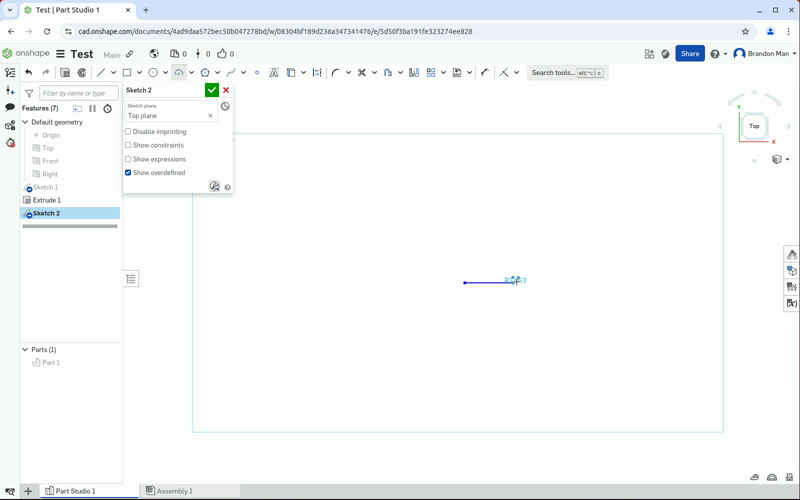
scroll(6)
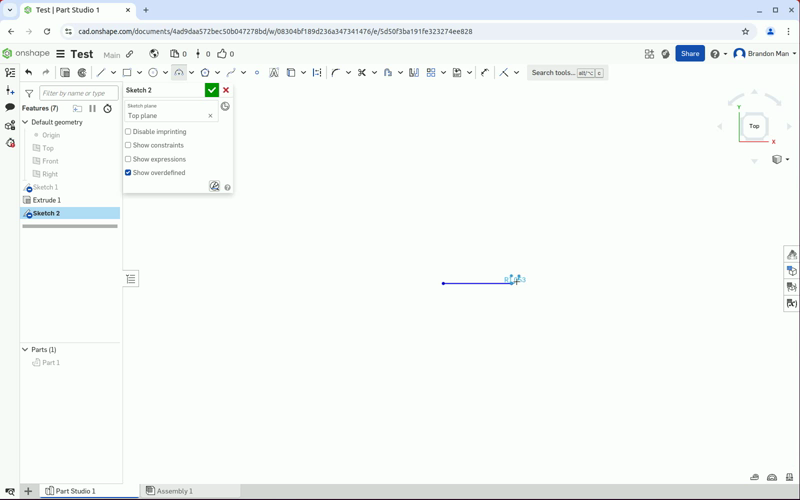
scroll(6)
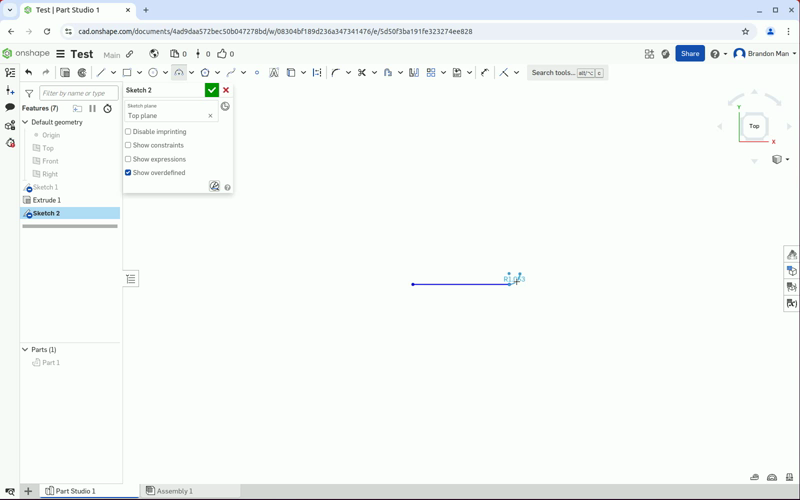
scroll(6)
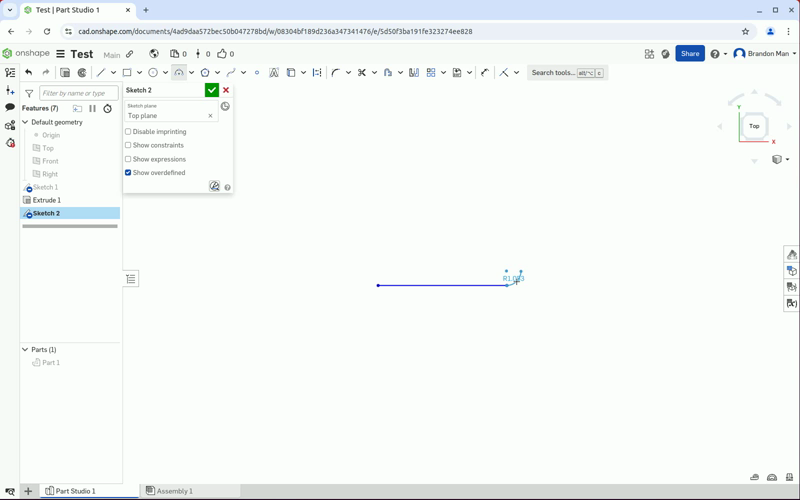
scroll(6)
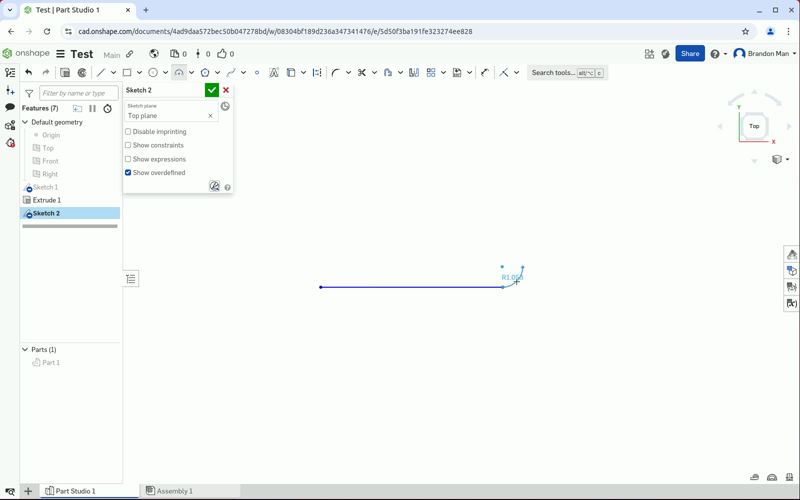
scroll(6)
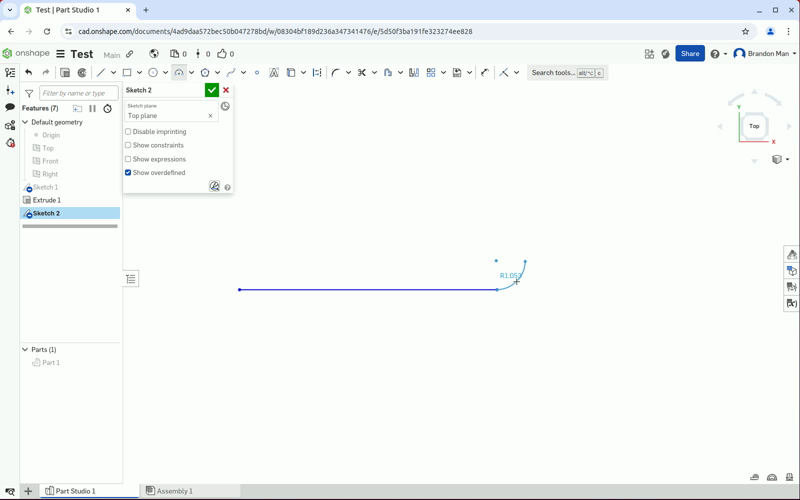
scroll(6)
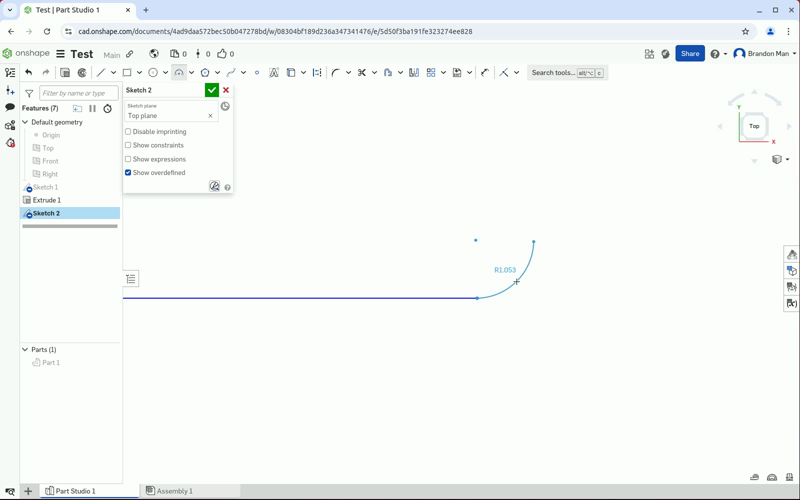
click(516, 281)
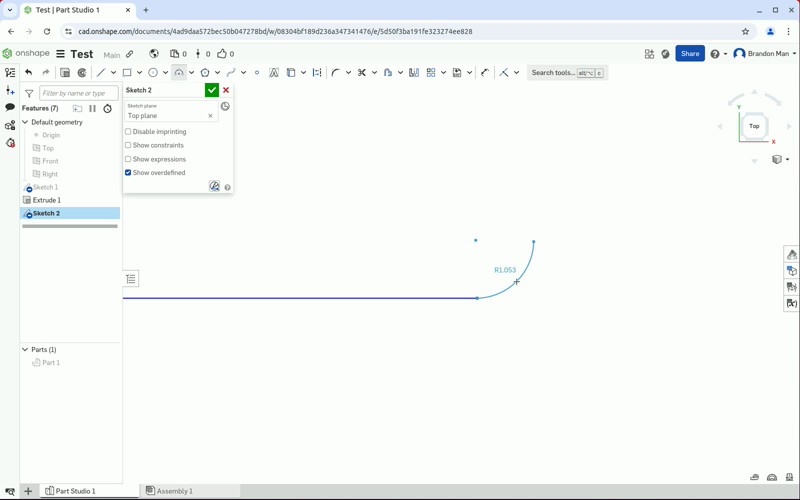
scroll(-6)
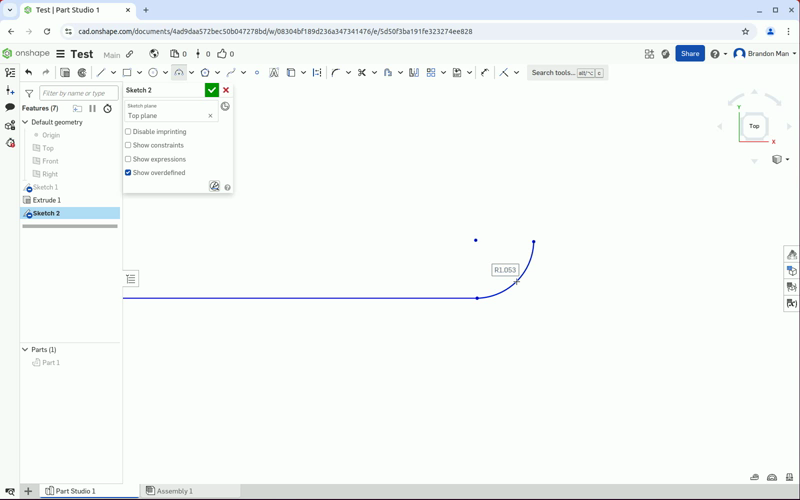
scroll(-6)
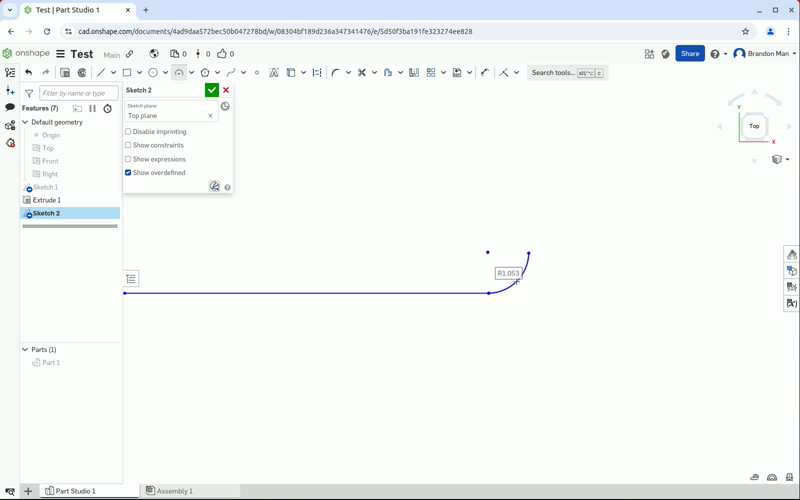
scroll(-6)
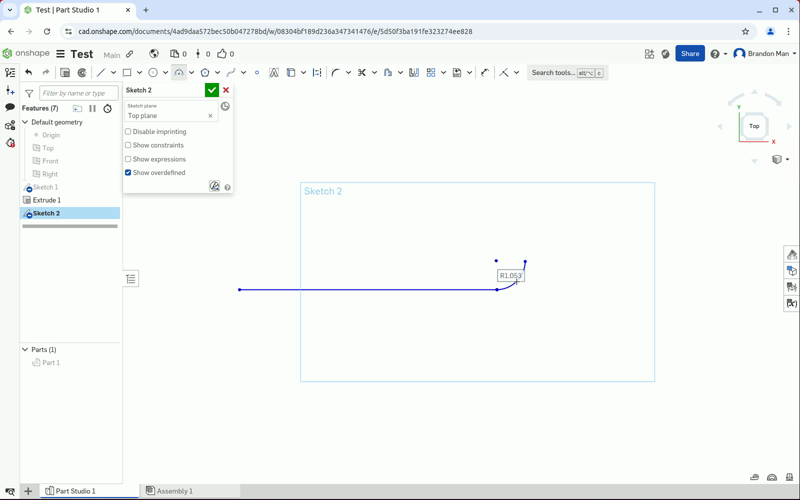
scroll(-6)
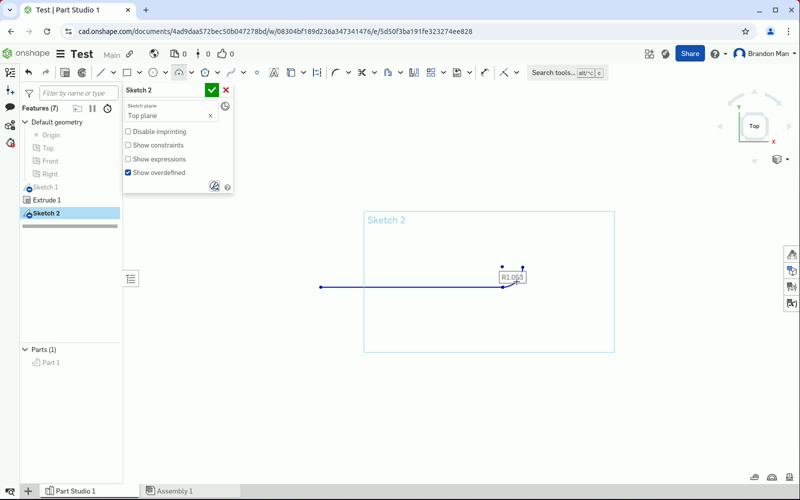
scroll(-6)
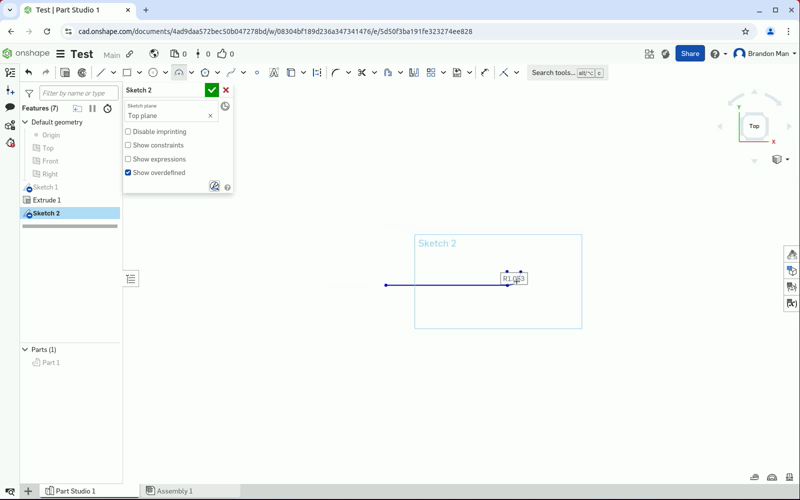
scroll(-6)
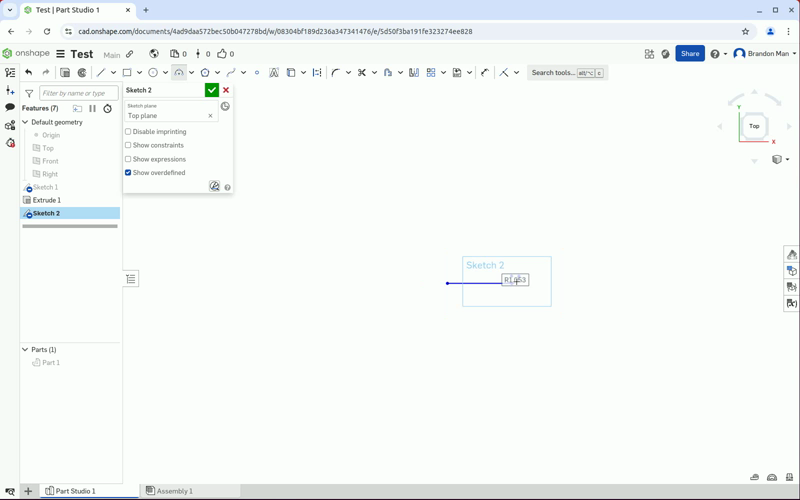
scroll(-6)
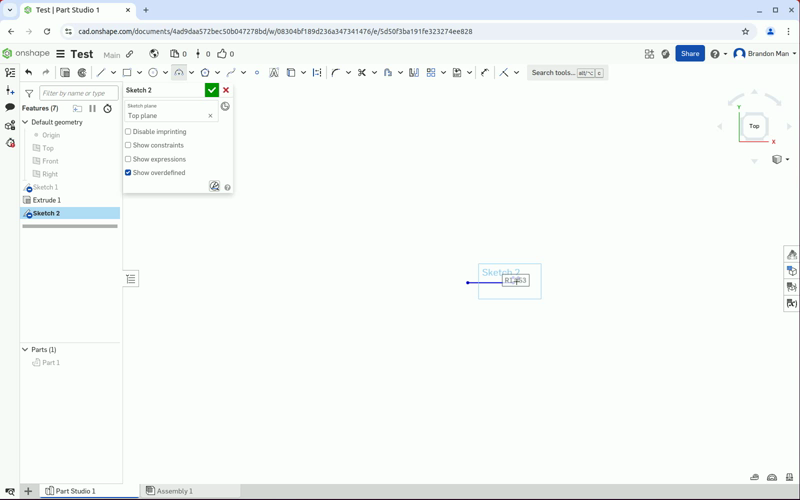
key_up(shift)
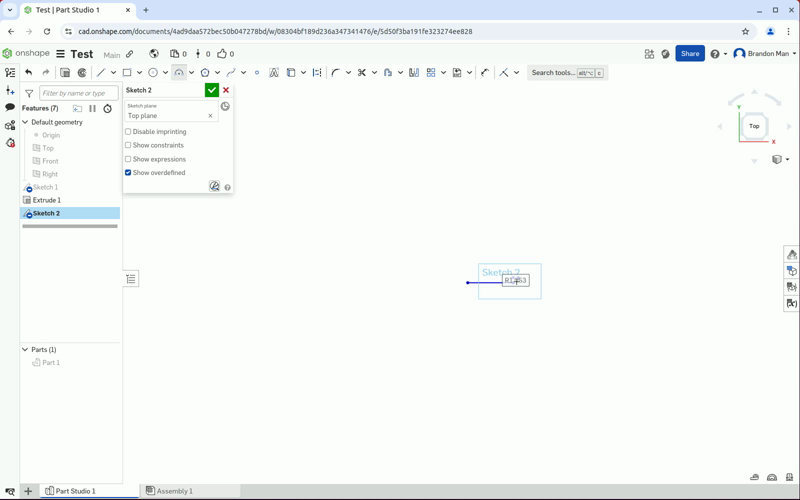
key(esc)
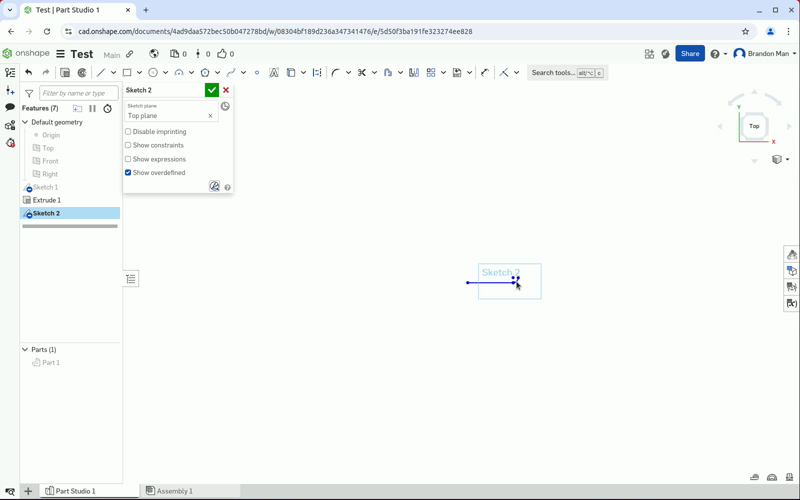
key(l)
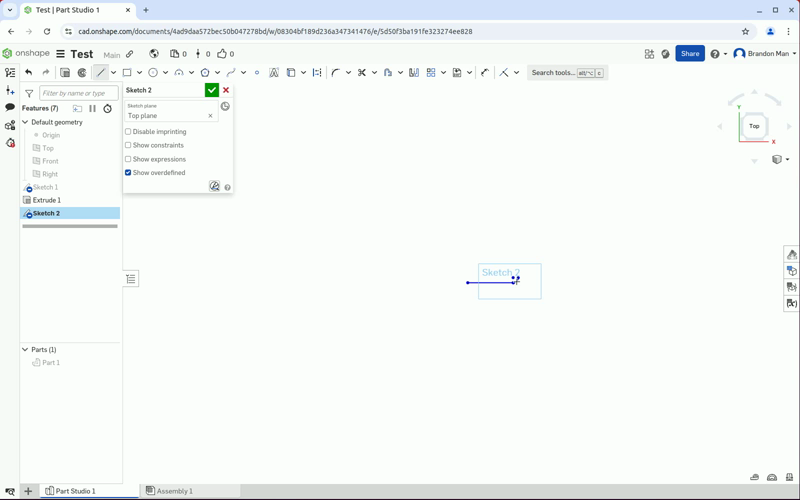
mouse_move(518, 277)
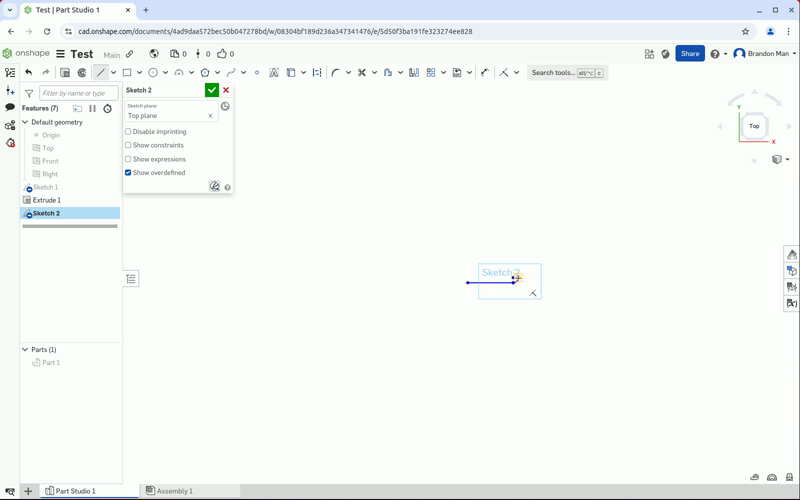
scroll(6)
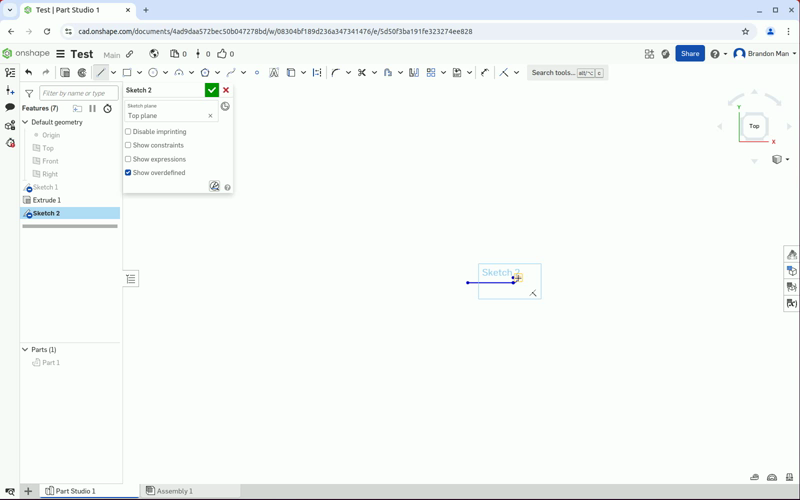
scroll(6)
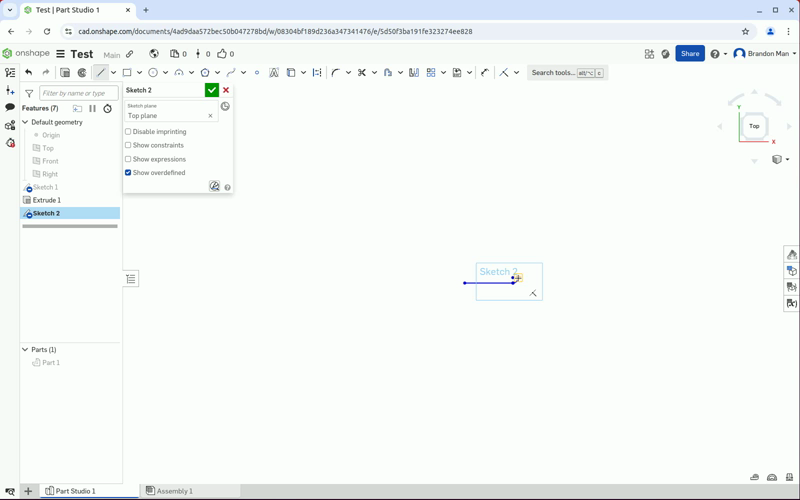
scroll(6)
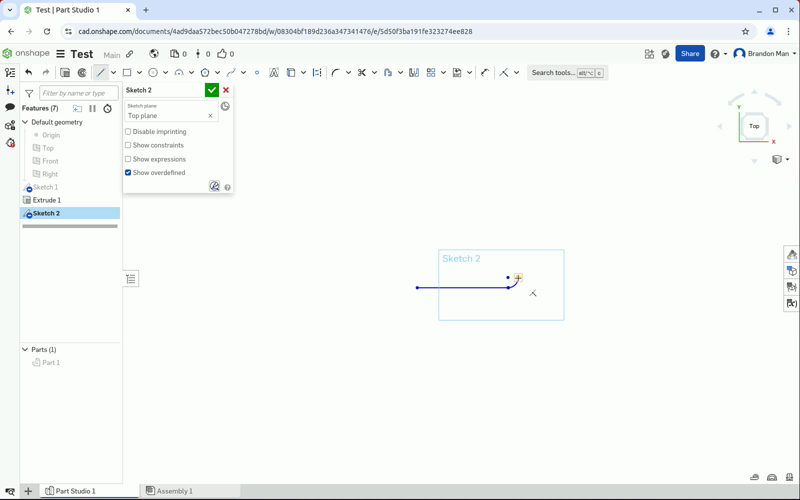
scroll(6)
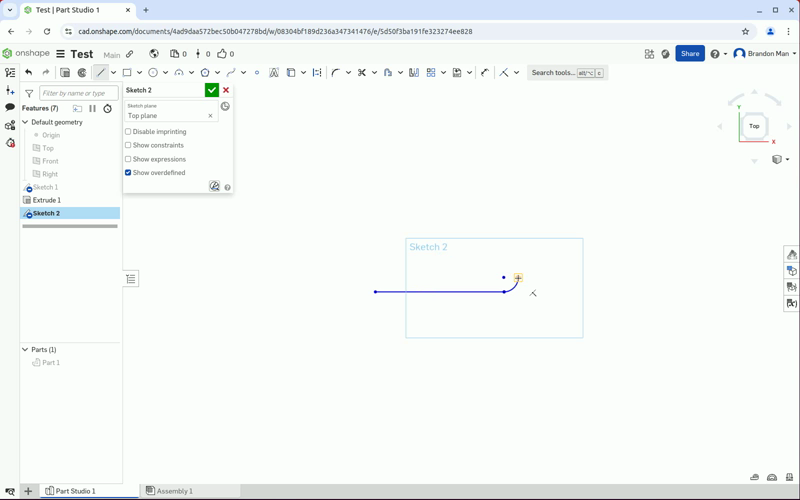
scroll(6)
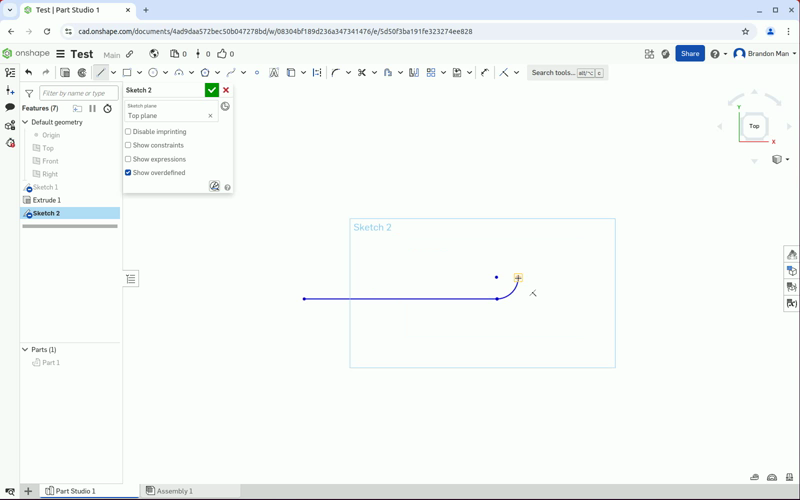
scroll(6)
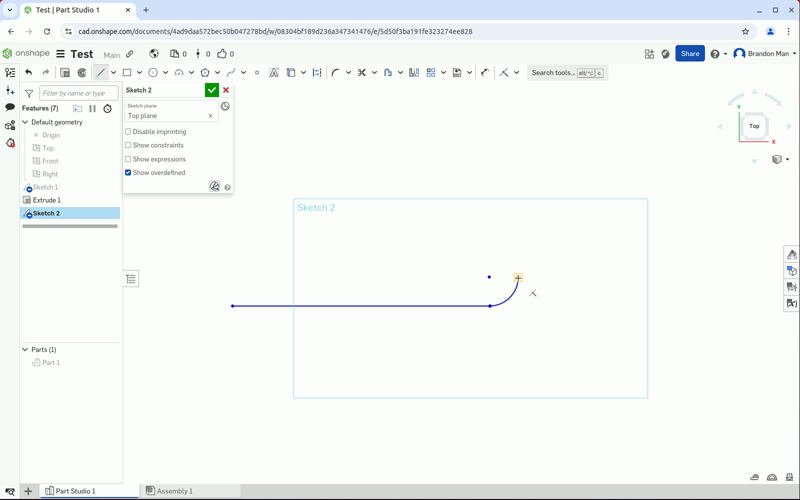
scroll(6)
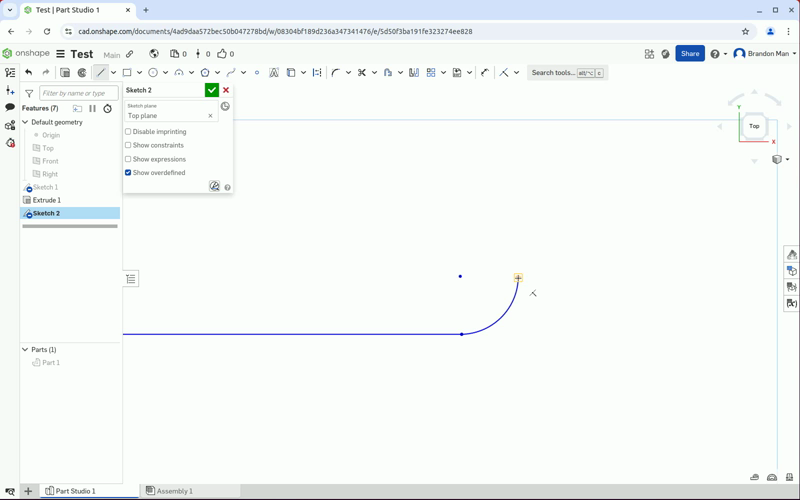
click(518, 277)
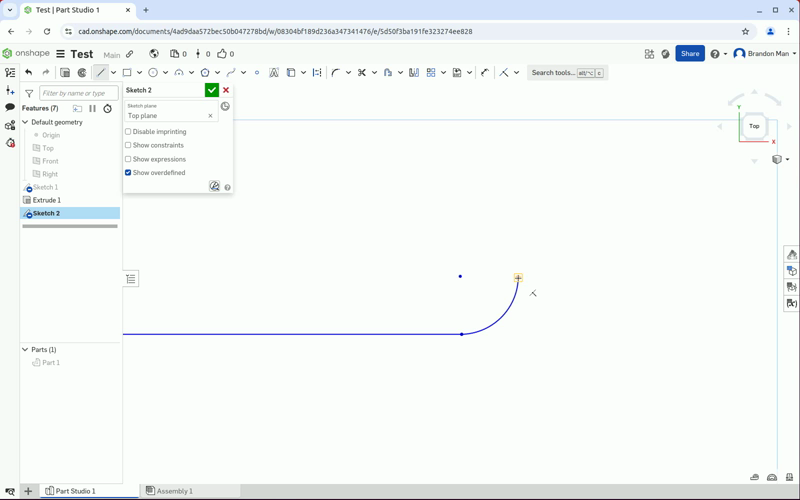
scroll(-6)
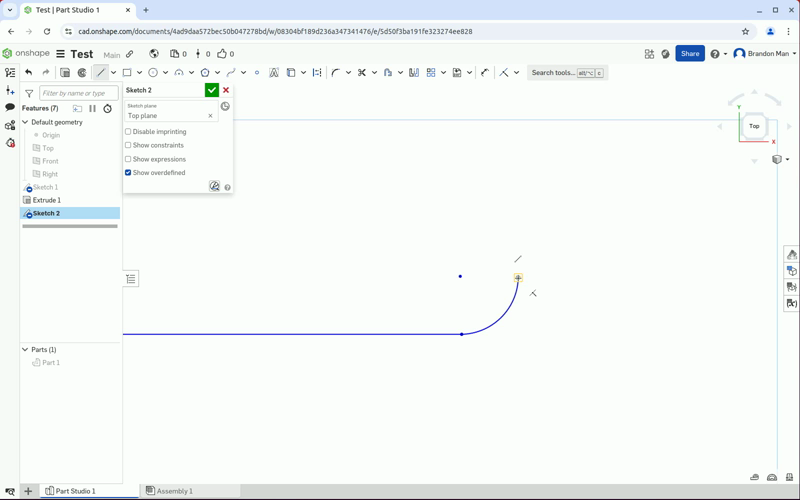
scroll(-6)
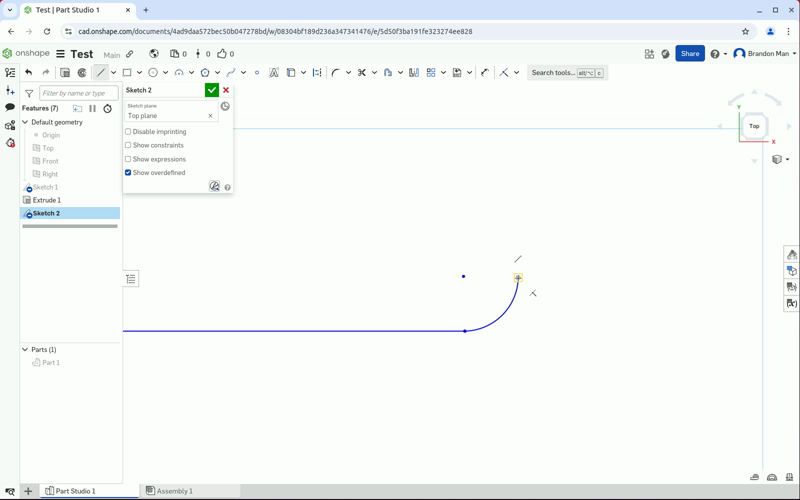
scroll(-6)
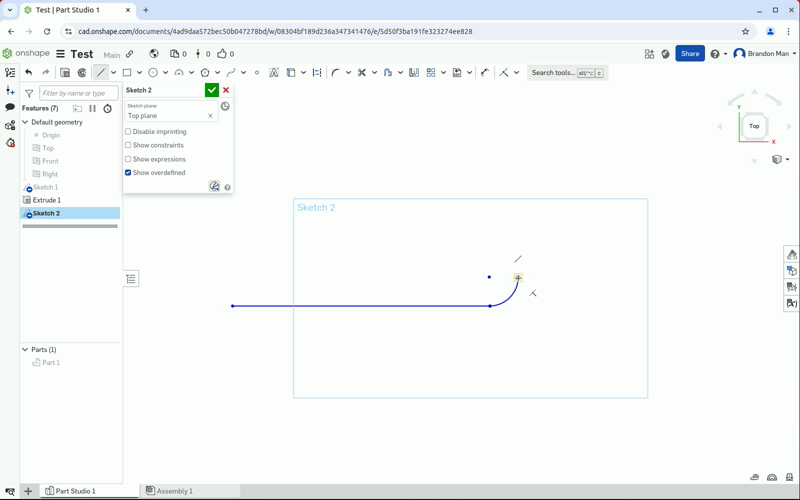
scroll(-6)
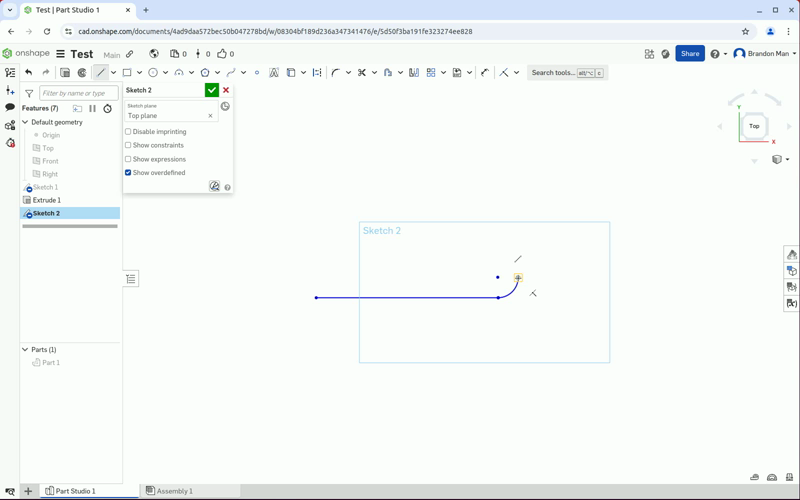
scroll(-6)
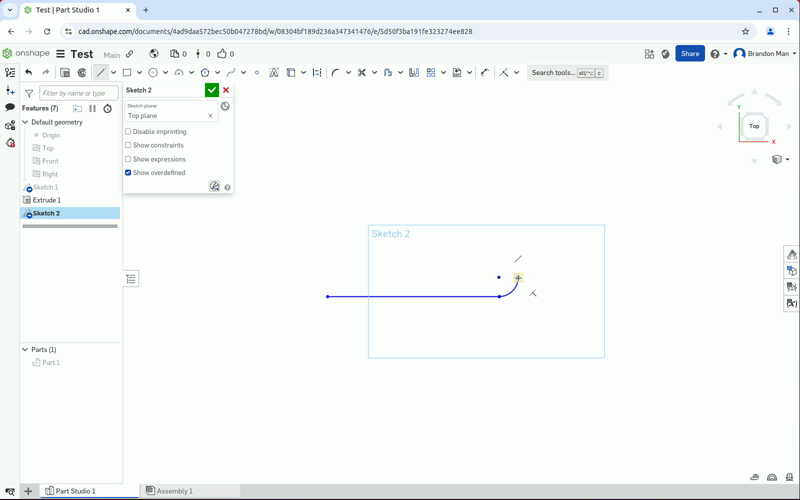
scroll(-6)
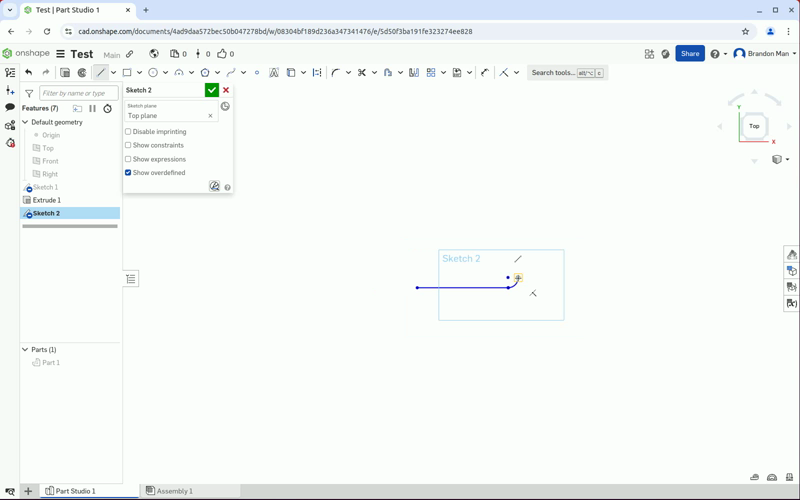
scroll(-6)
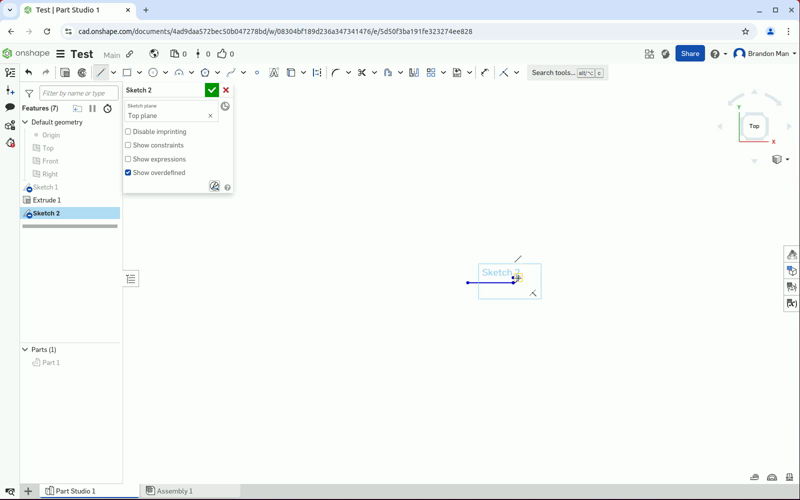
key_down(shift)
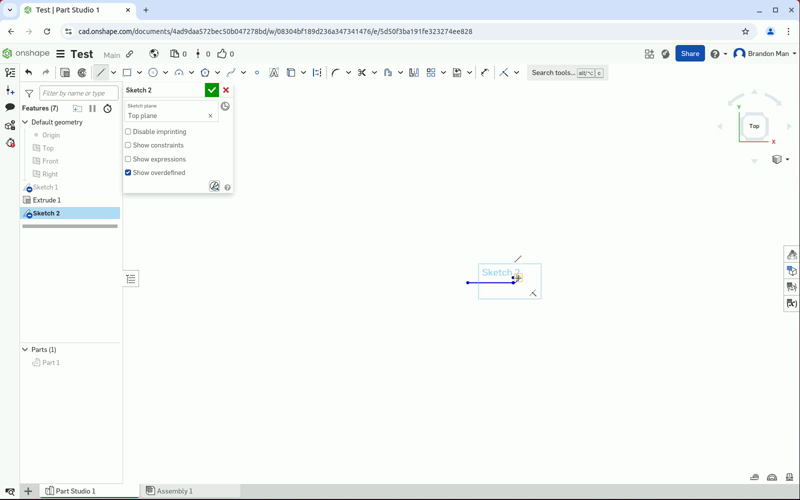
mouse_move(518, 188)
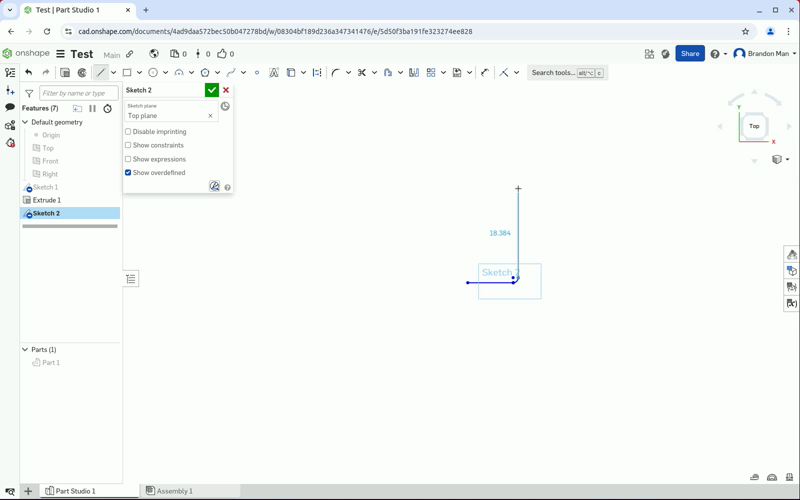
click(518, 188)
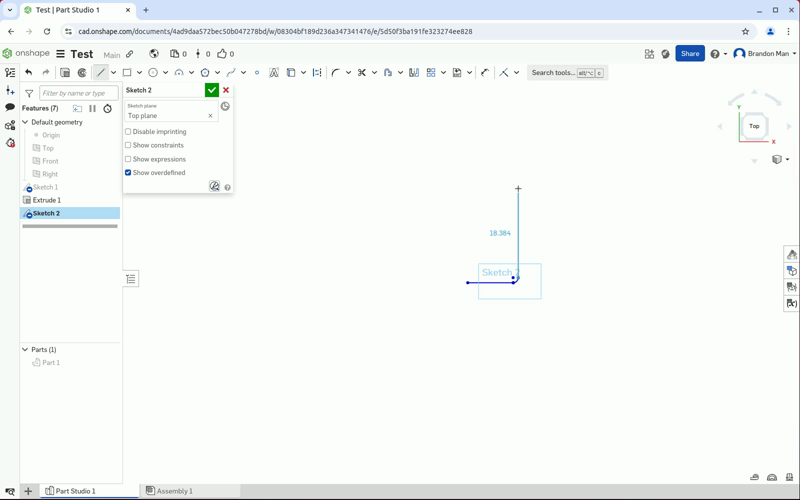
key_up(shift)
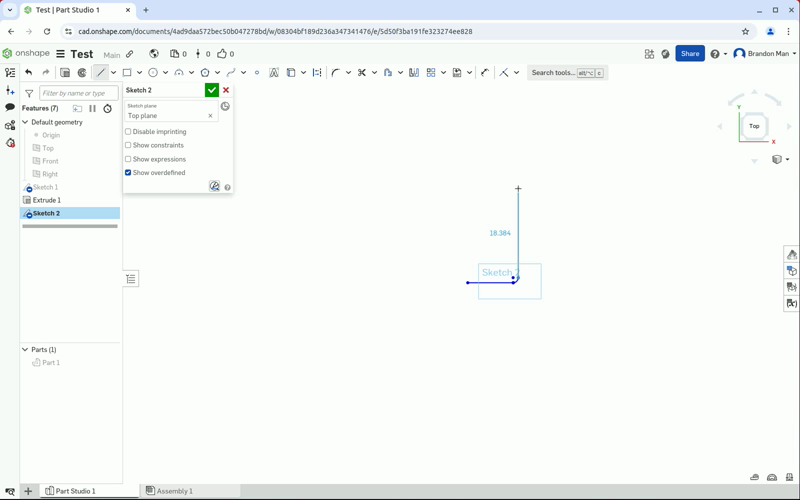
key(esc)
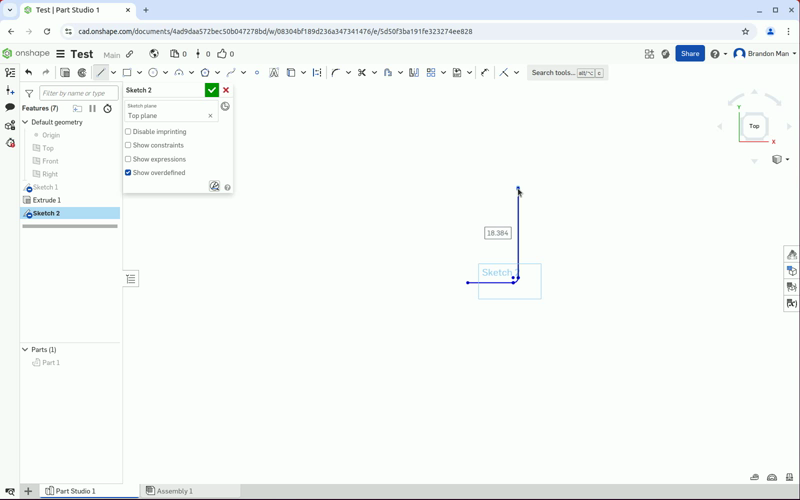
key(a)
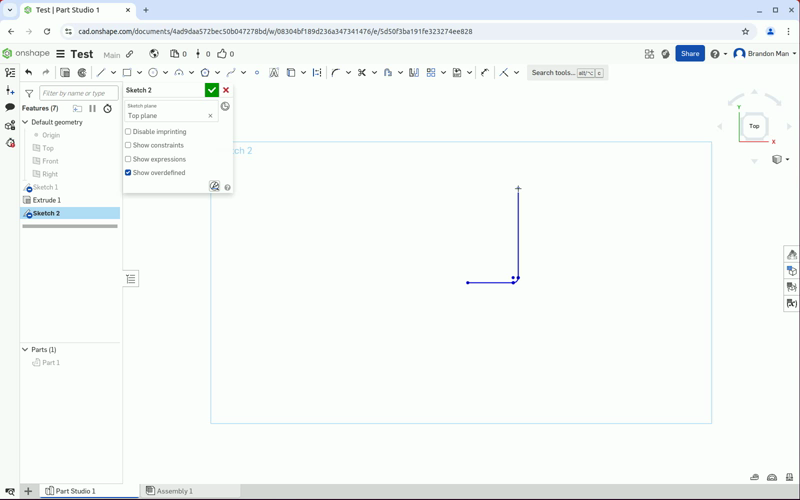
mouse_move(518, 188)
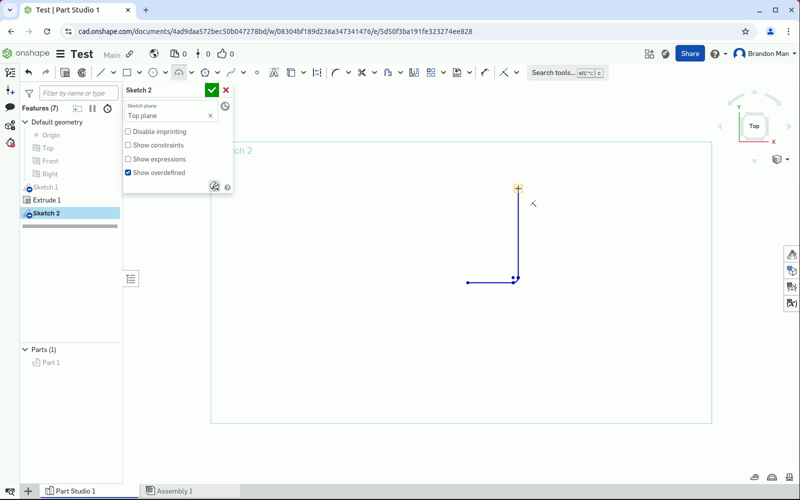
click(518, 188)
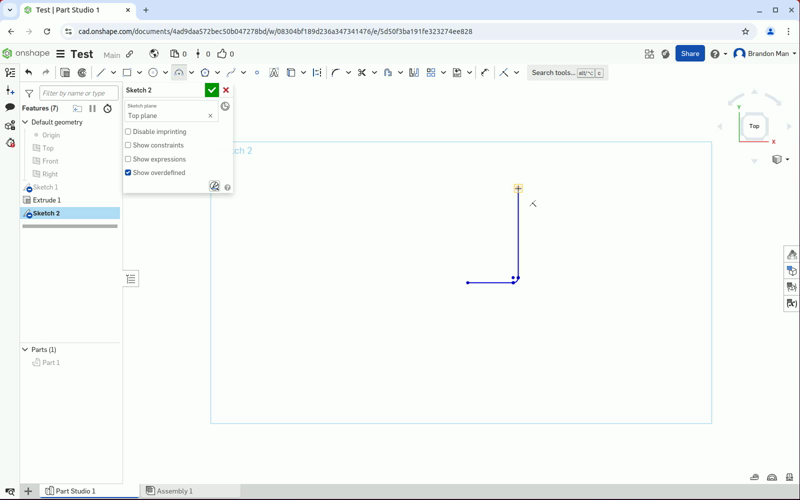
key_down(shift)
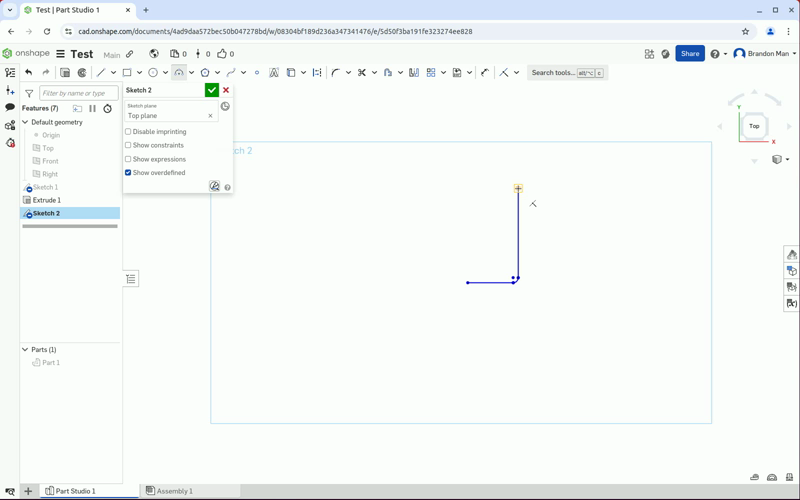
mouse_move(513, 183)
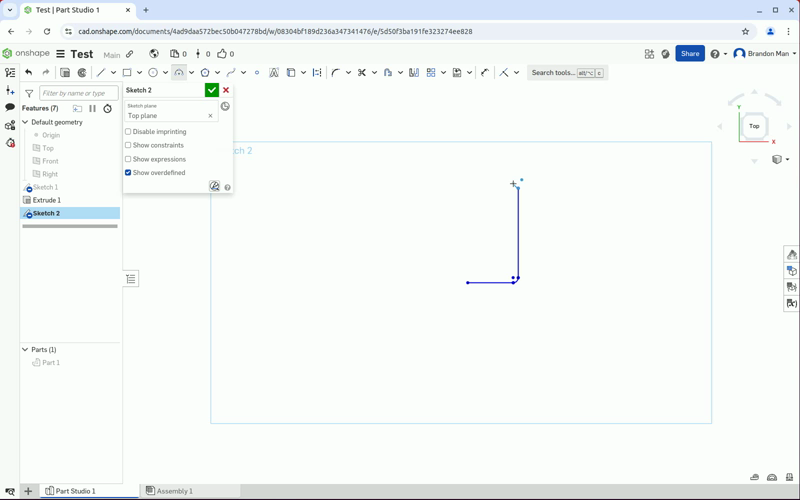
scroll(6)
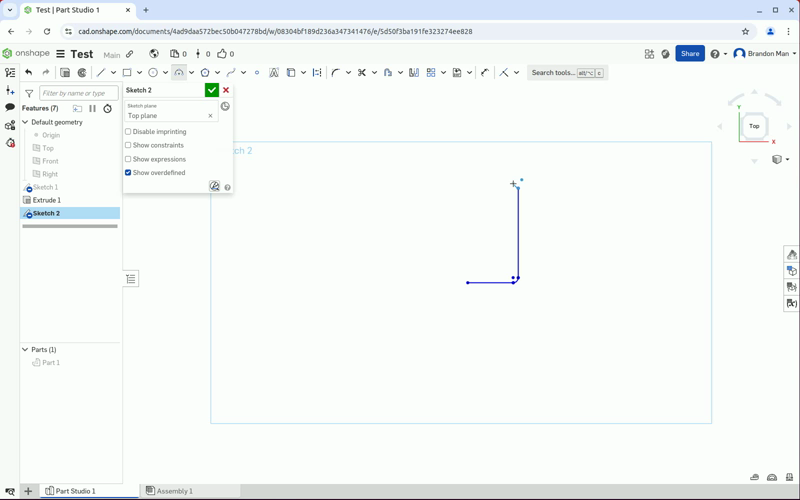
scroll(6)
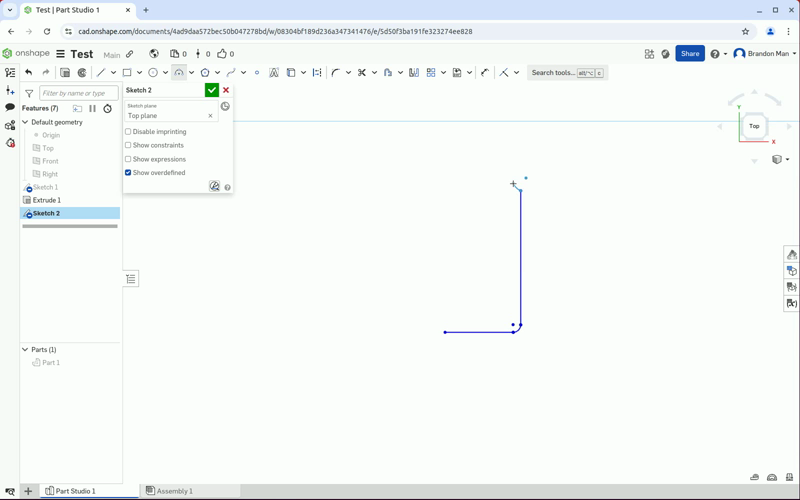
scroll(6)
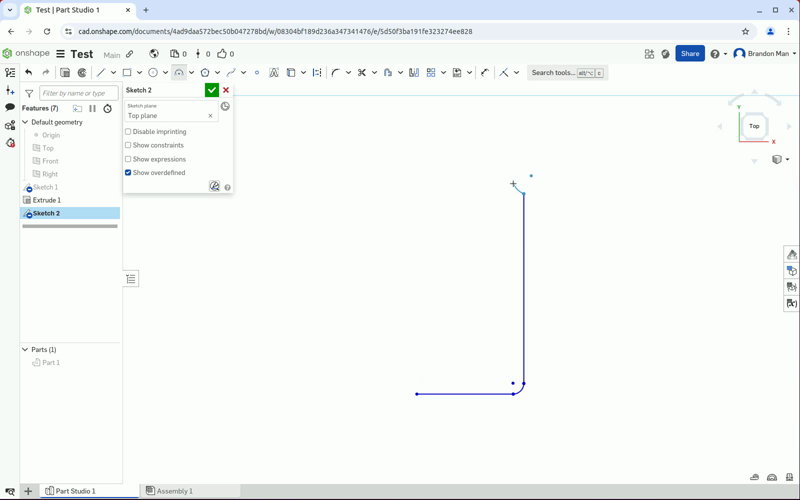
scroll(6)
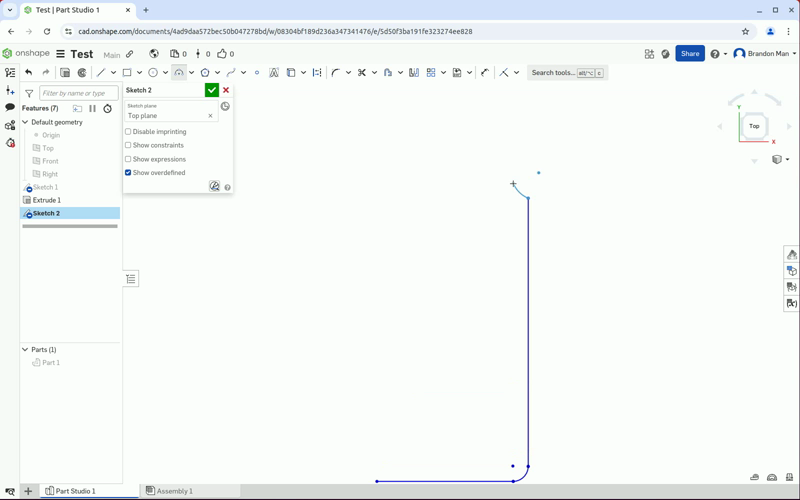
scroll(6)
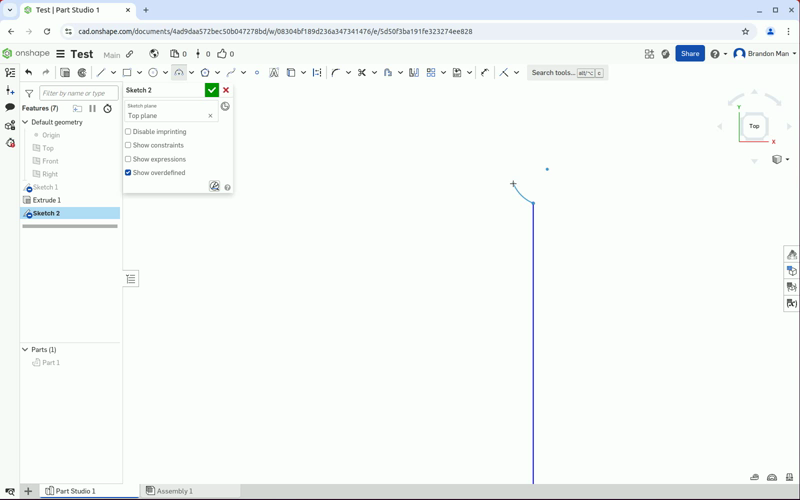
scroll(6)
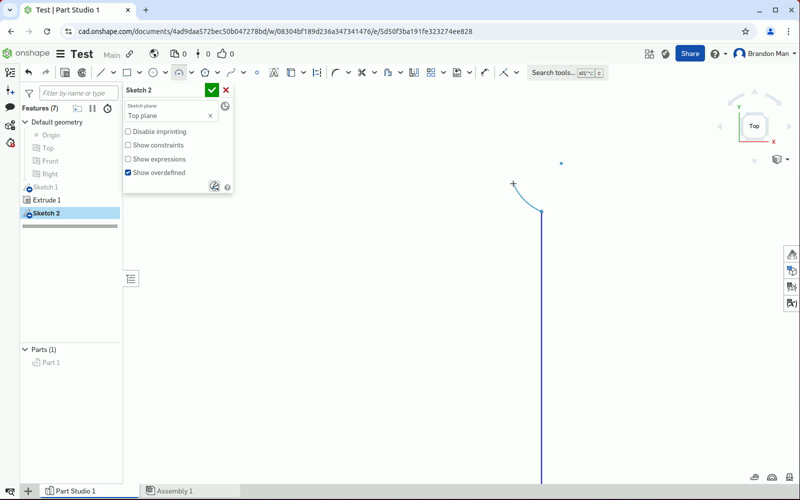
scroll(6)
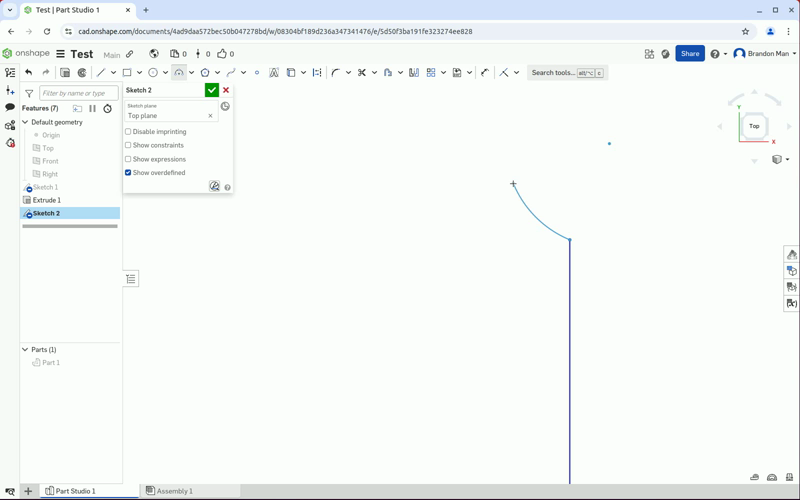
click(513, 183)
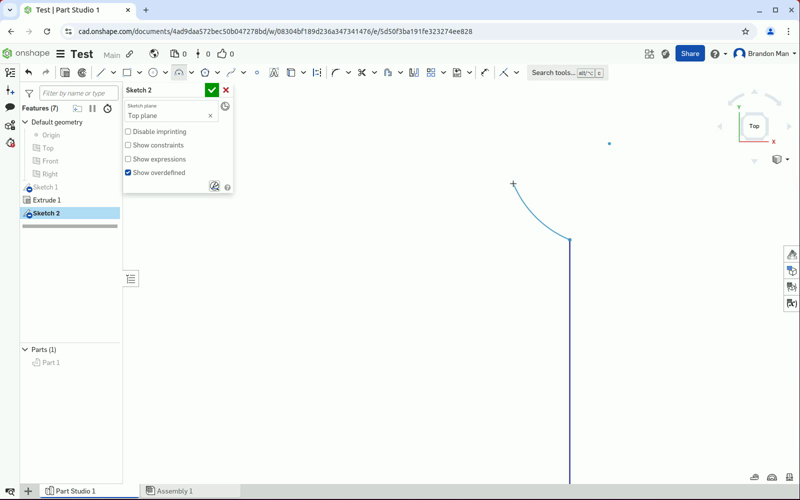
scroll(-6)
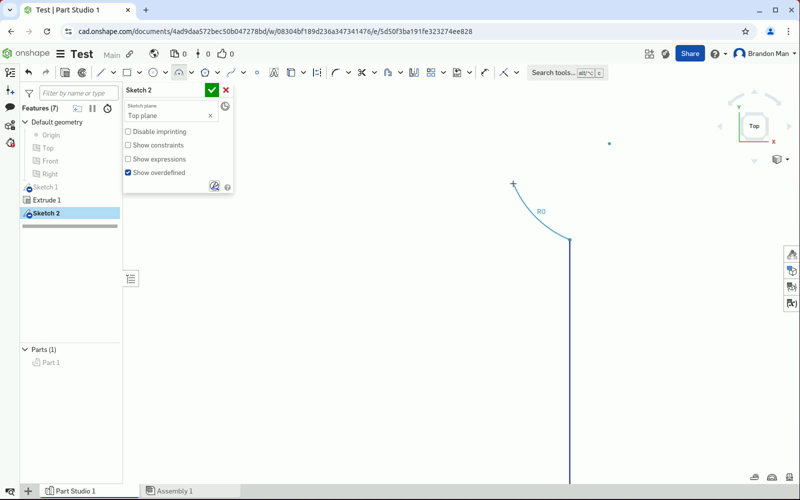
scroll(-6)
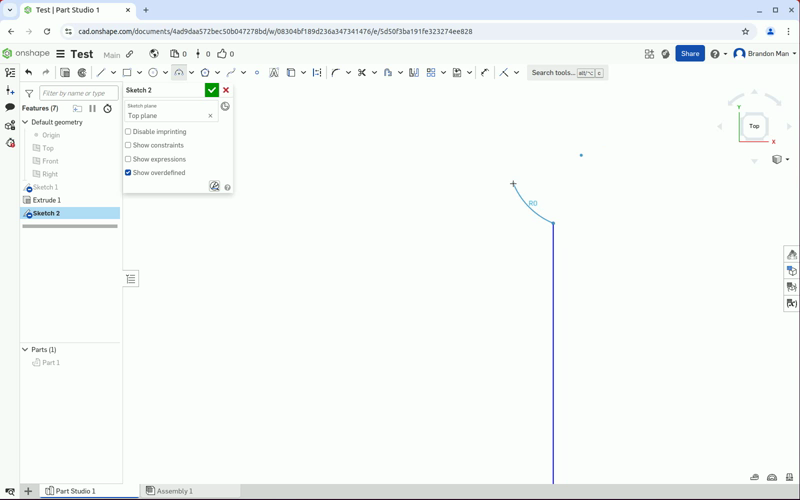
scroll(-6)
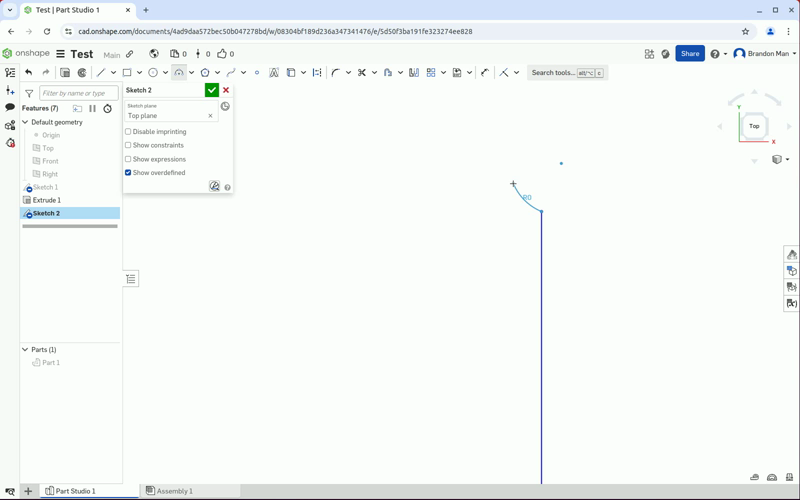
scroll(-6)
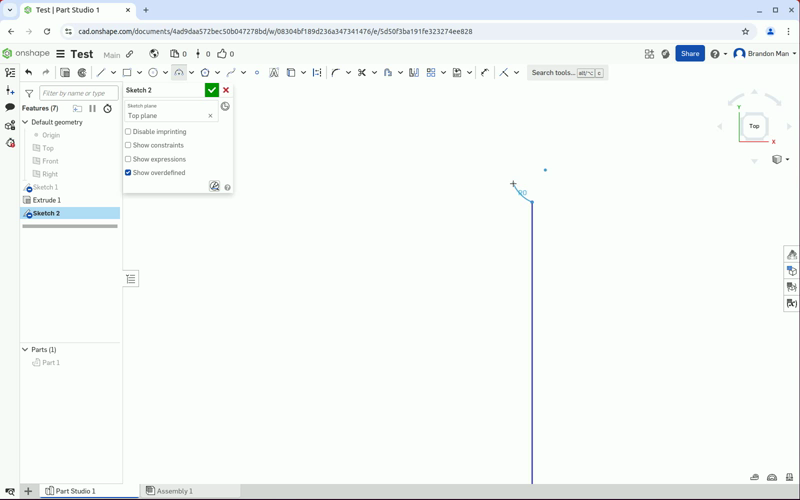
scroll(-6)
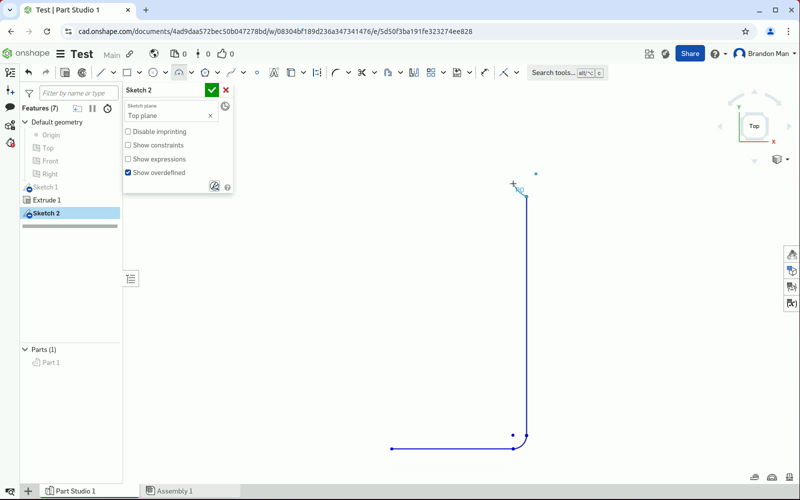
scroll(-6)
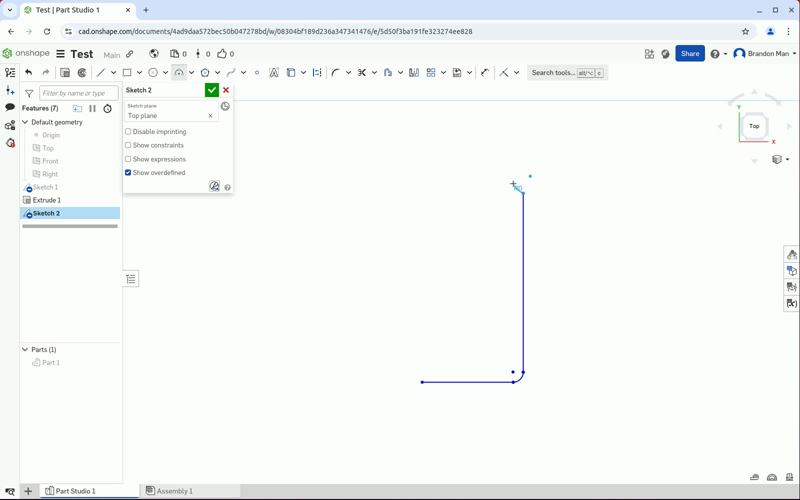
scroll(-6)
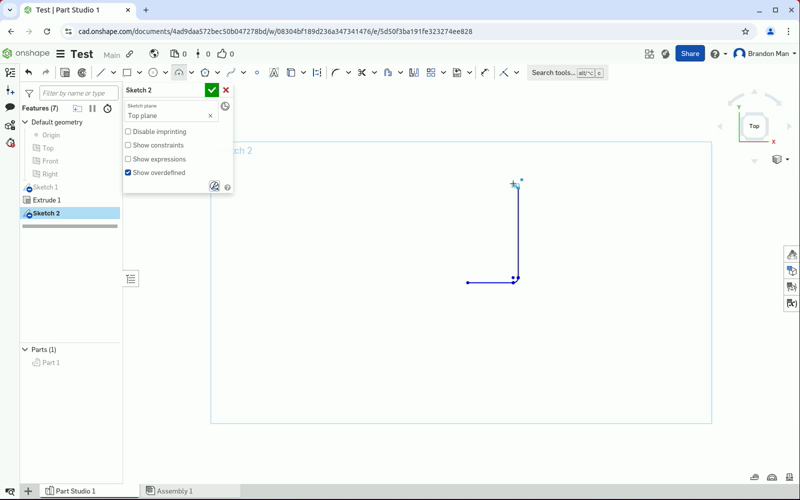
mouse_move(516, 184)
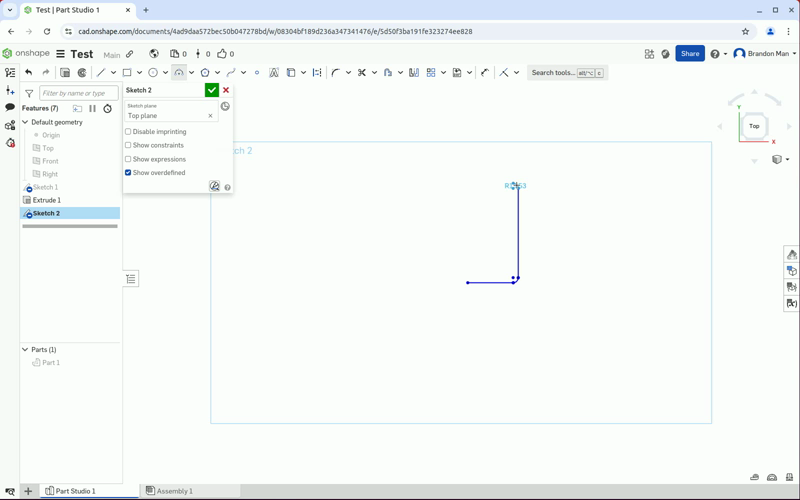
scroll(6)
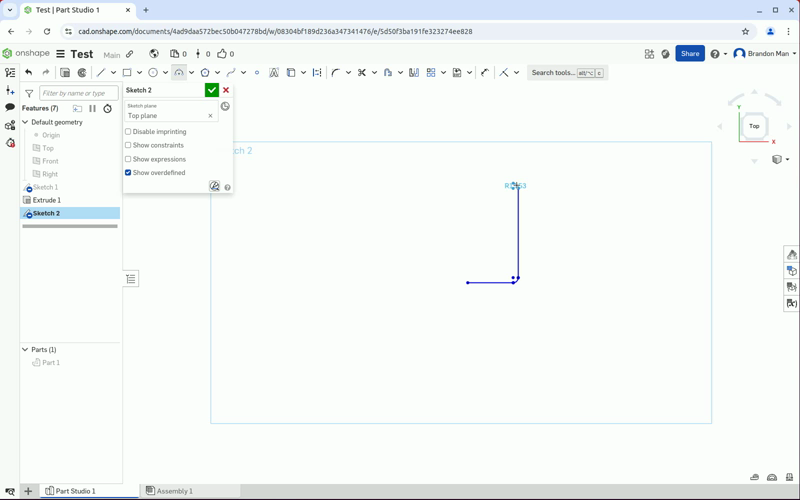
scroll(6)
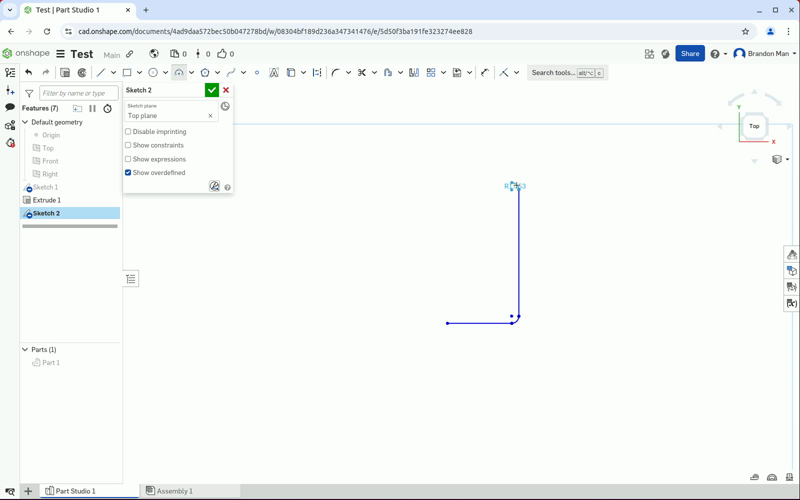
scroll(6)
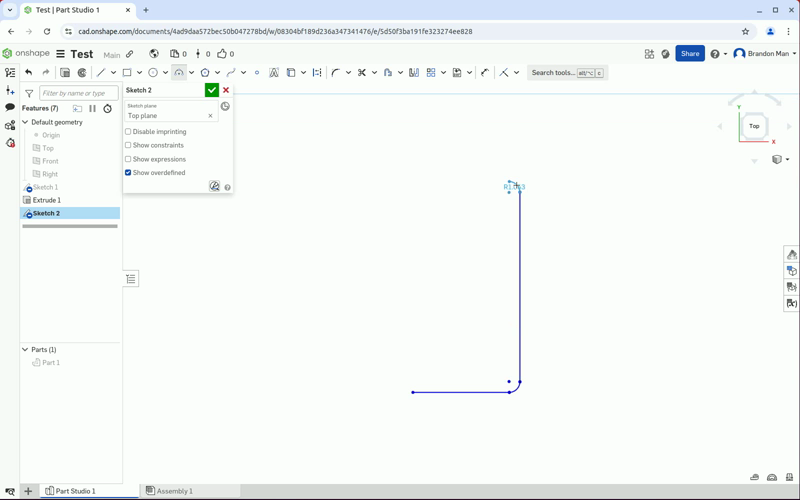
scroll(6)
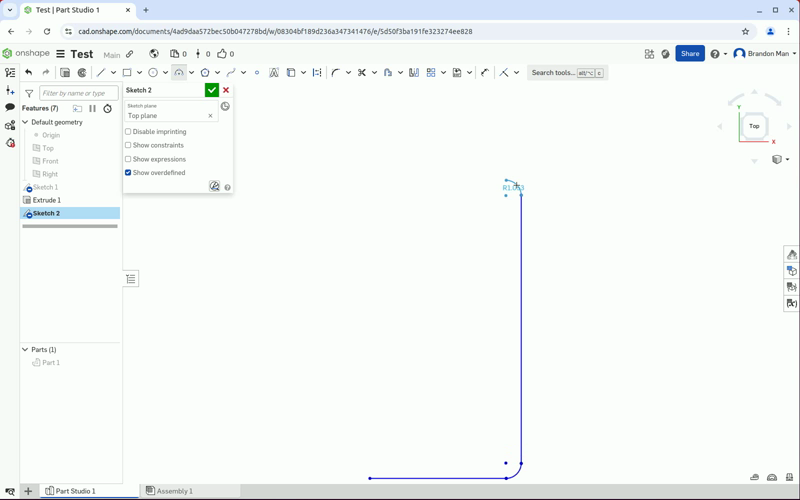
scroll(6)
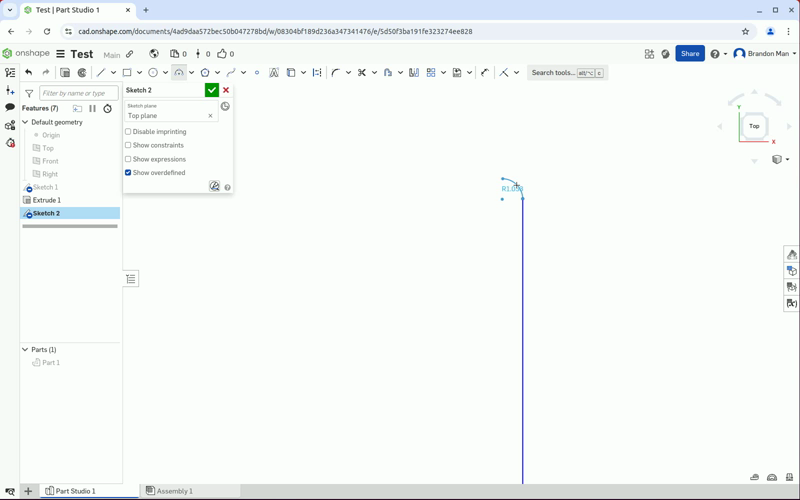
scroll(6)
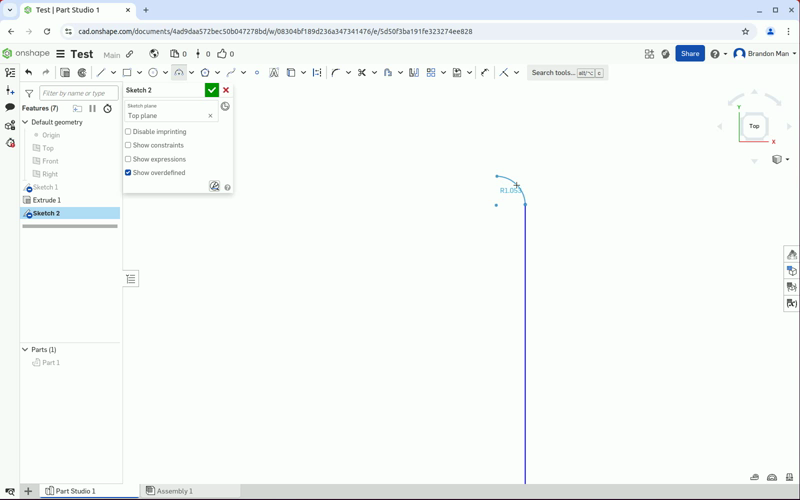
scroll(6)
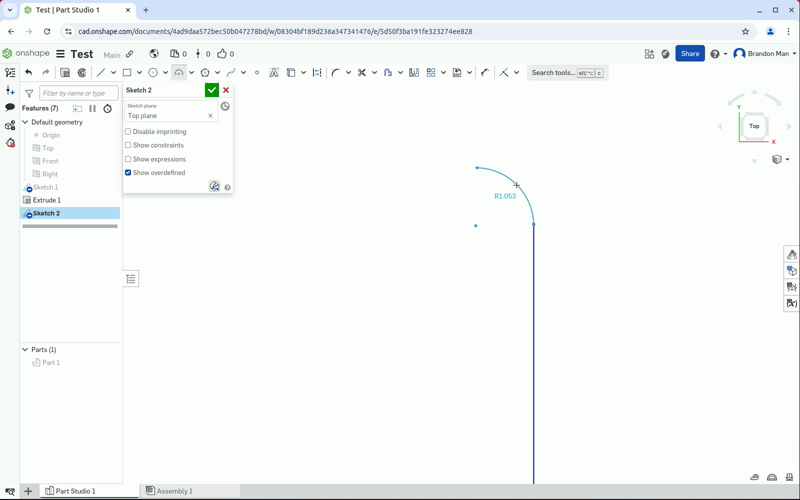
click(516, 184)
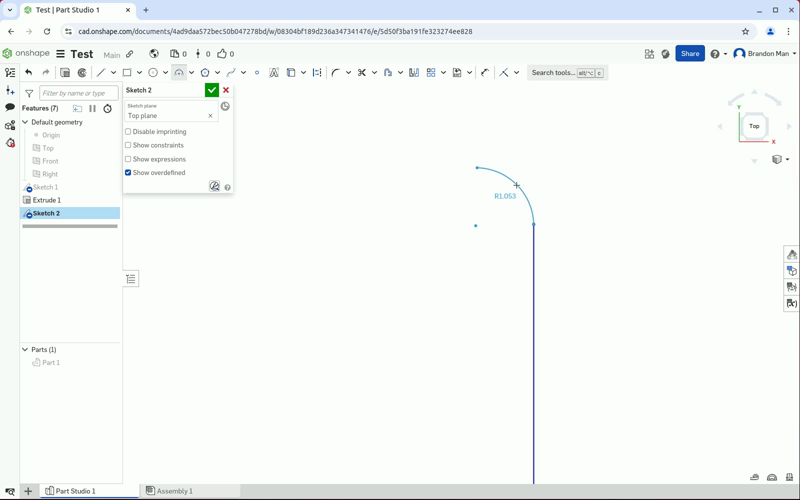
scroll(-6)
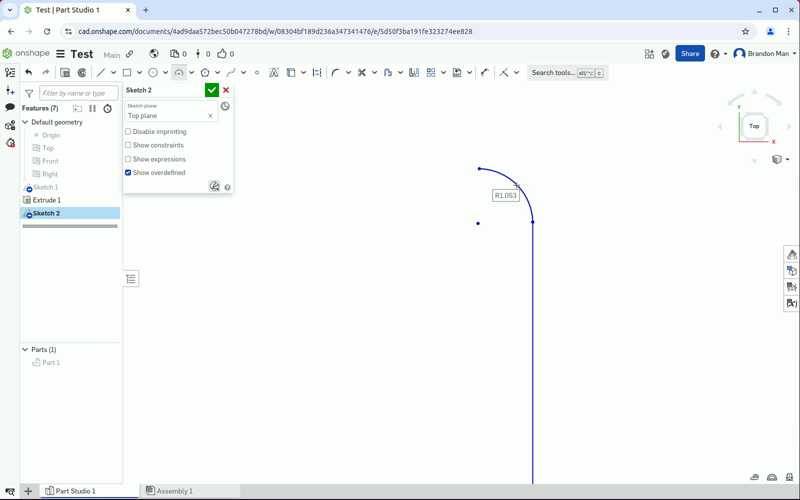
scroll(-6)
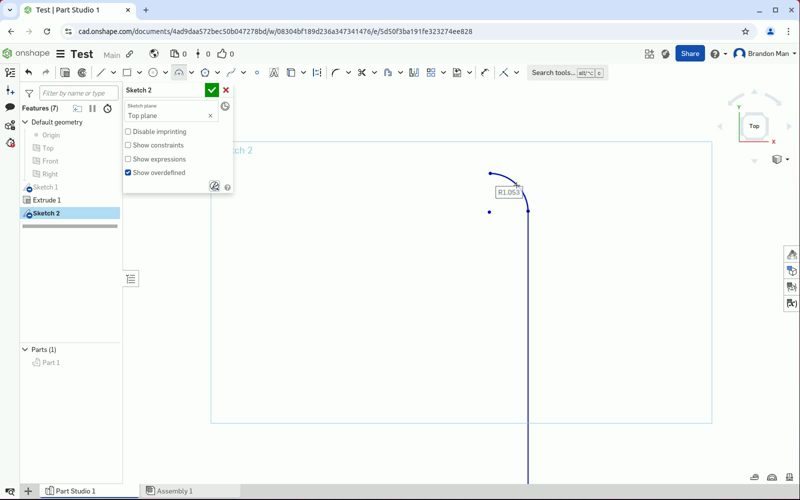
scroll(-6)
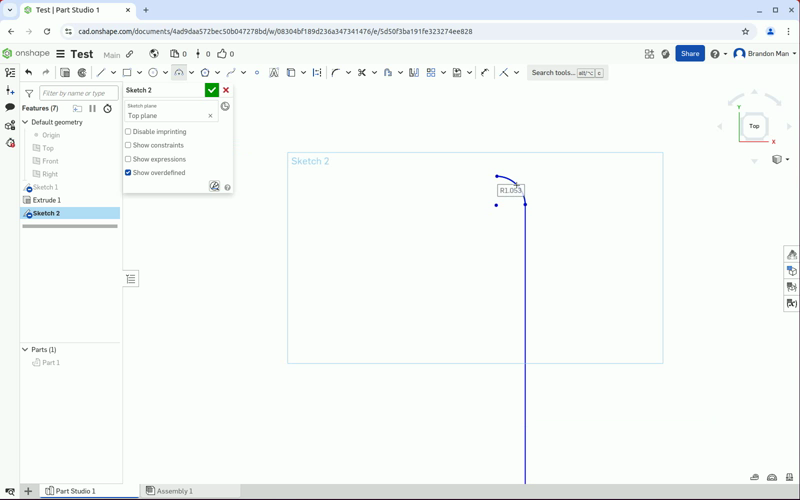
scroll(-6)
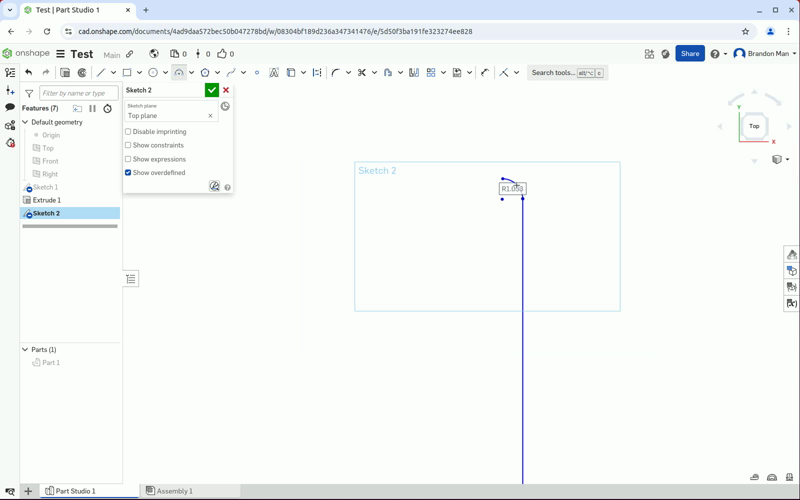
scroll(-6)
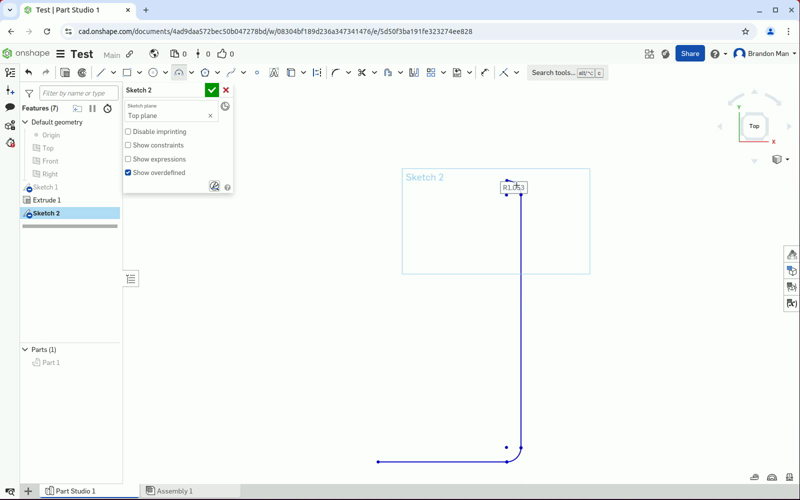
scroll(-6)
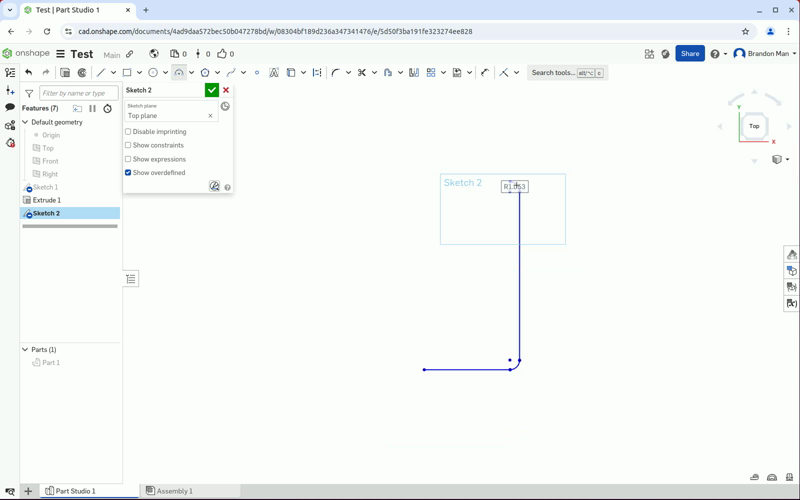
scroll(-6)
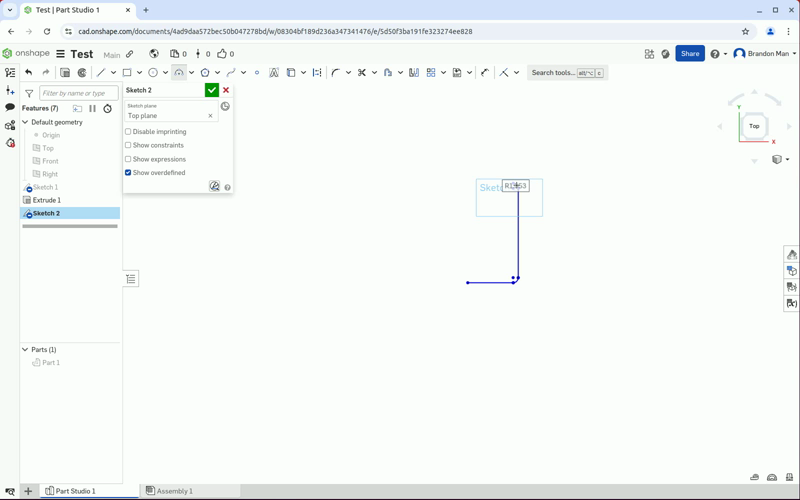
key_up(shift)
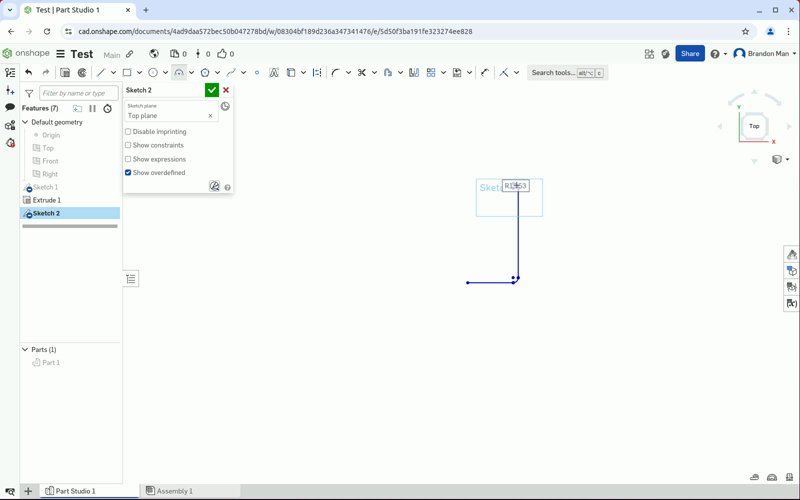
key(esc)
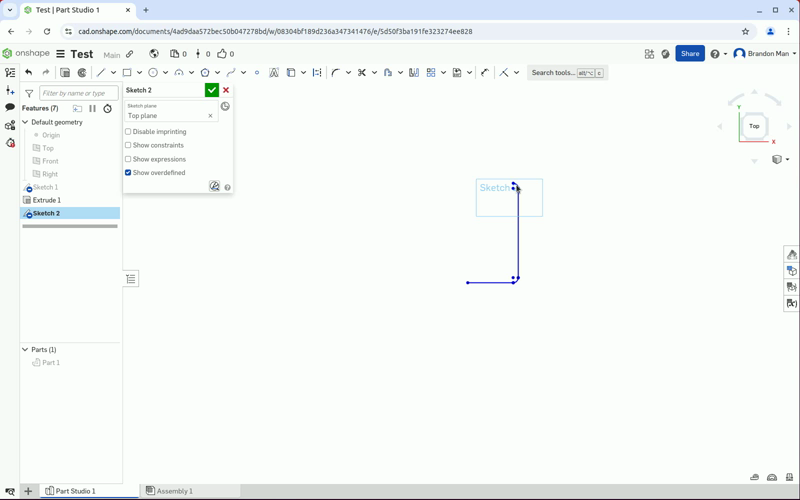
key(l)
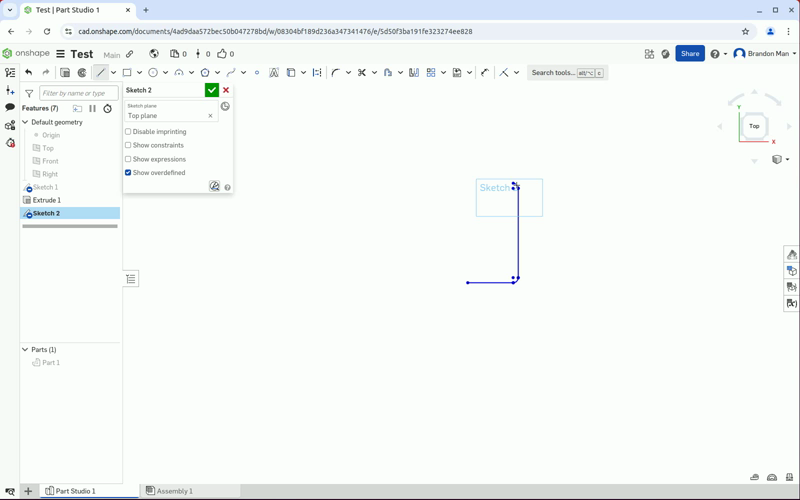
mouse_move(513, 183)
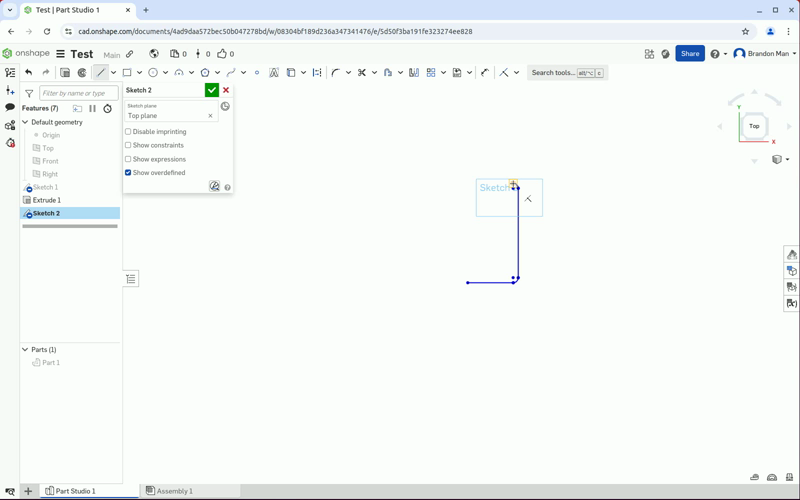
scroll(6)
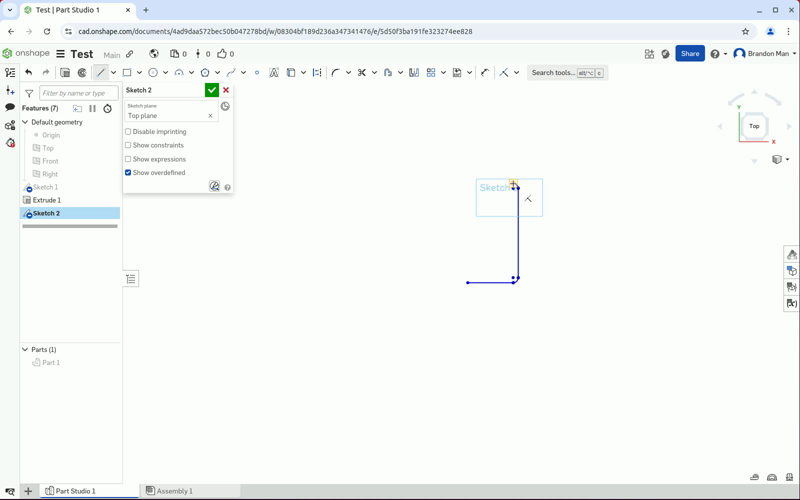
scroll(6)
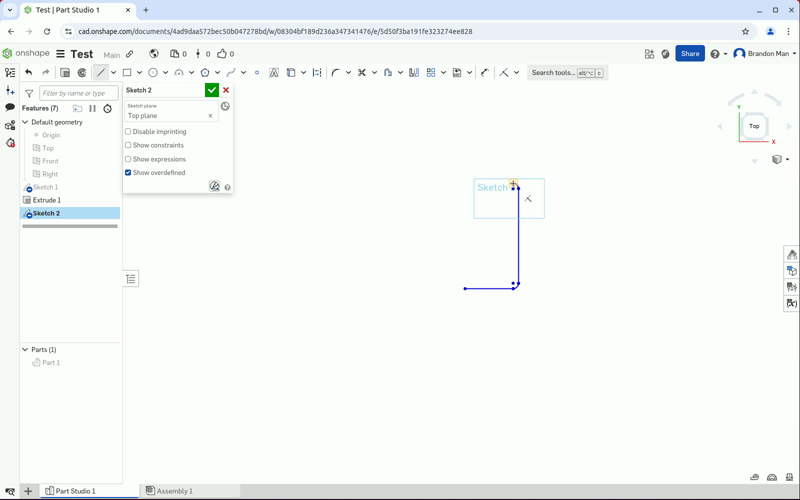
scroll(6)
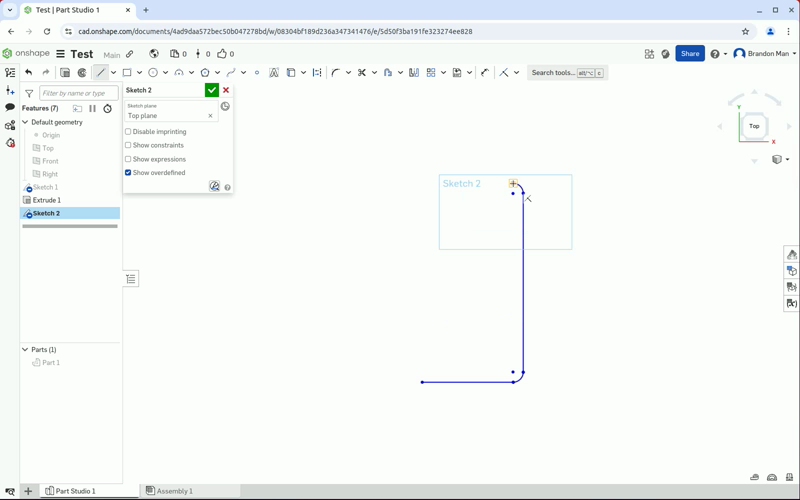
scroll(6)
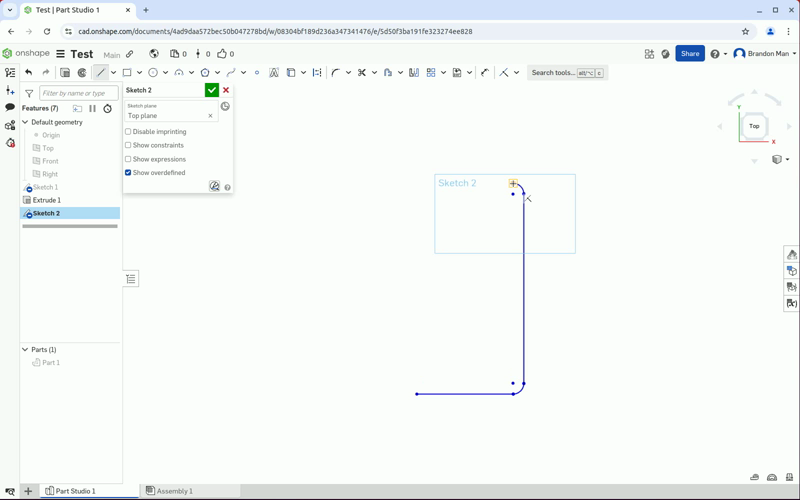
scroll(6)
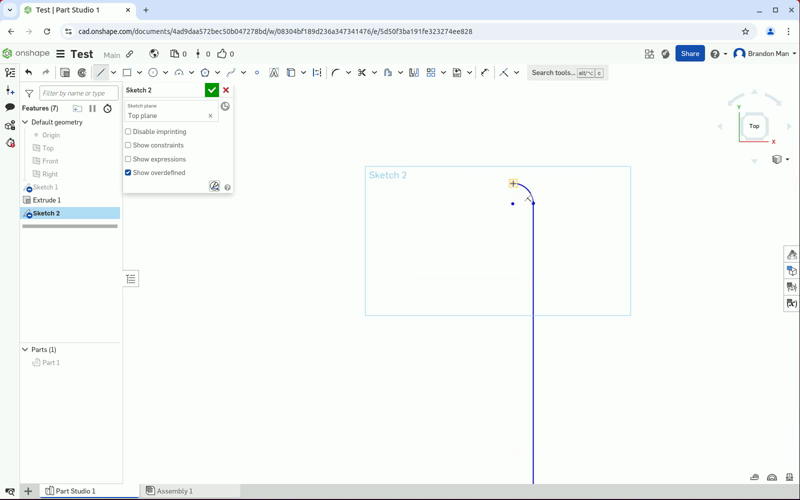
scroll(6)
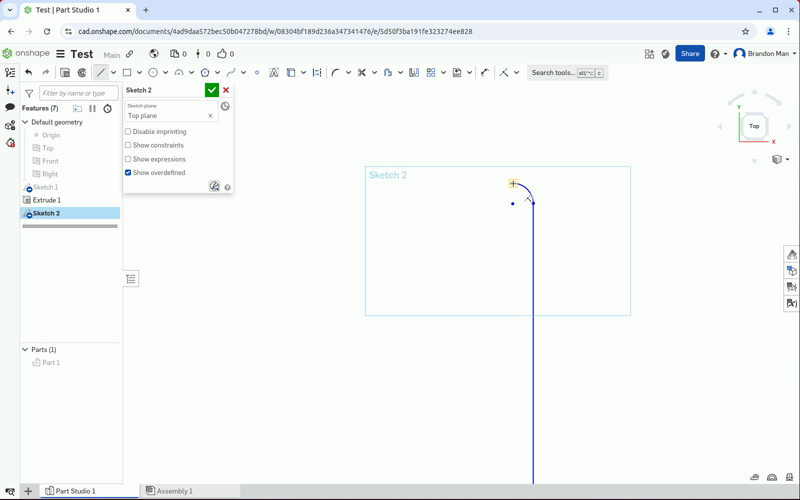
scroll(6)
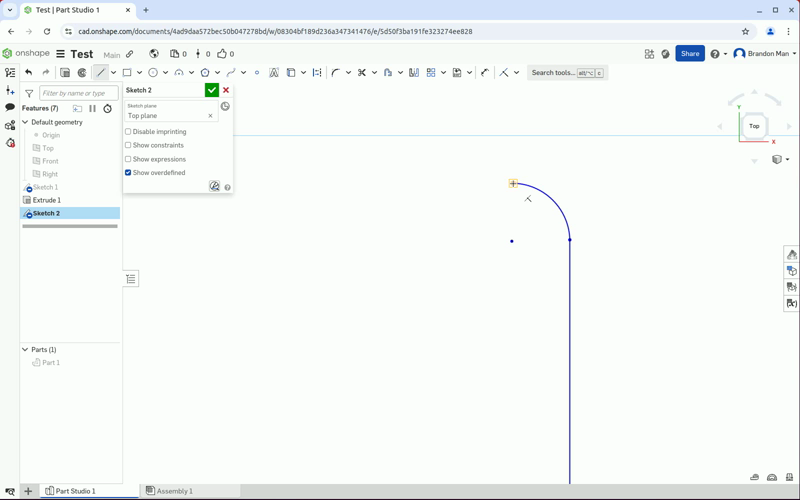
click(513, 183)
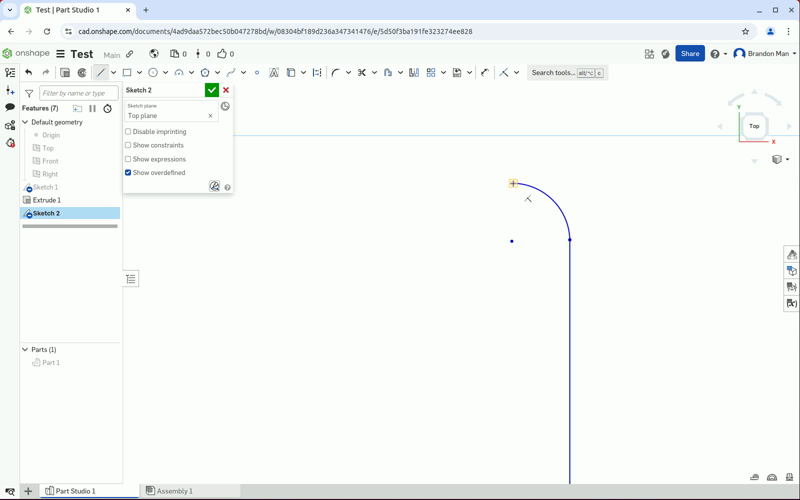
scroll(-6)
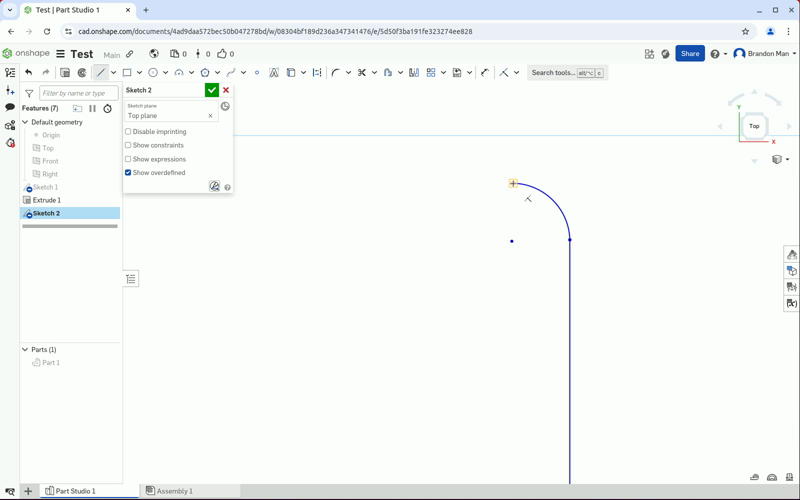
scroll(-6)
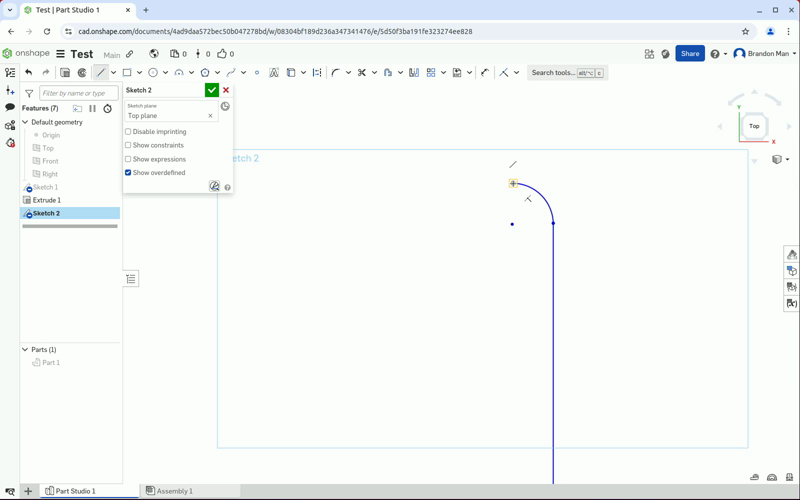
scroll(-6)
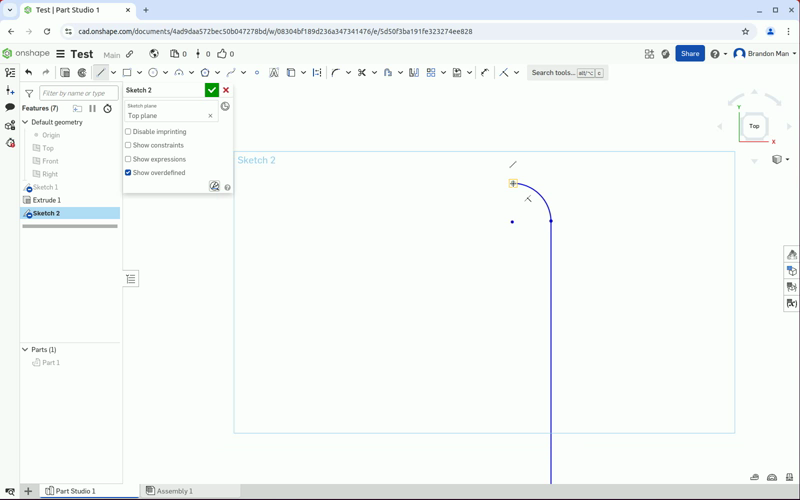
scroll(-6)
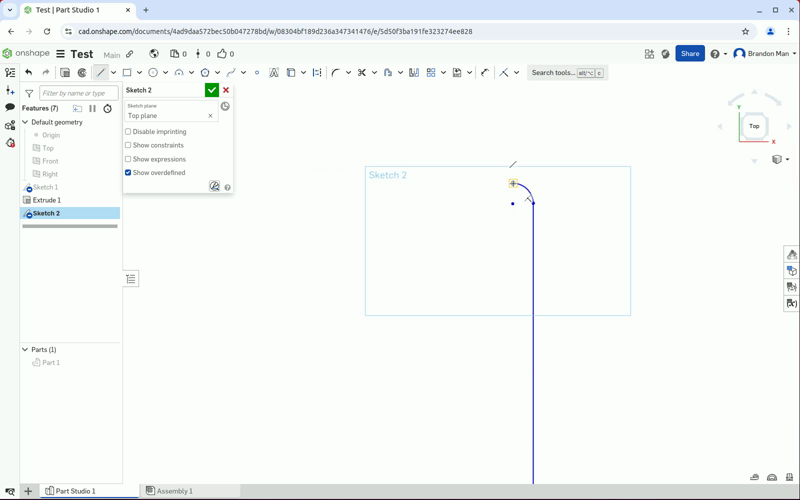
scroll(-6)
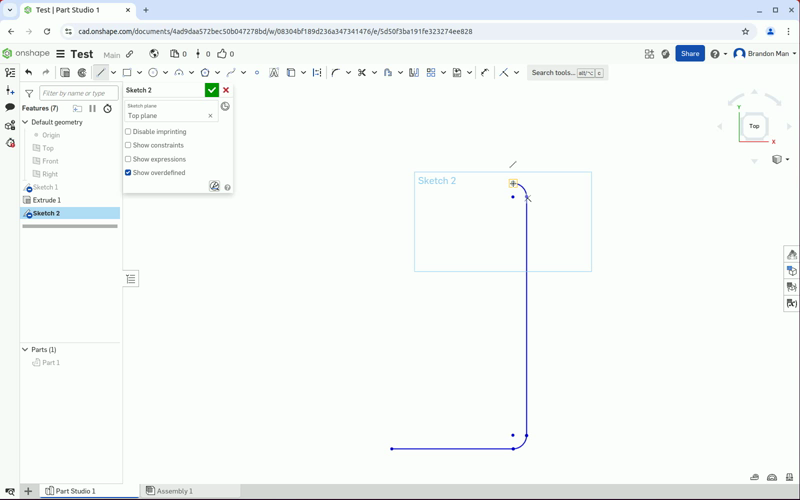
scroll(-6)
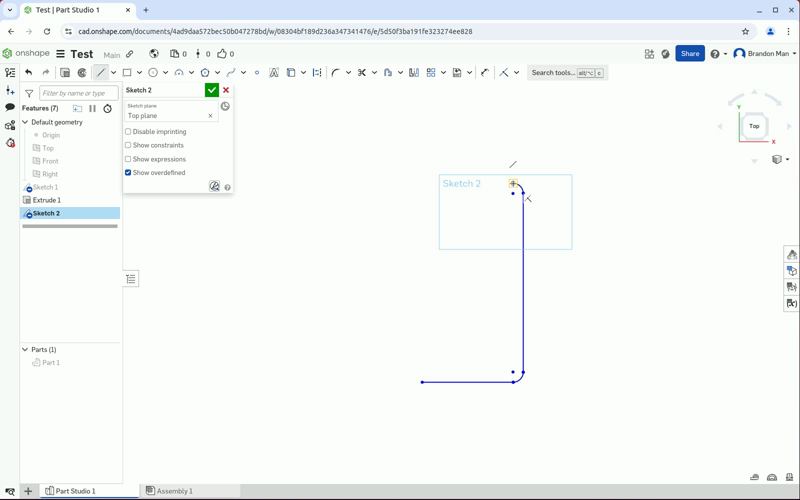
scroll(-6)
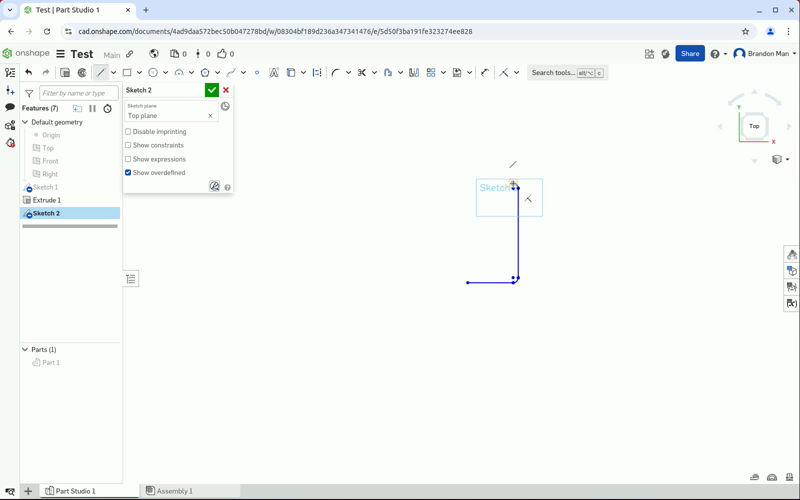
key_down(shift)
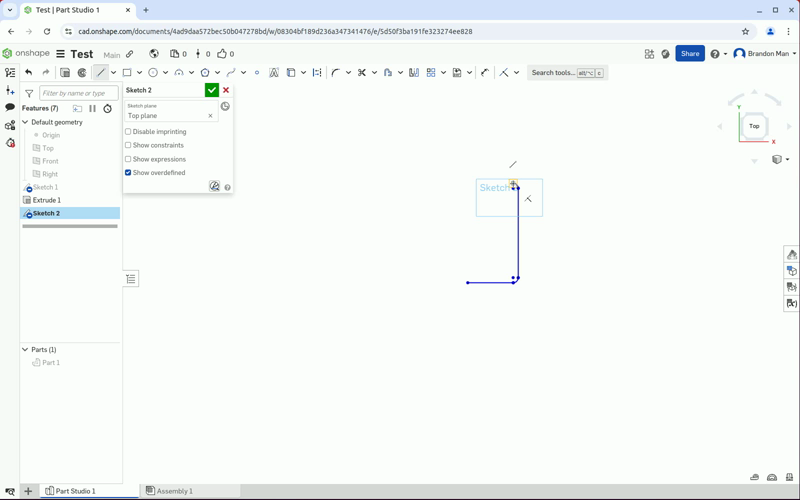
mouse_move(543, 183)
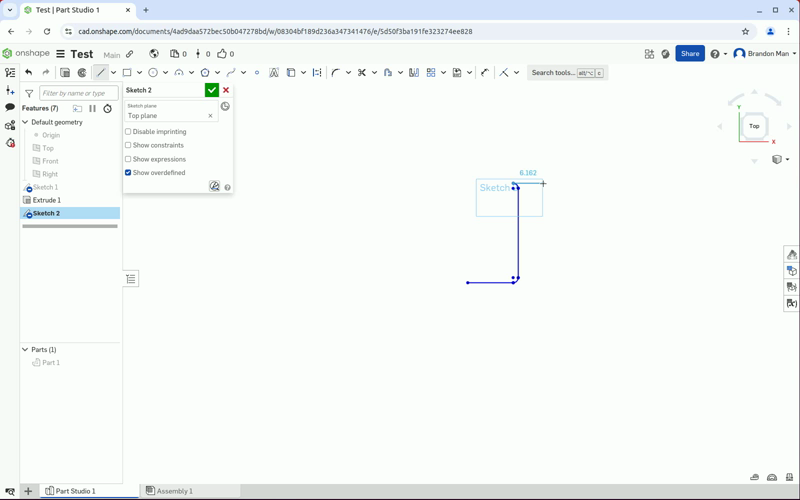
mouse_move(467, 183)
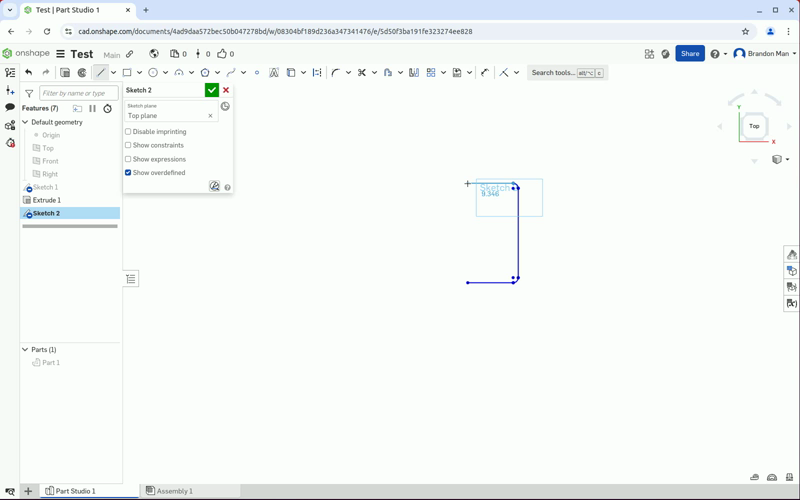
click(467, 183)
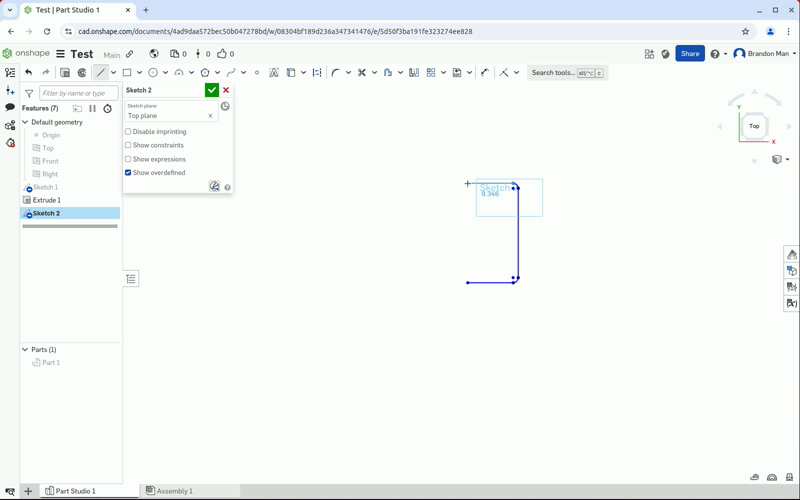
key_up(shift)
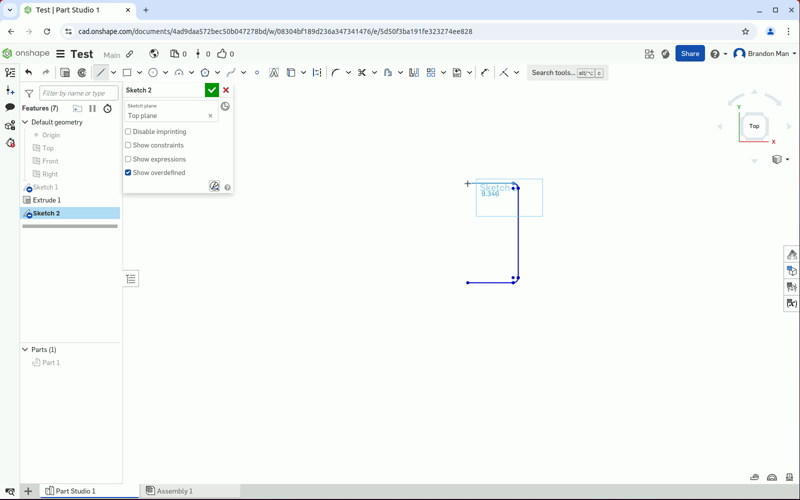
key_down(shift)
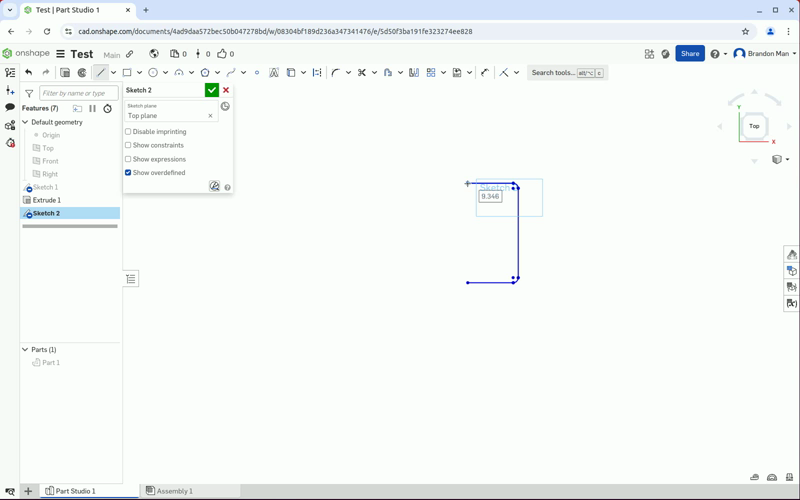
mouse_move(467, 282)
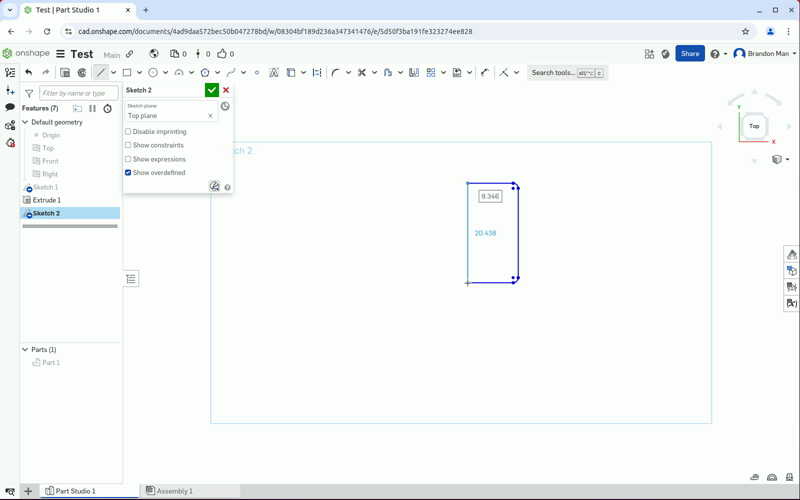
key_up(shift)
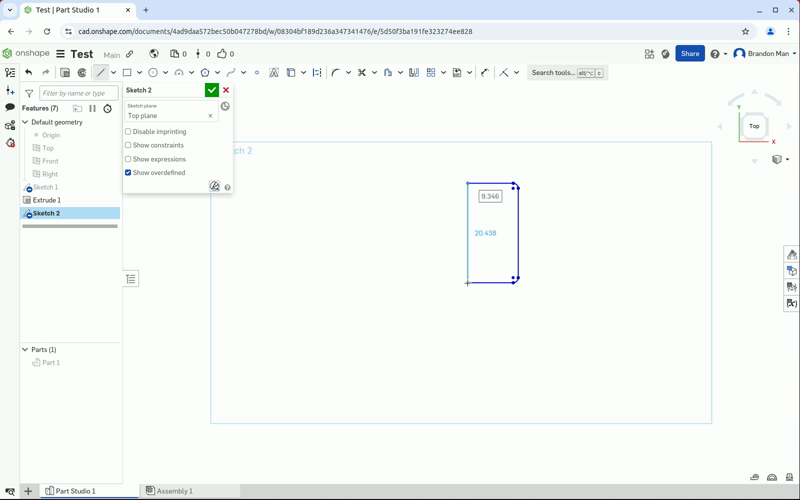
click(467, 282)
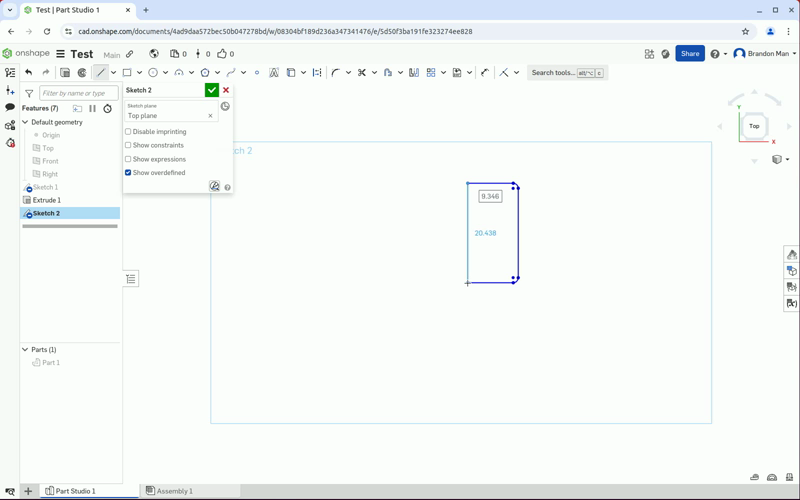
key(esc)
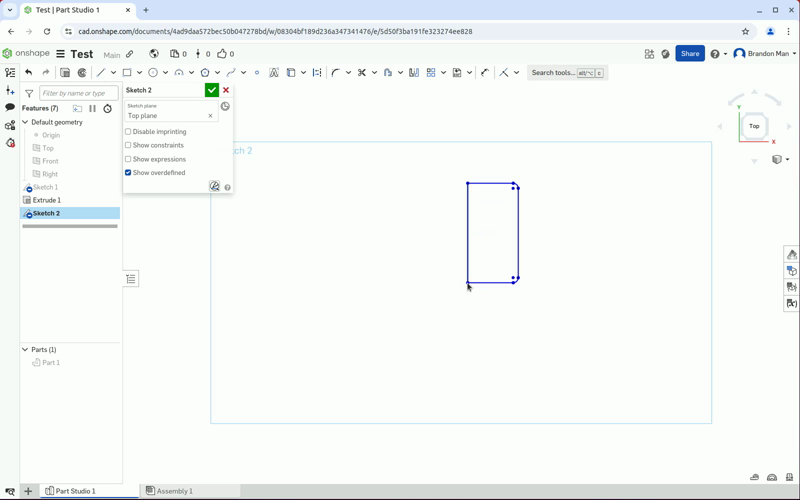
mouse_move(502, 247)
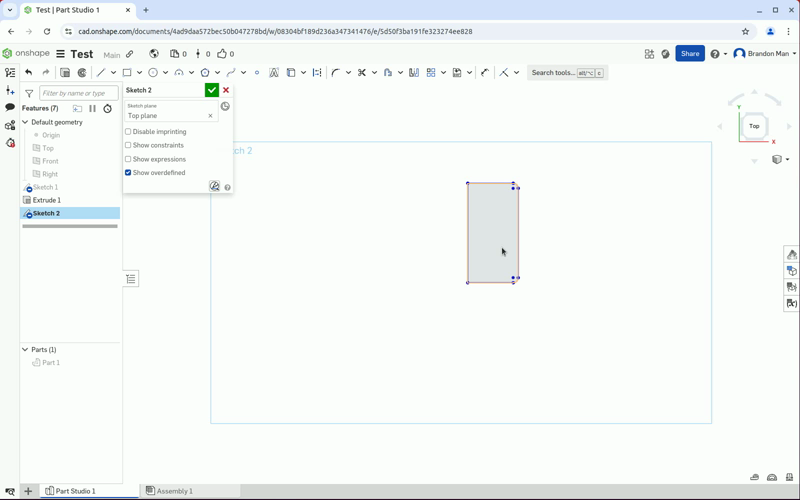
click(502, 247)
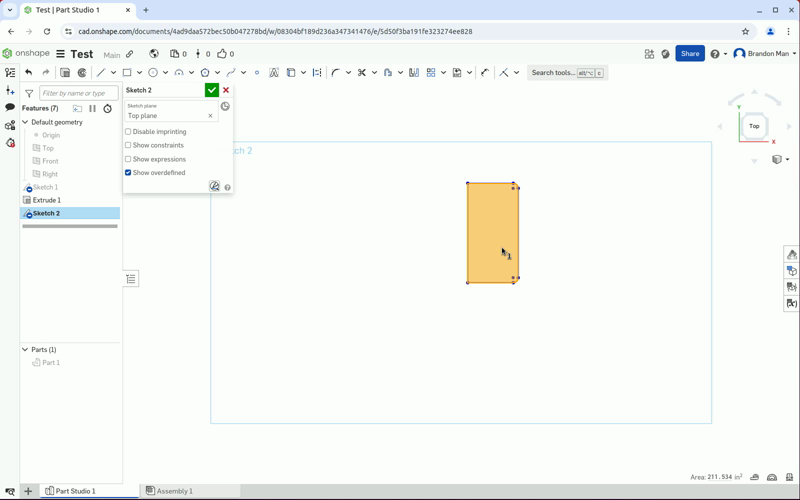
mouse_move(73, 352)
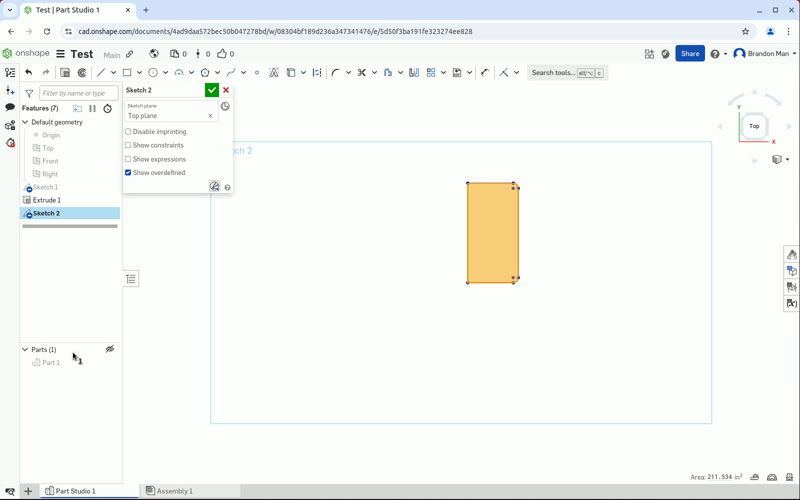
key(shift+y)
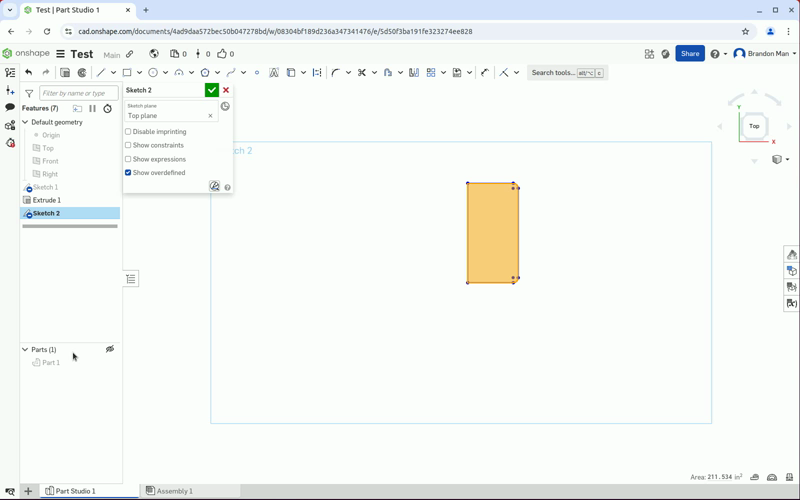
key(shift+e)
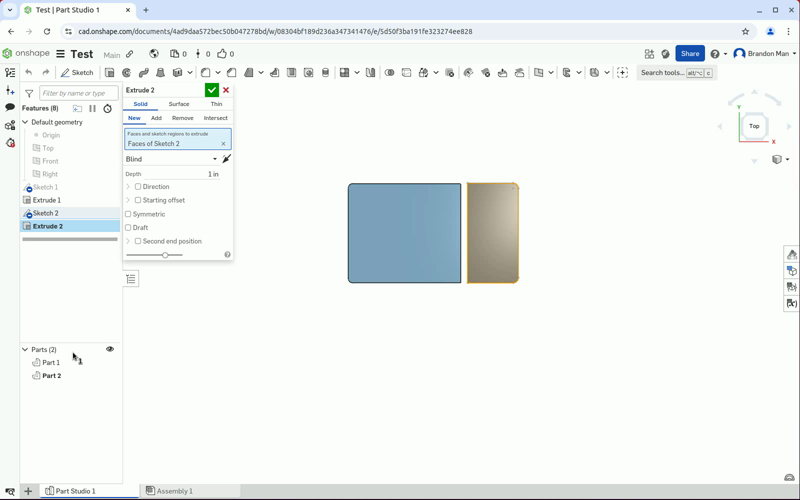
mouse_move(143, 106)
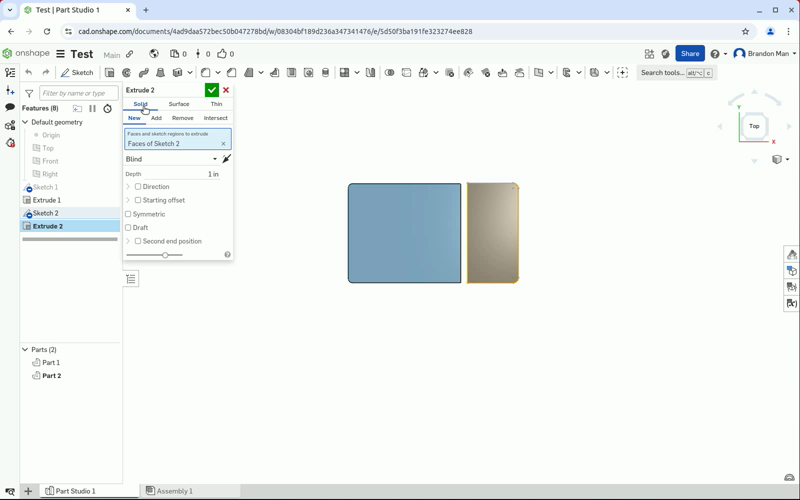
click(143, 106)
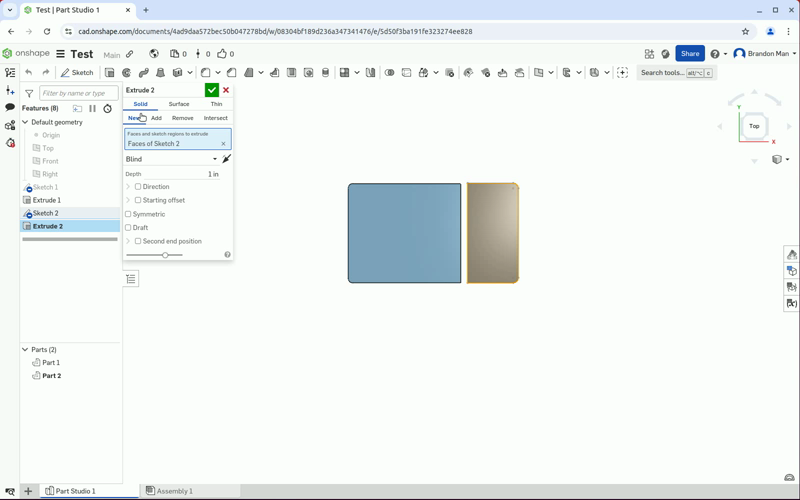
mouse_move(137, 120)
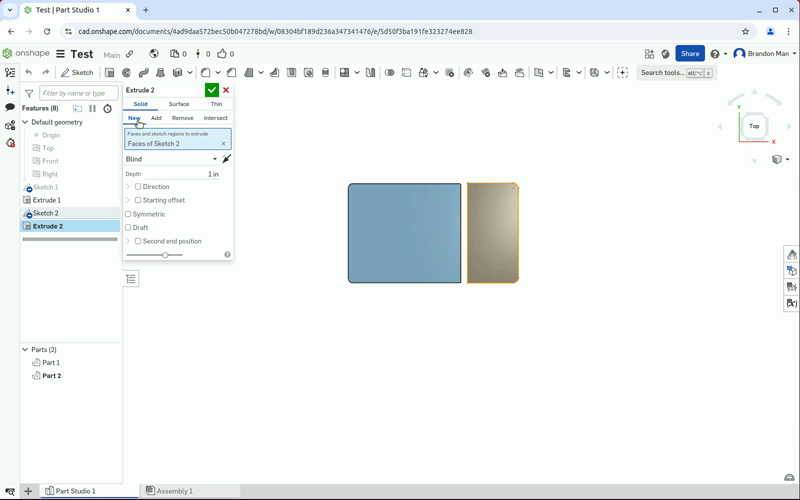
click(137, 120)
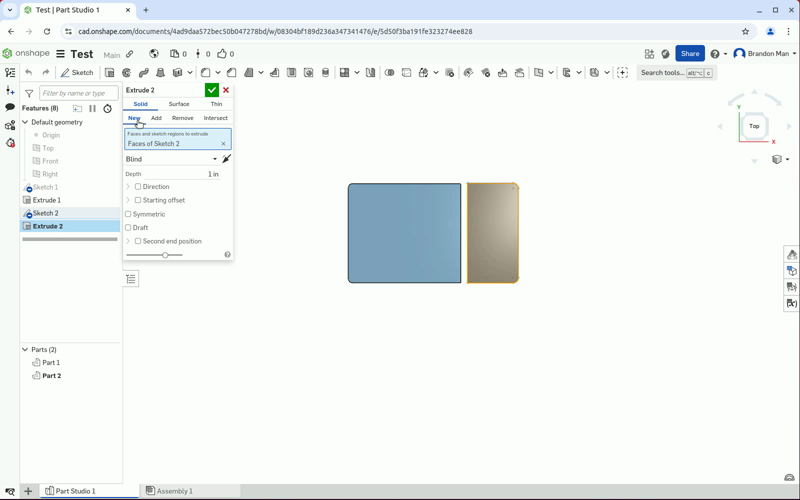
key(tab, 4)
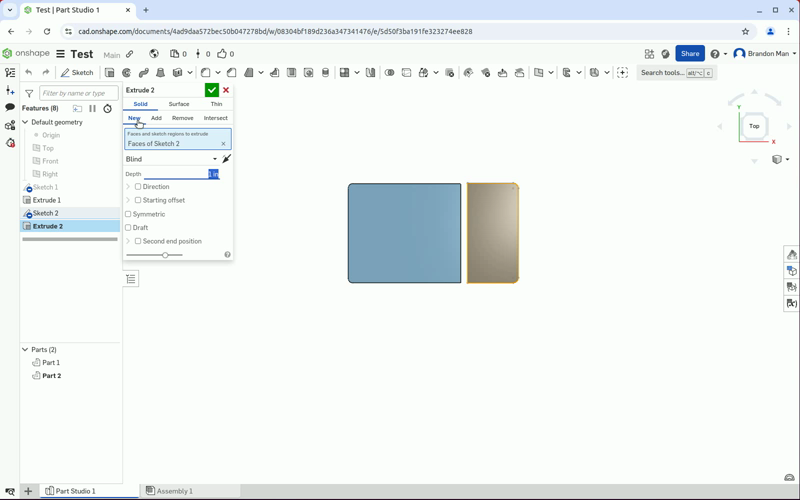
text(0.481)
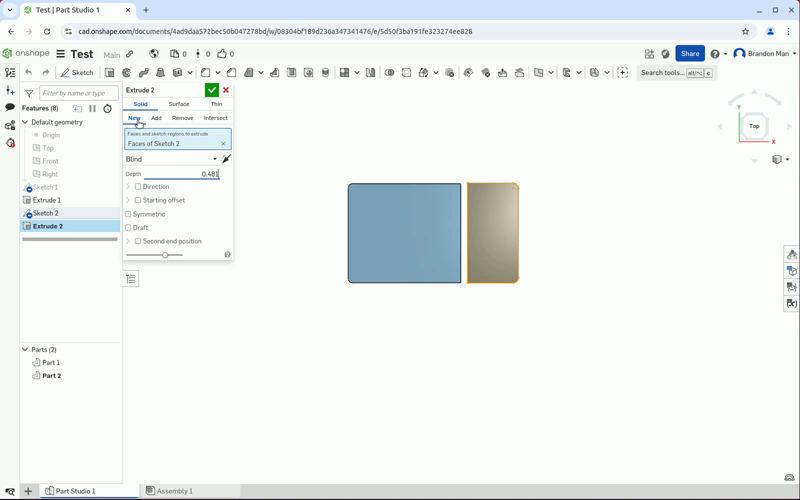
key(enter)
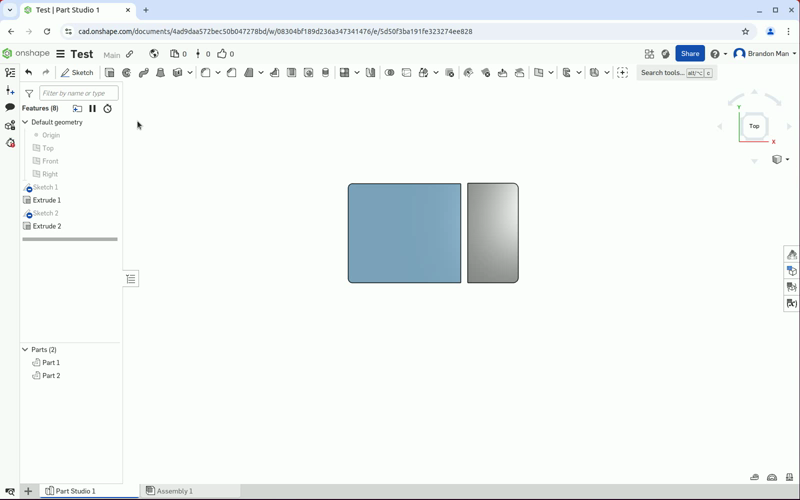
key(shift+h)
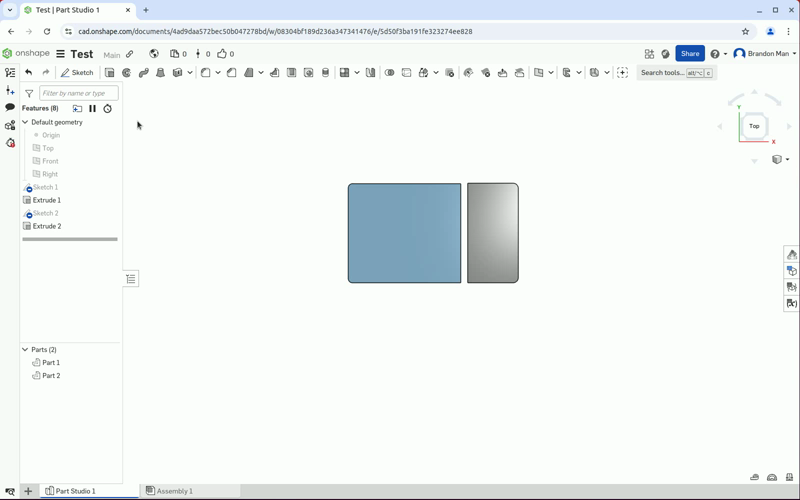
key(shift+h)
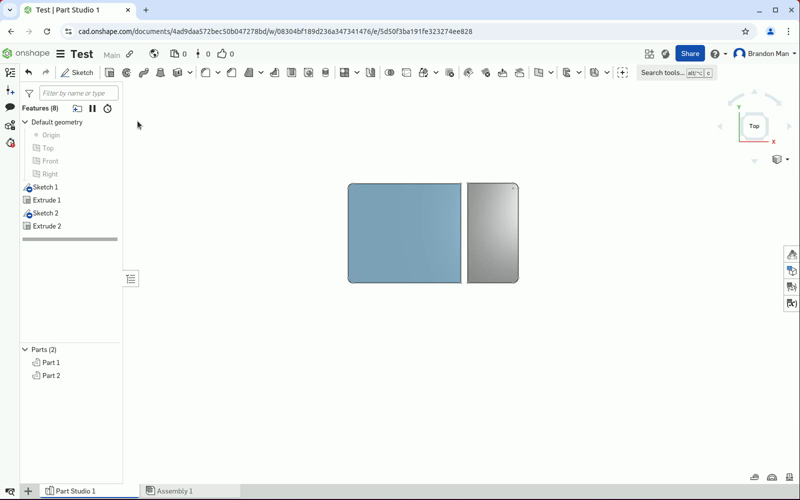
key(shift+7)
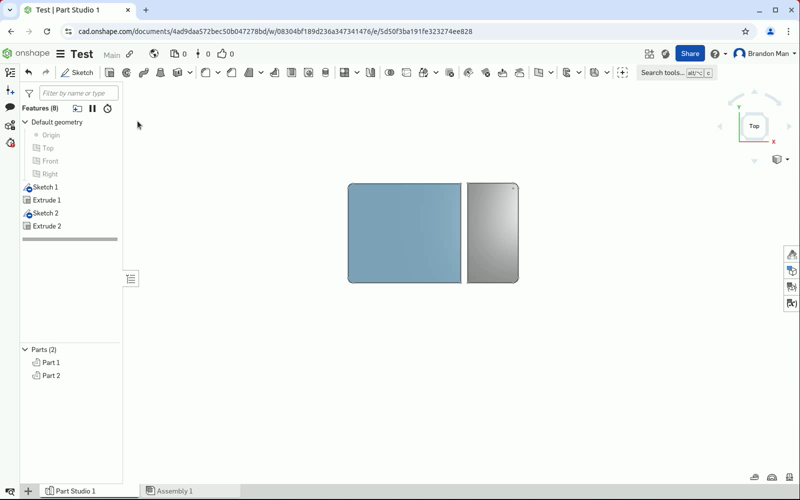
key(up, 3)
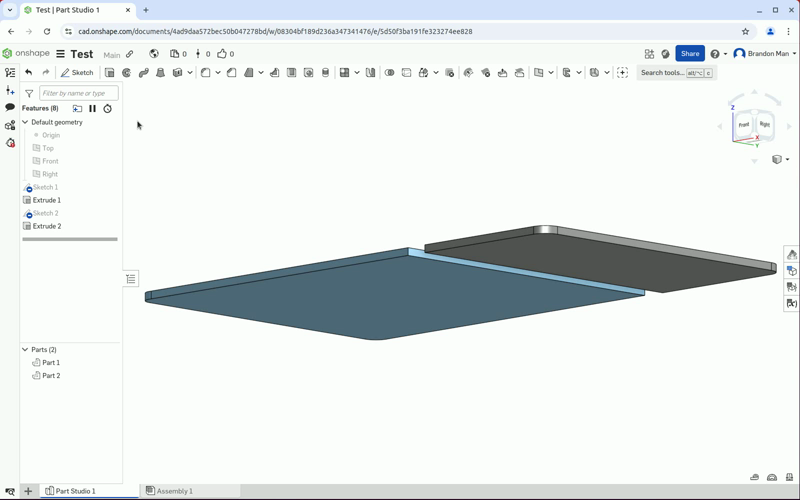
key(left, 3)
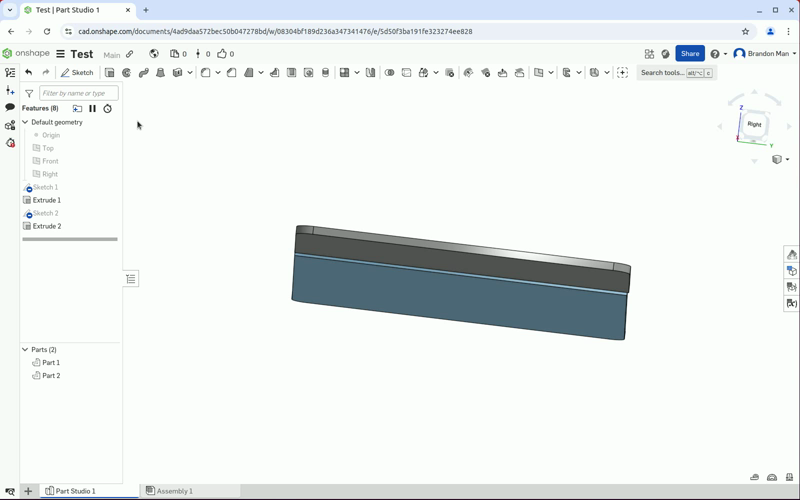
key(right, 3)
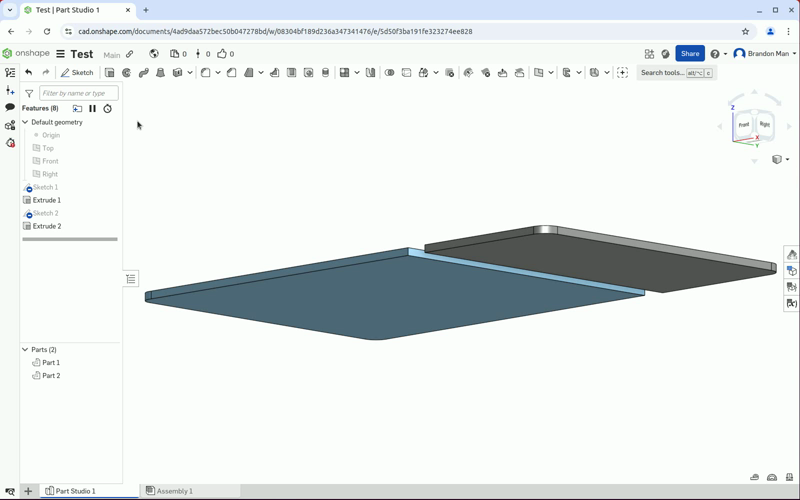
key(down, 3)
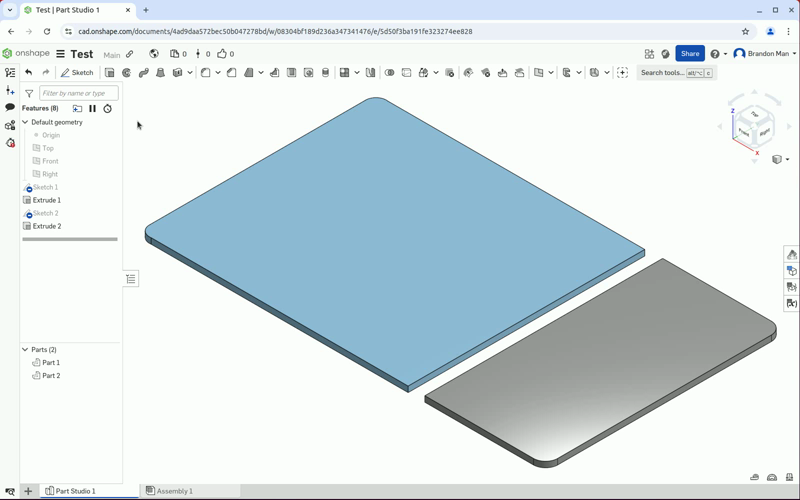
mouse_move(73, 189)
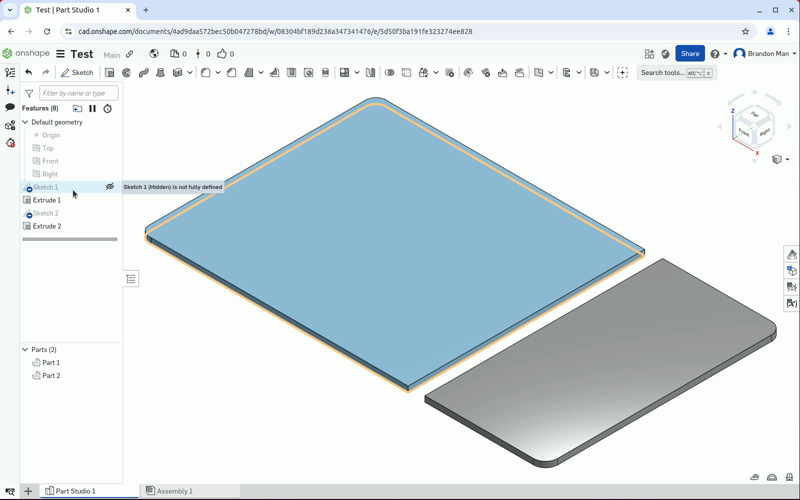
click(73, 189)